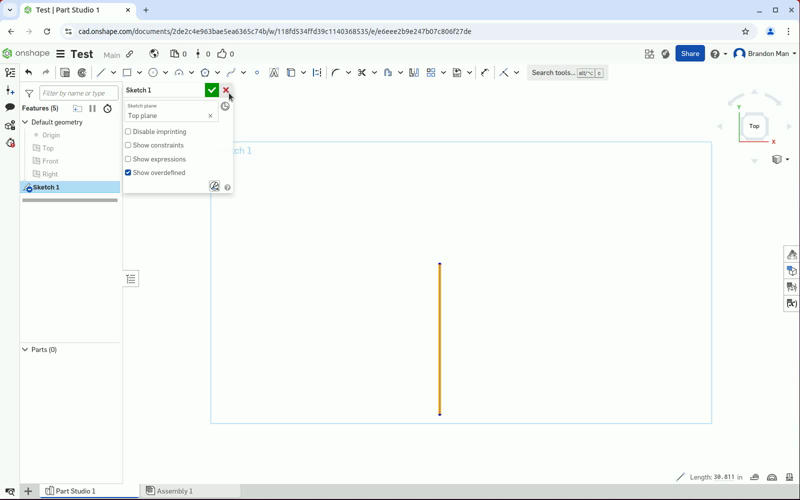
key(shift+h)
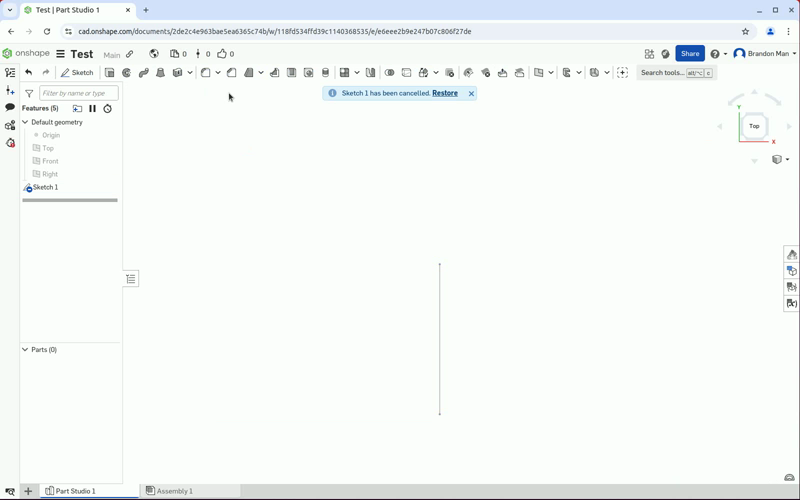
key(shift+s)
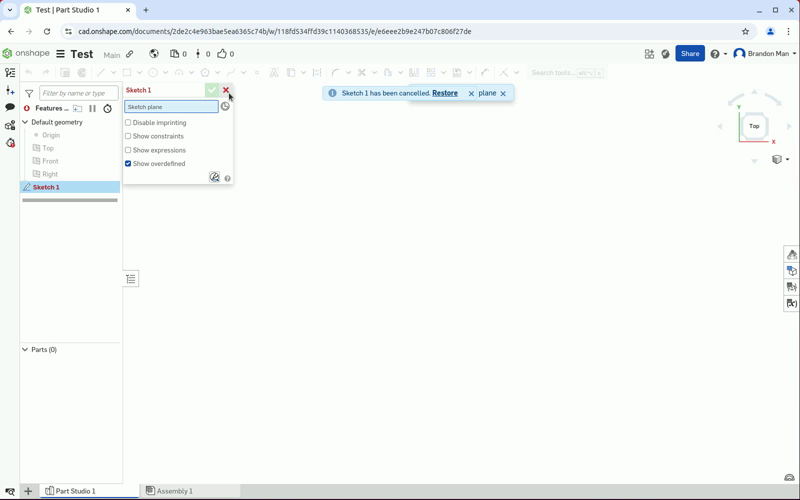
mouse_move(73, 150)
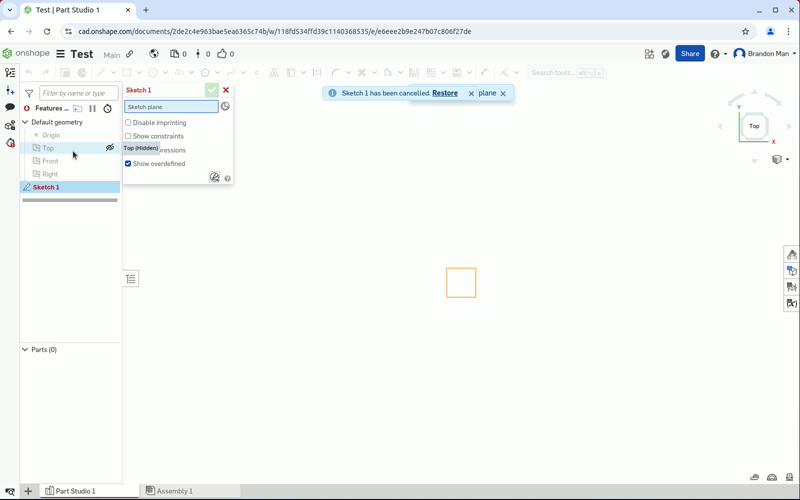
click(73, 150)
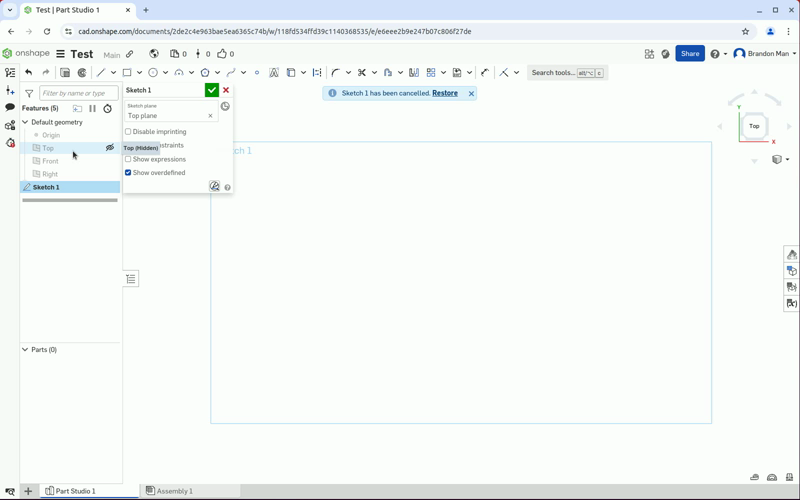
mouse_move(73, 352)
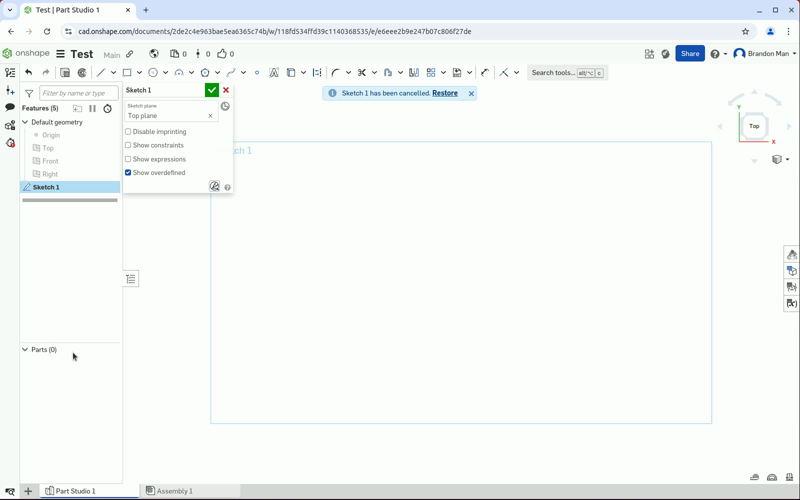
key(y)
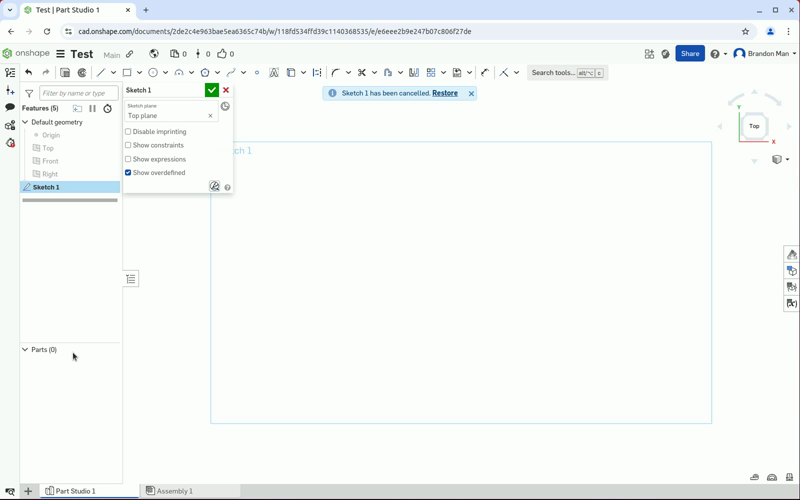
key(a)
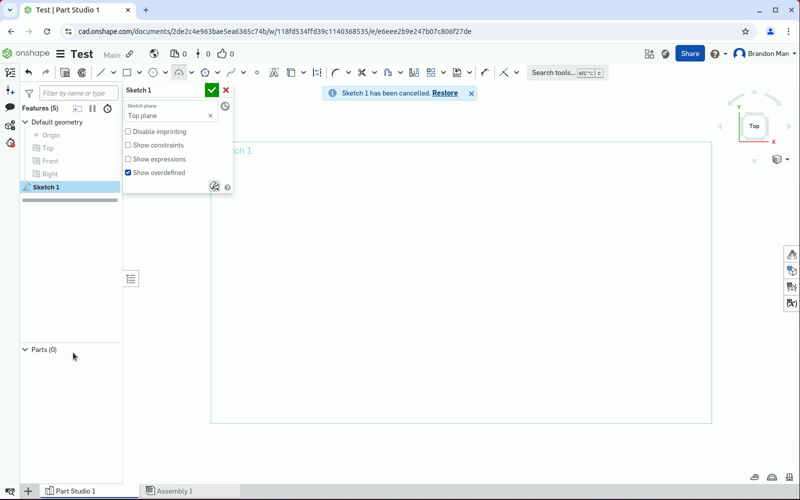
key_down(shift)
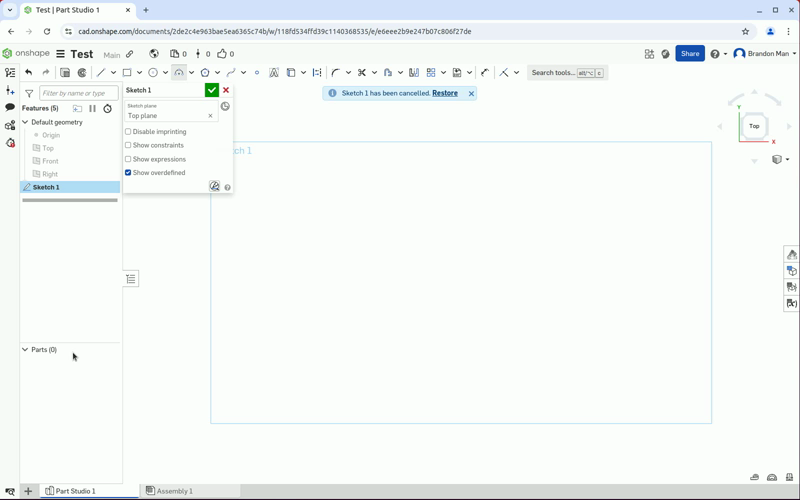
mouse_move(473, 245)
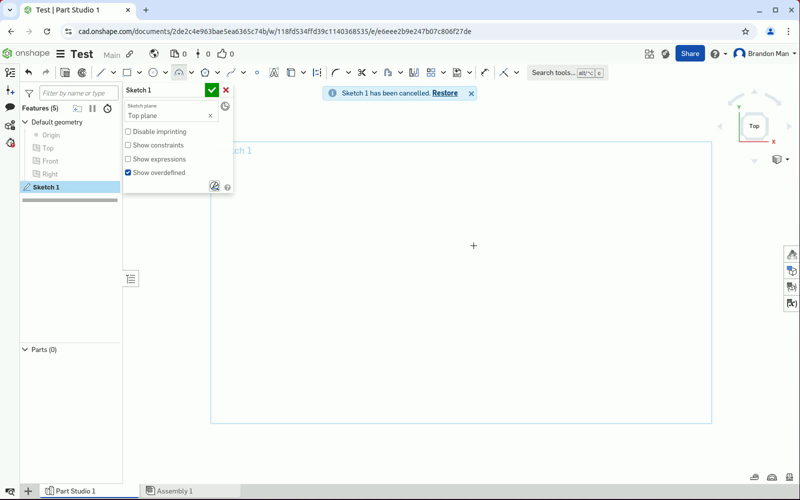
click(473, 245)
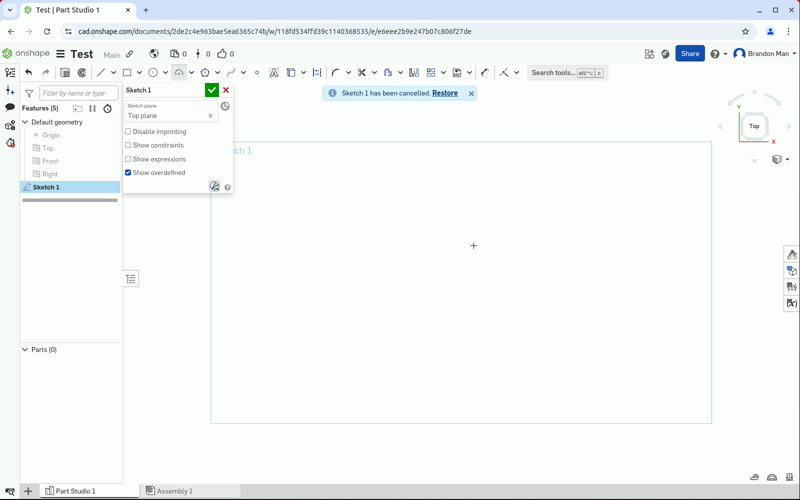
key_up(shift)
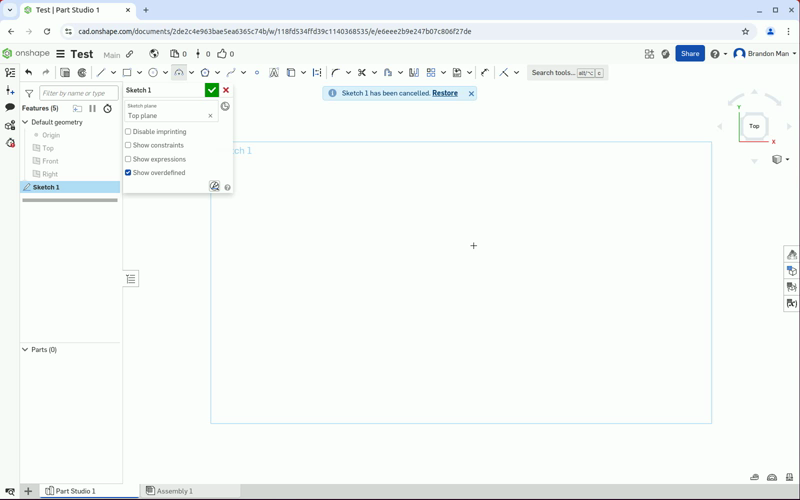
key_down(shift)
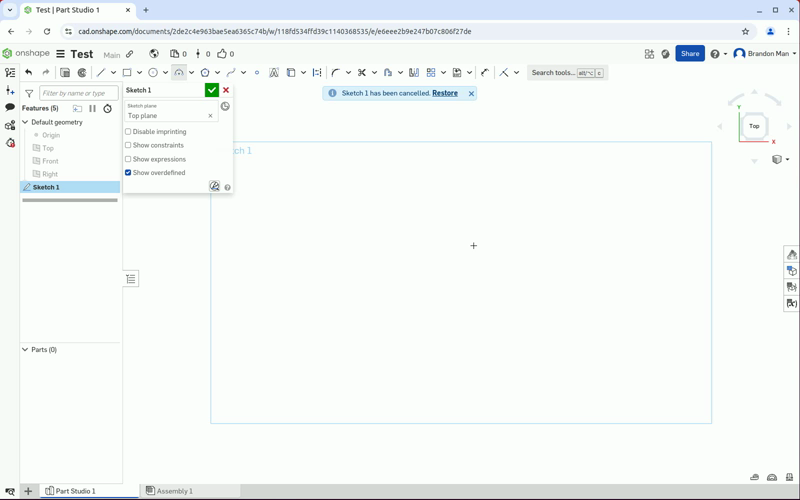
mouse_move(501, 271)
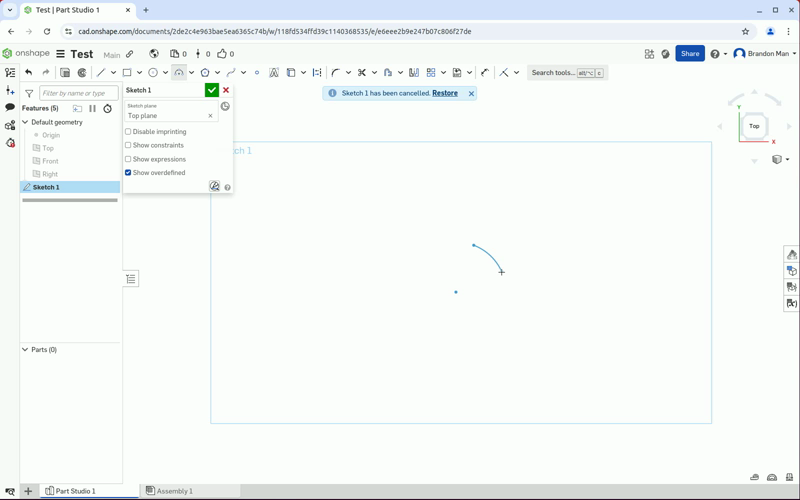
click(501, 271)
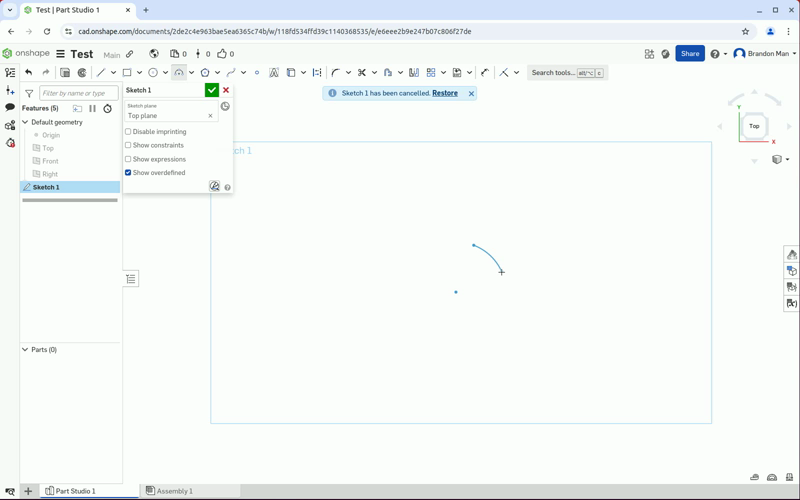
mouse_move(489, 256)
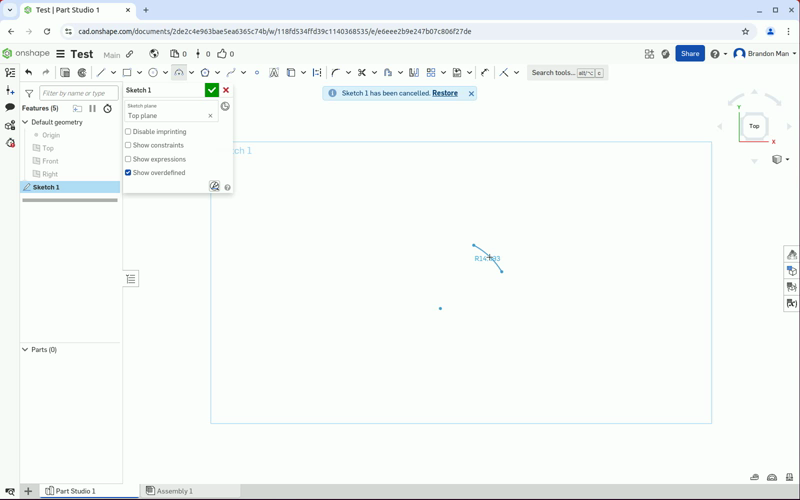
click(489, 256)
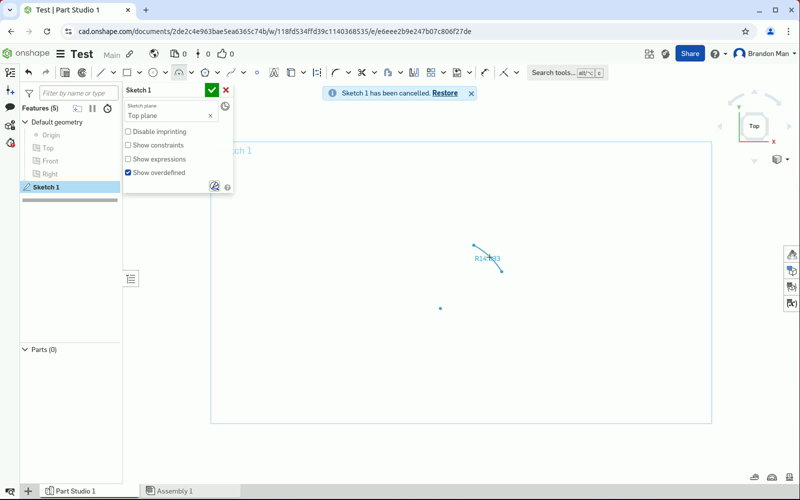
key_up(shift)
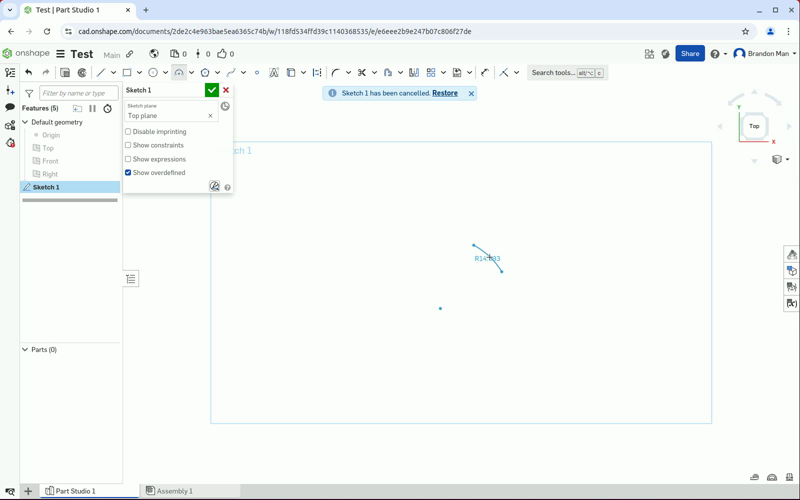
mouse_move(501, 271)
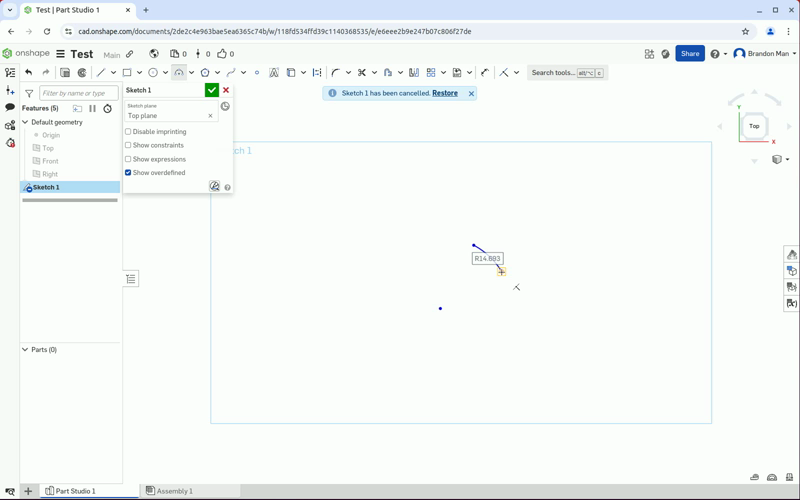
click(501, 271)
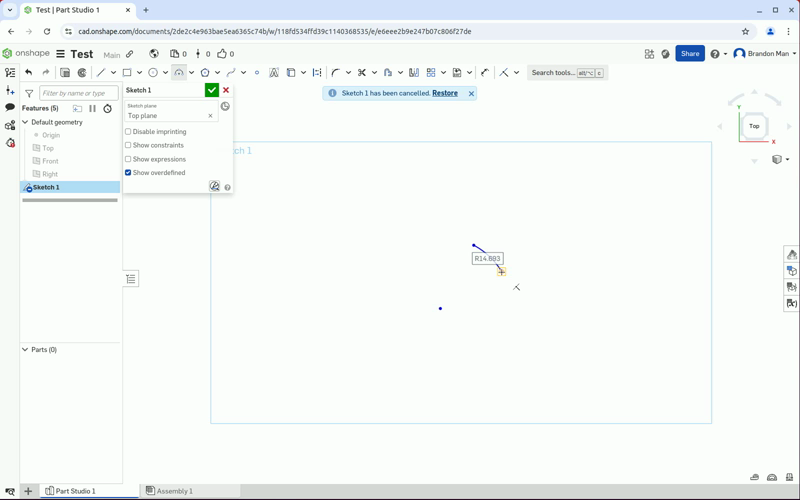
mouse_move(473, 245)
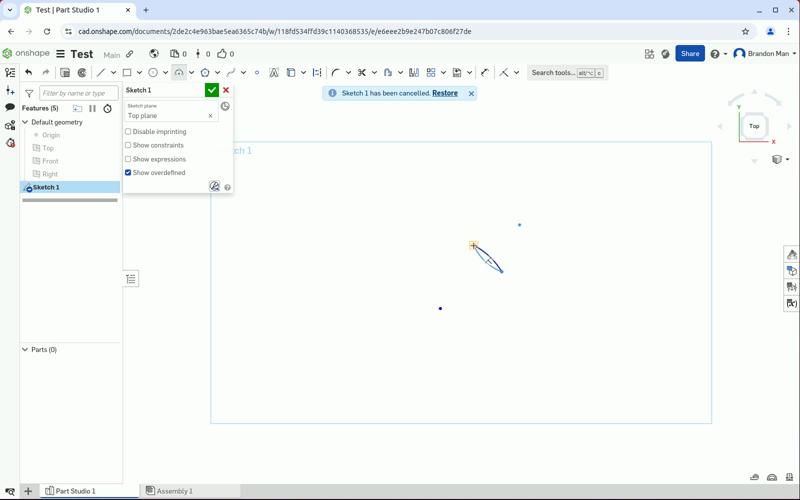
click(473, 245)
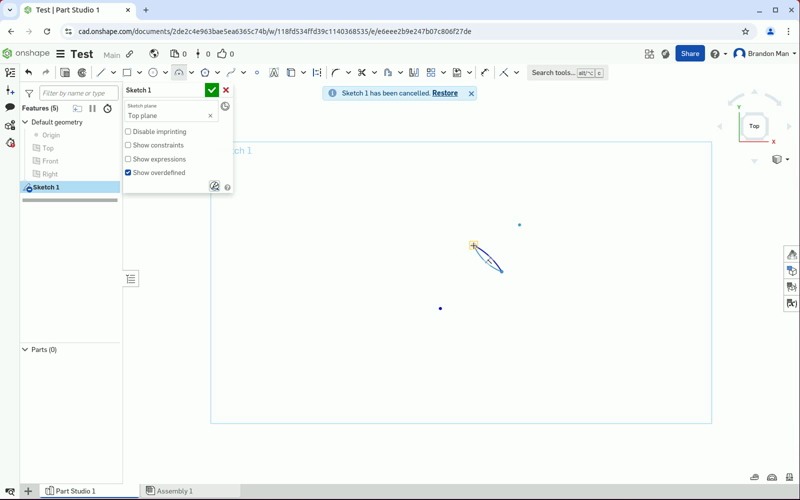
key_down(shift)
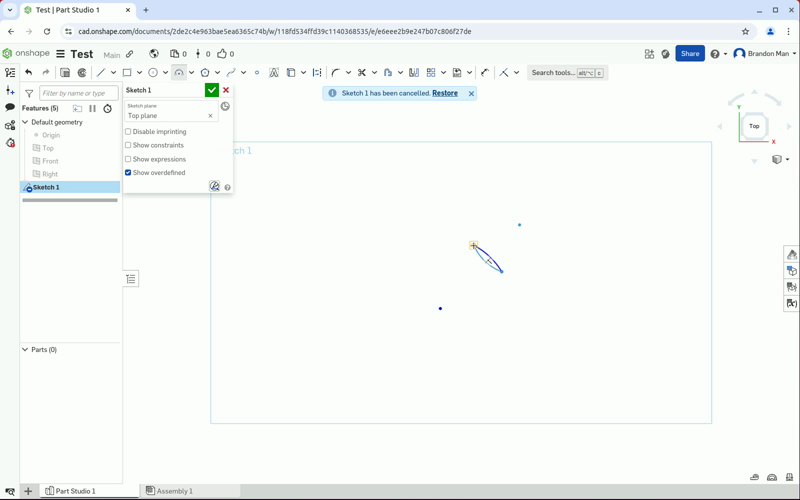
mouse_move(534, 209)
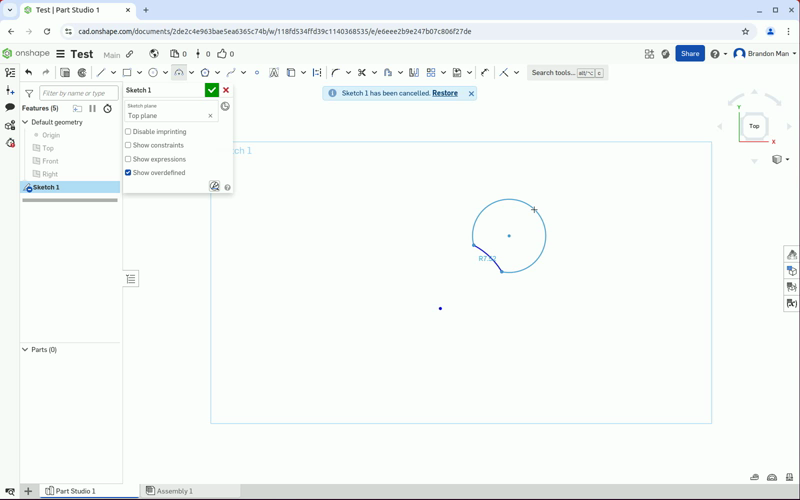
click(534, 209)
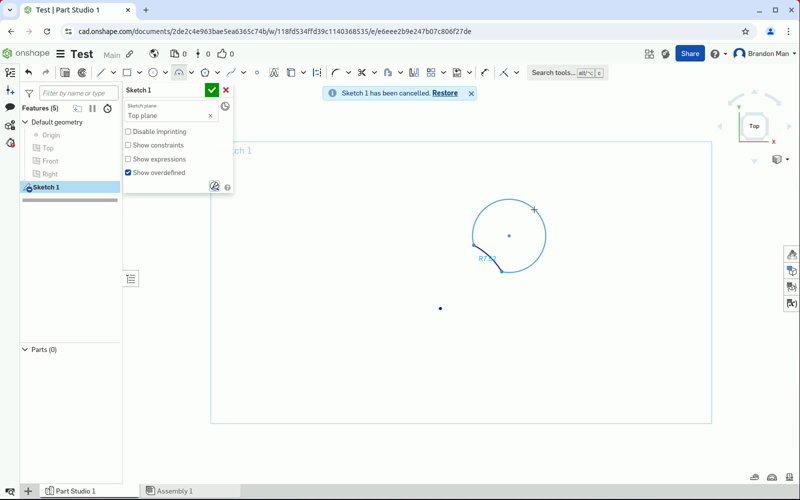
key_up(shift)
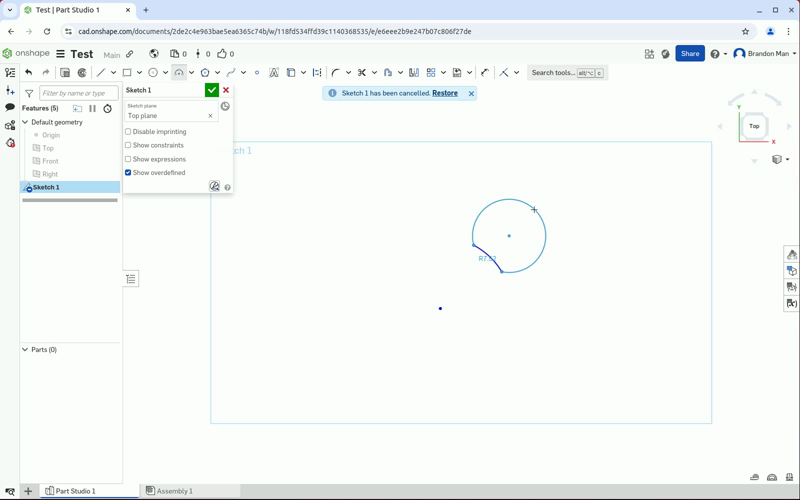
key(esc)
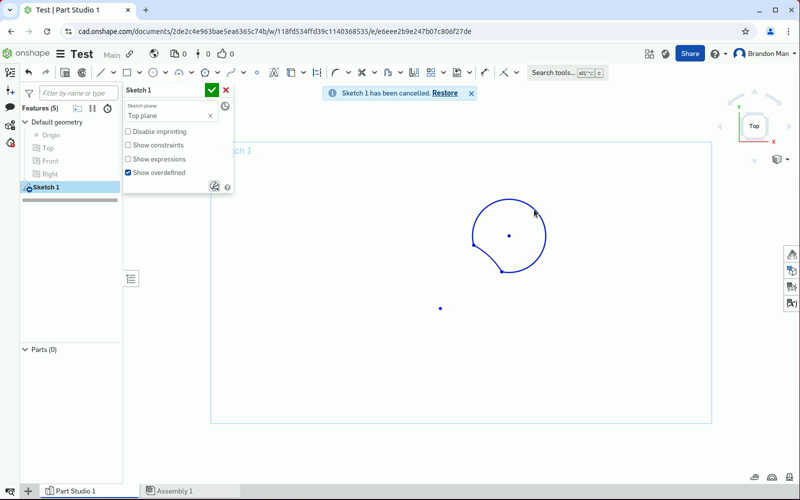
mouse_move(520, 233)
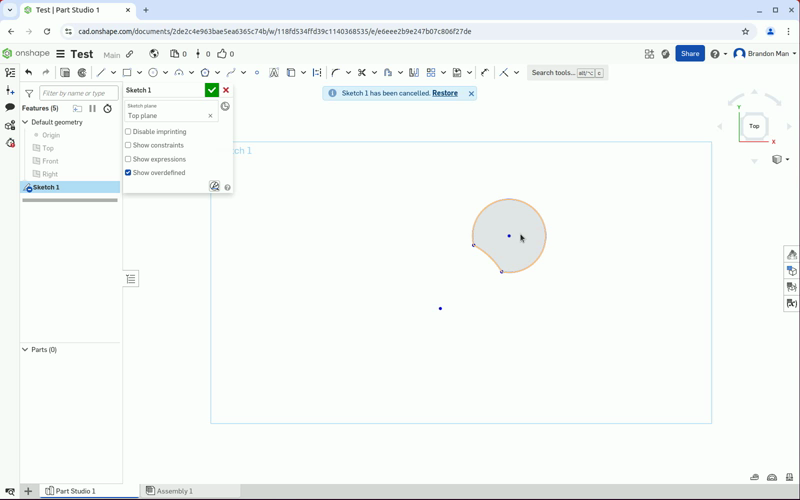
click(520, 233)
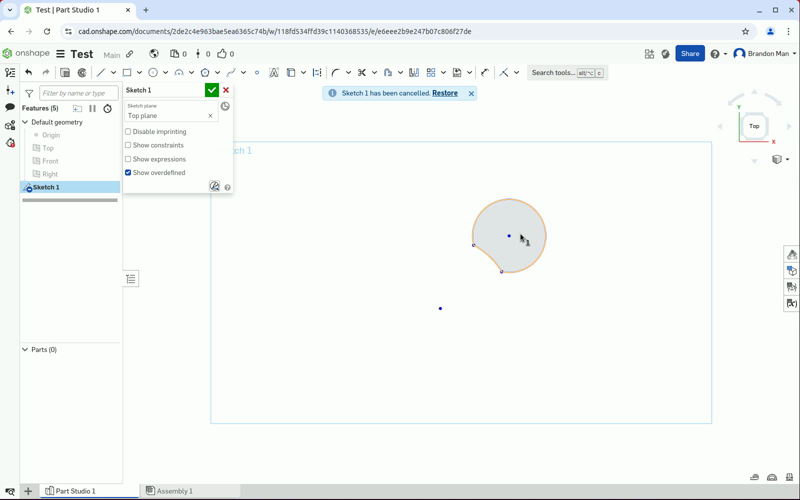
mouse_move(73, 352)
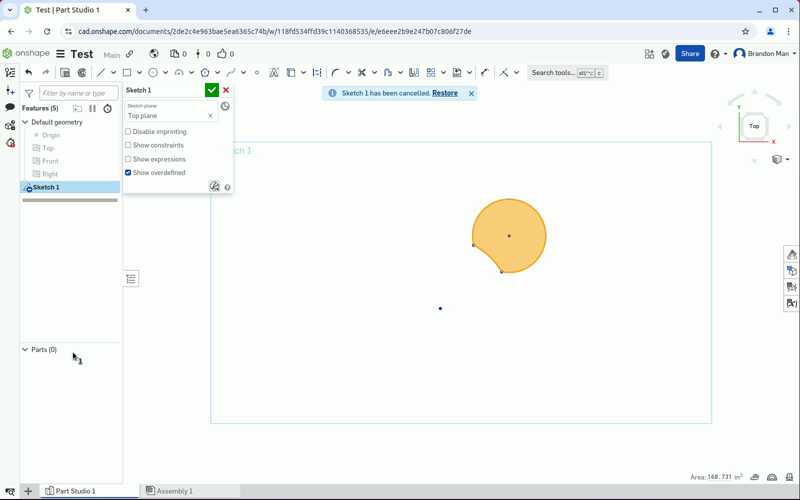
key(shift+y)
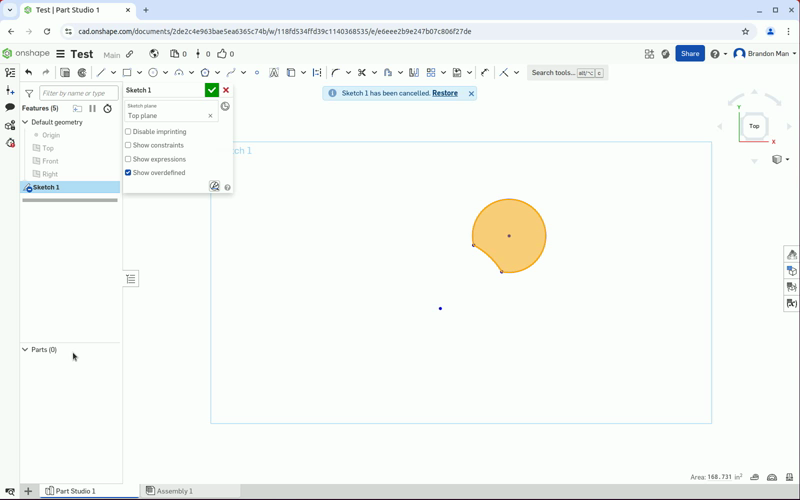
key(shift+e)
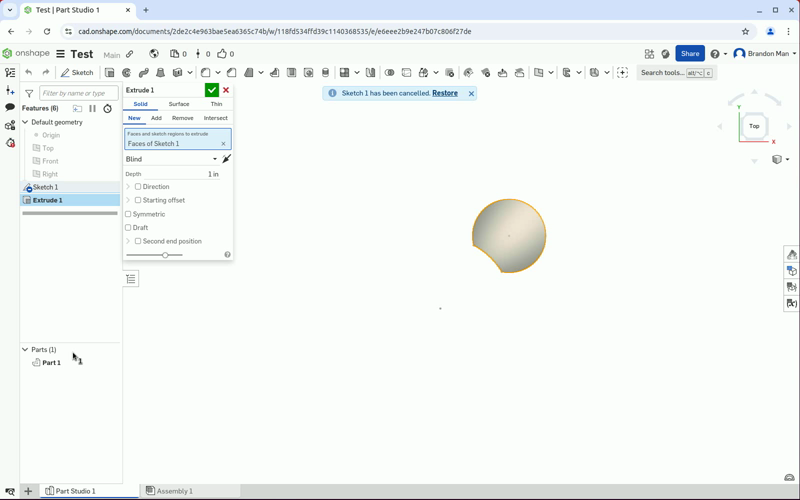
mouse_move(143, 106)
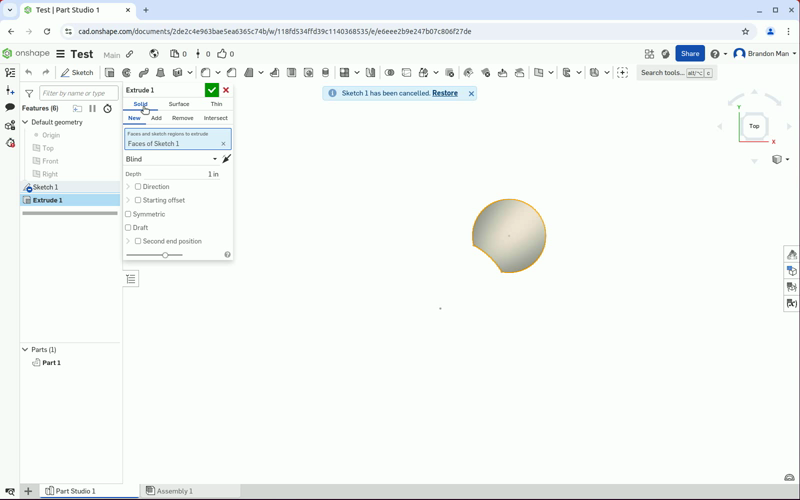
click(143, 106)
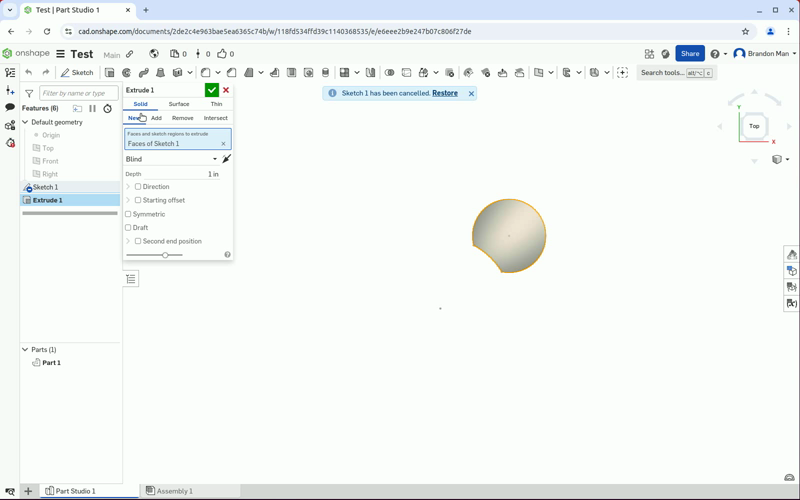
mouse_move(137, 120)
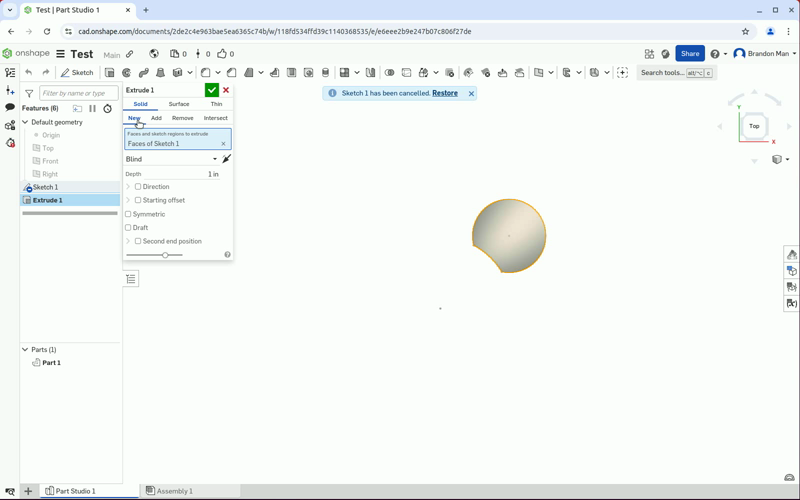
click(137, 120)
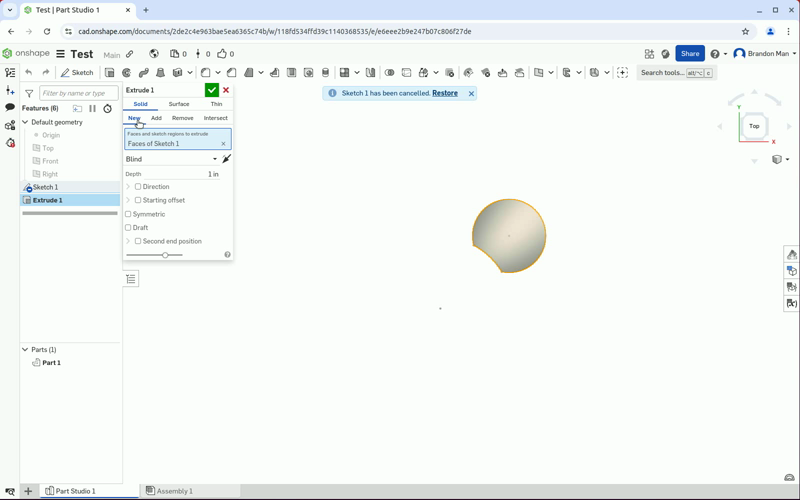
key(tab, 4)
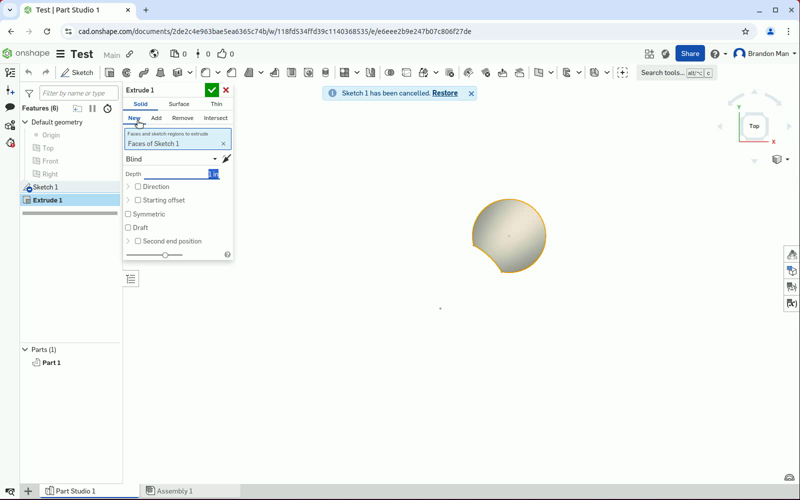
text(4.574)
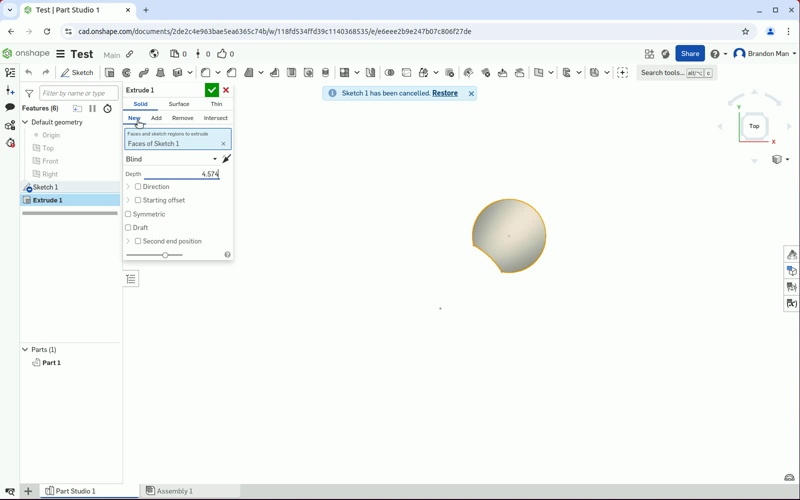
key(enter)
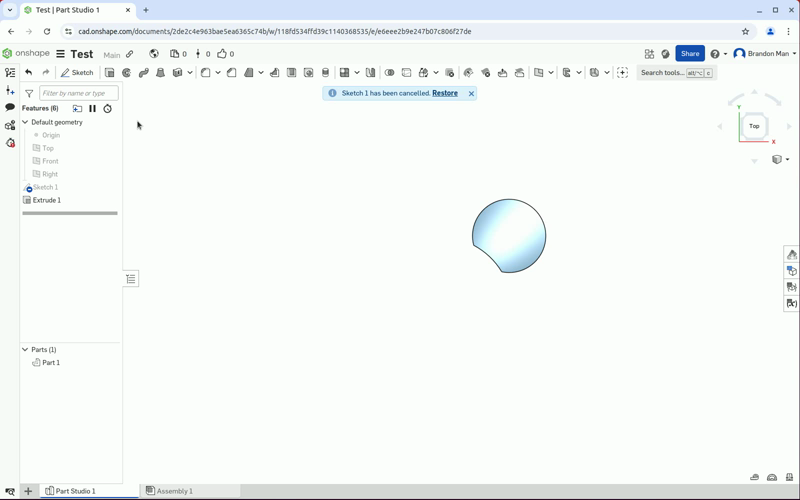
key(shift+h)
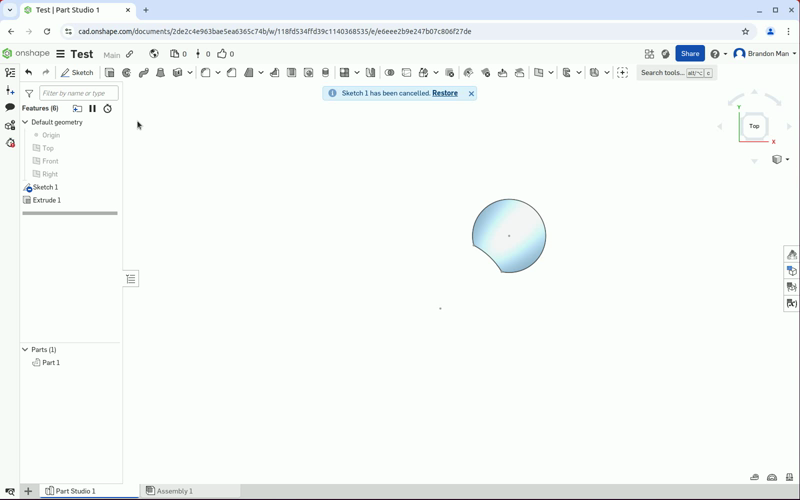
key(shift+h)
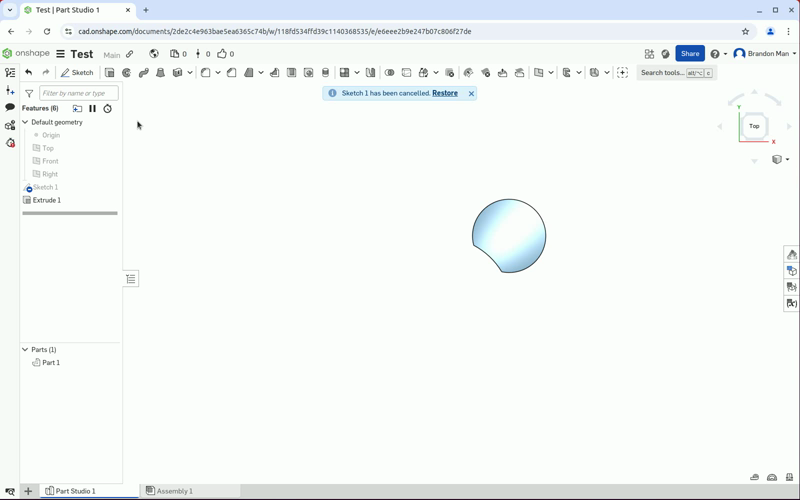
mouse_move(73, 189)
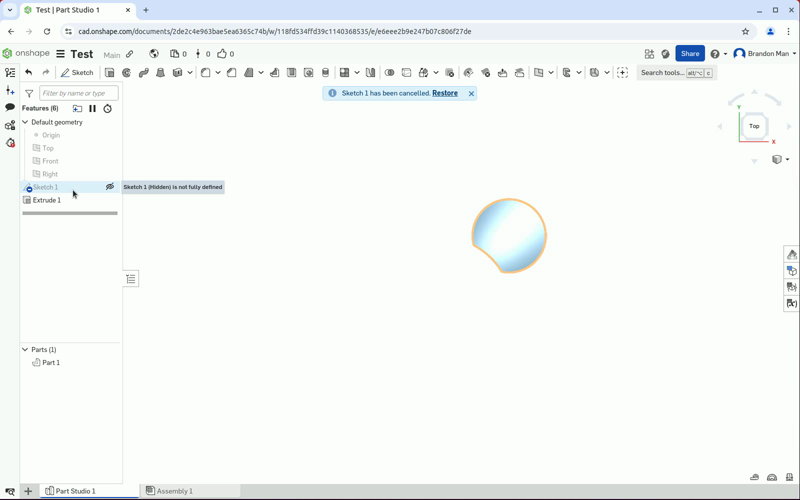
click(73, 189)
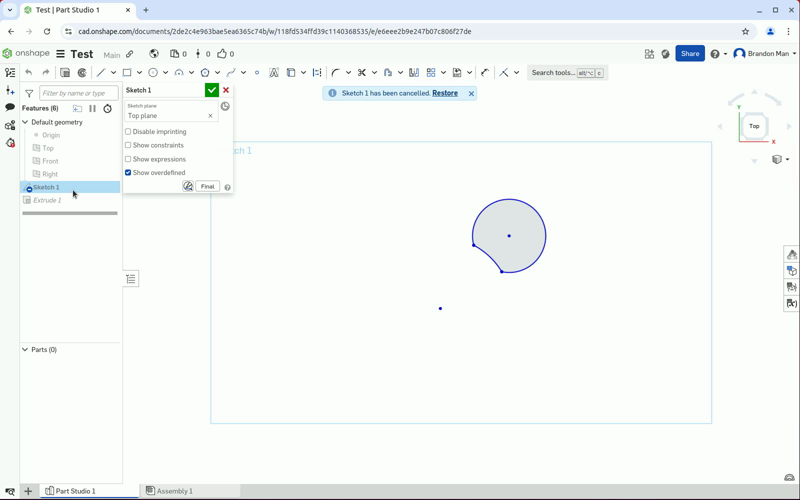
mouse_move(229, 92)
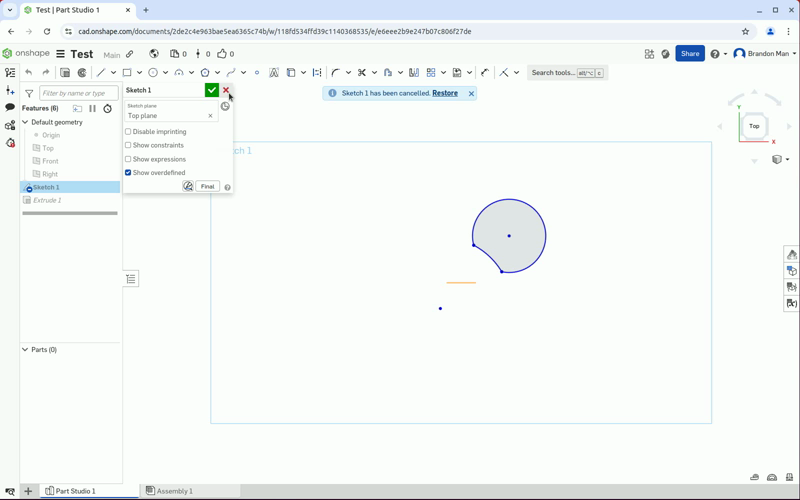
click(229, 92)
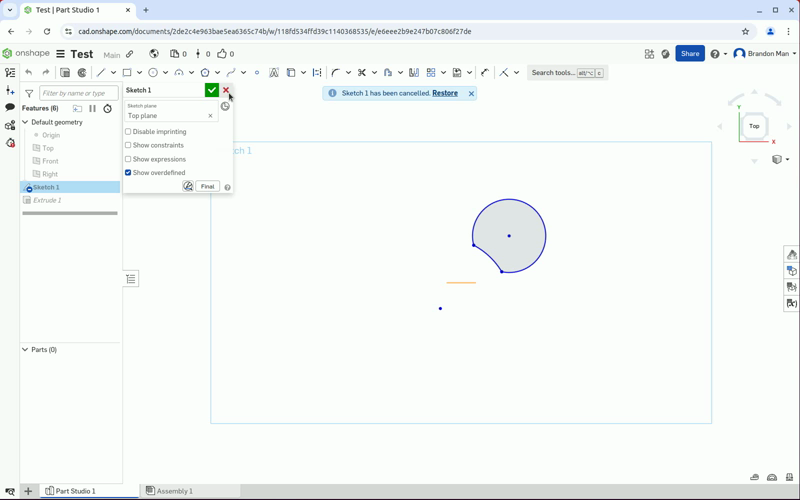
key(shift+s)
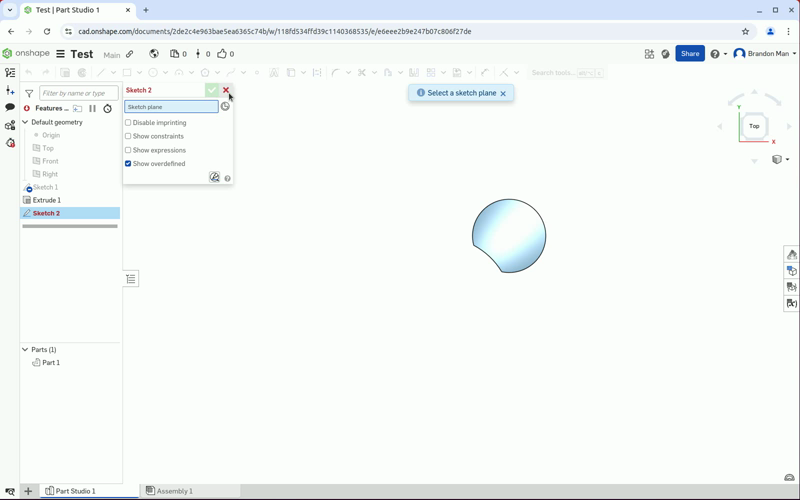
mouse_move(73, 150)
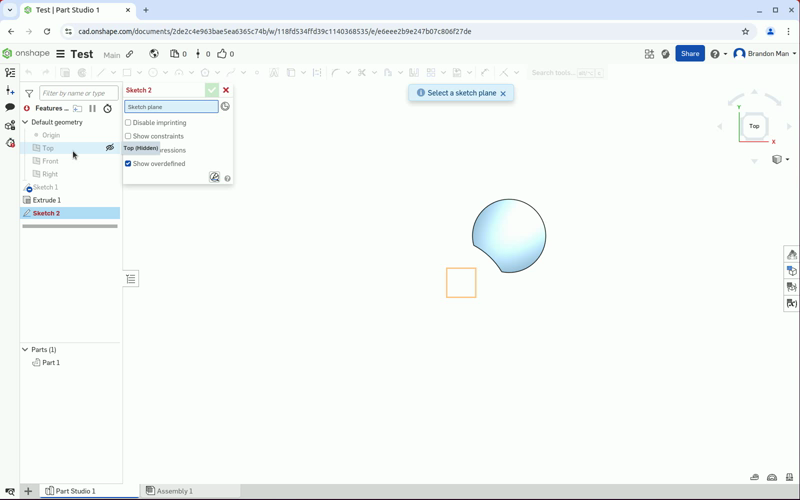
click(73, 150)
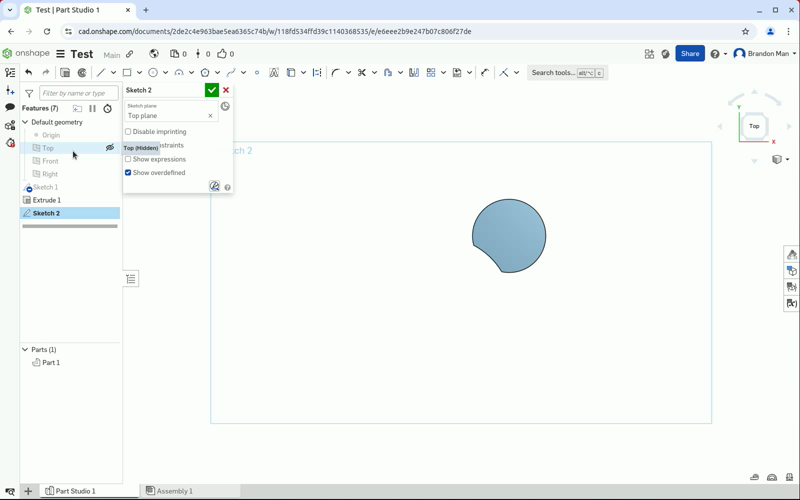
mouse_move(73, 352)
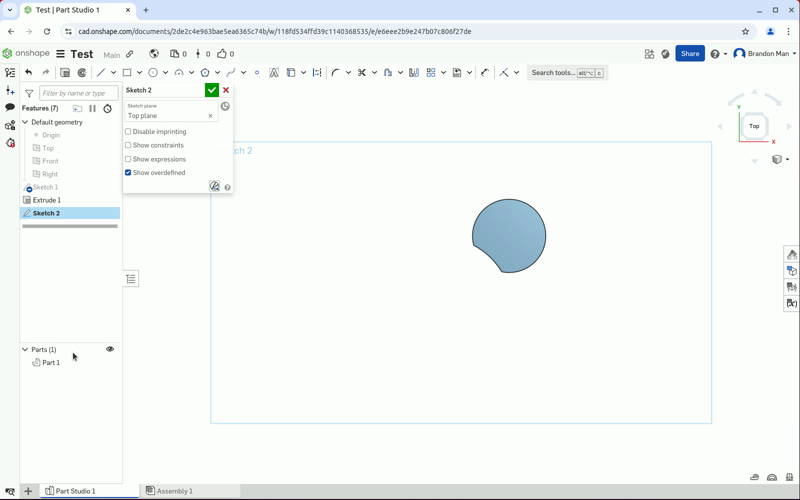
key(y)
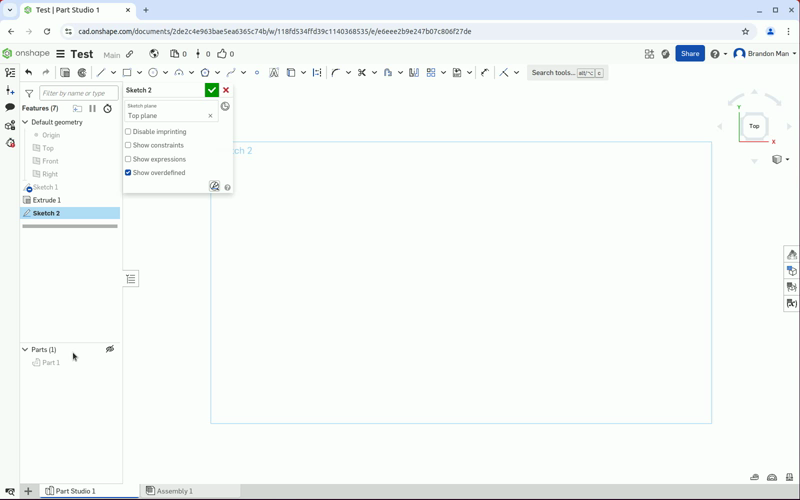
key(a)
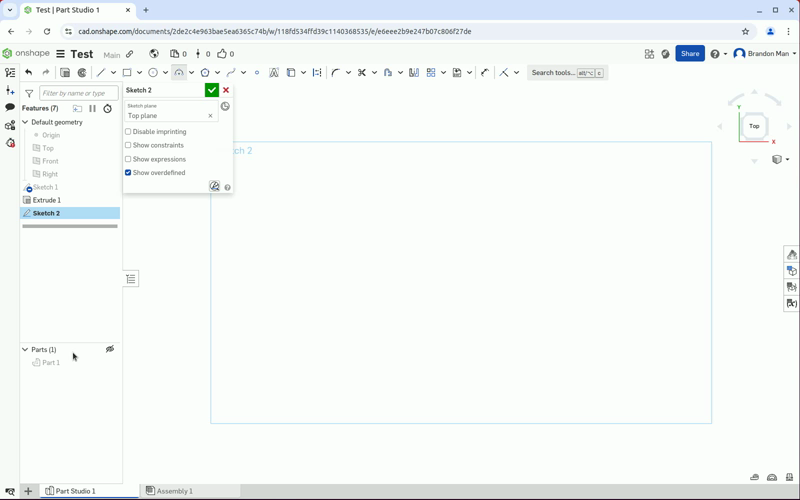
key_down(shift)
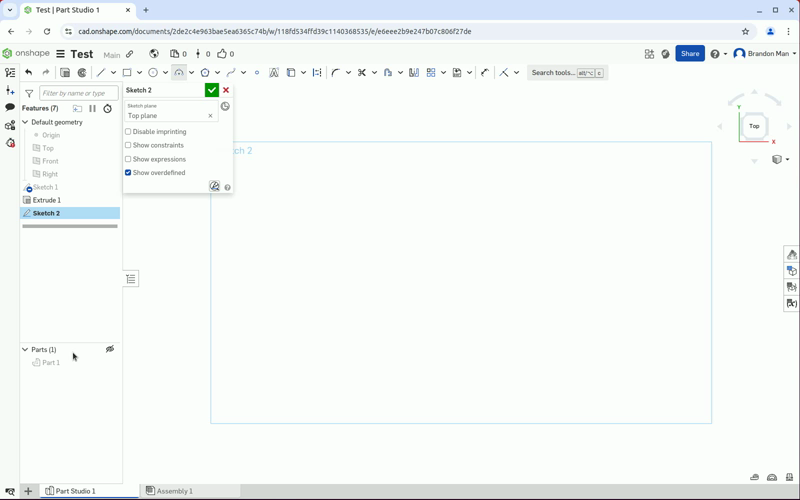
mouse_move(395, 270)
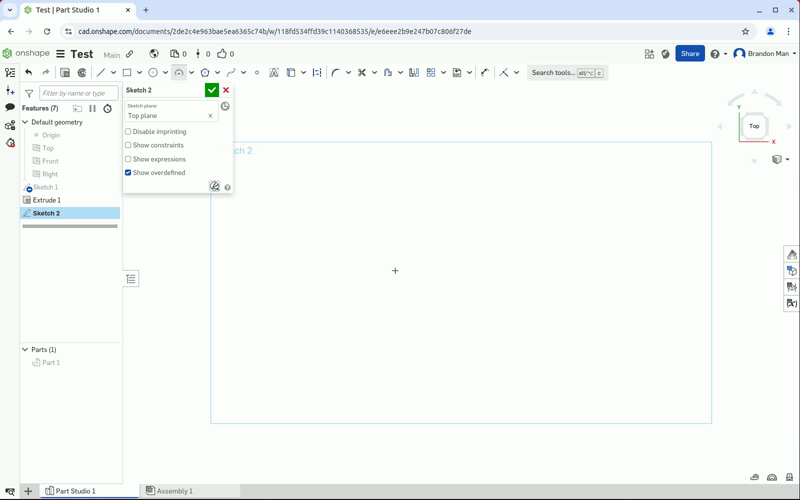
click(395, 270)
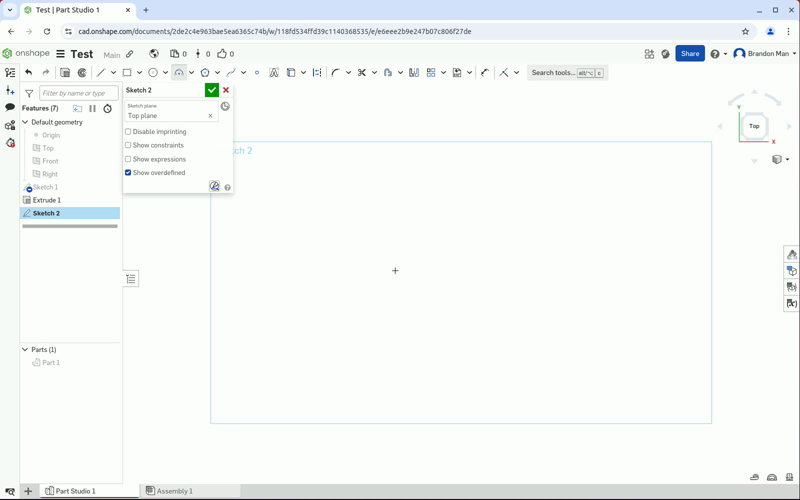
key_up(shift)
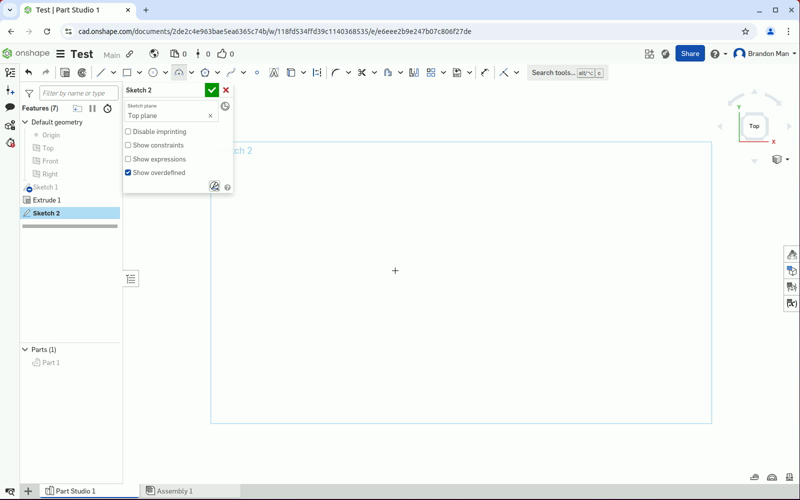
key_down(shift)
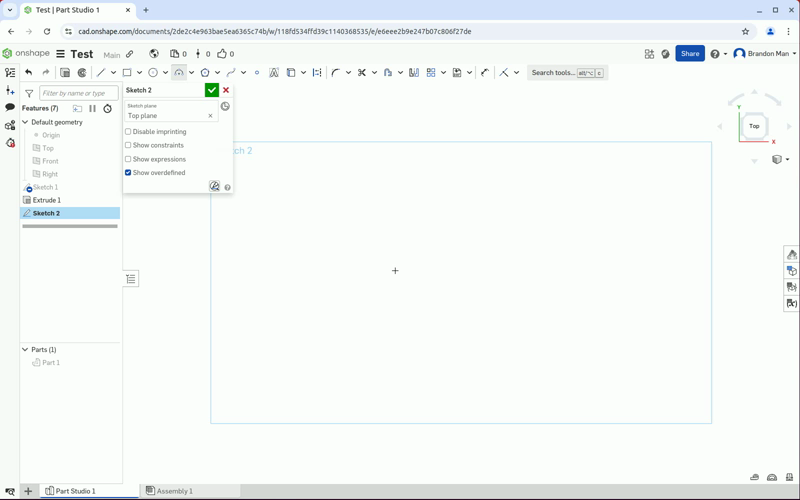
mouse_move(417, 248)
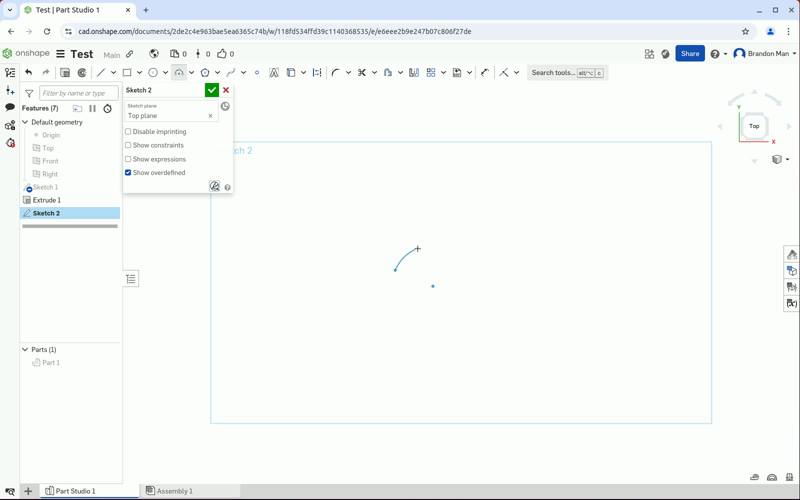
click(417, 248)
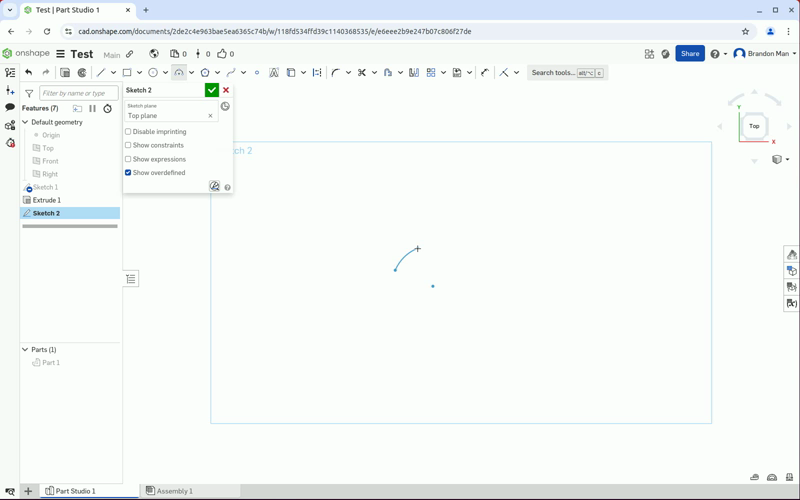
mouse_move(404, 257)
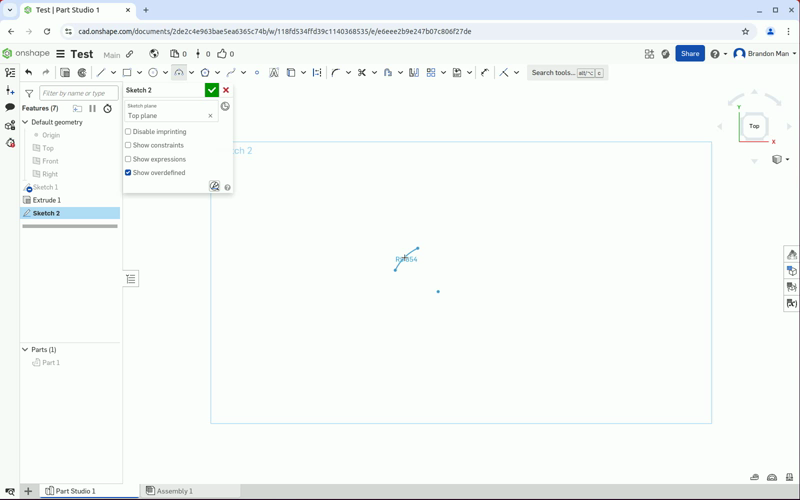
click(404, 257)
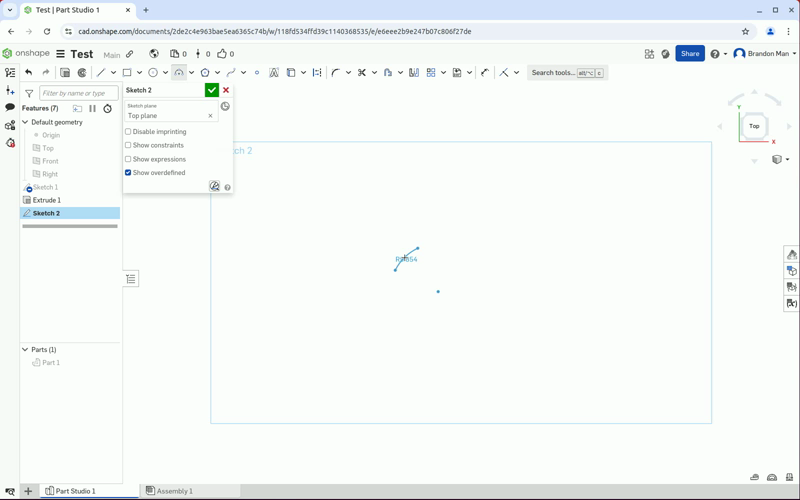
key_up(shift)
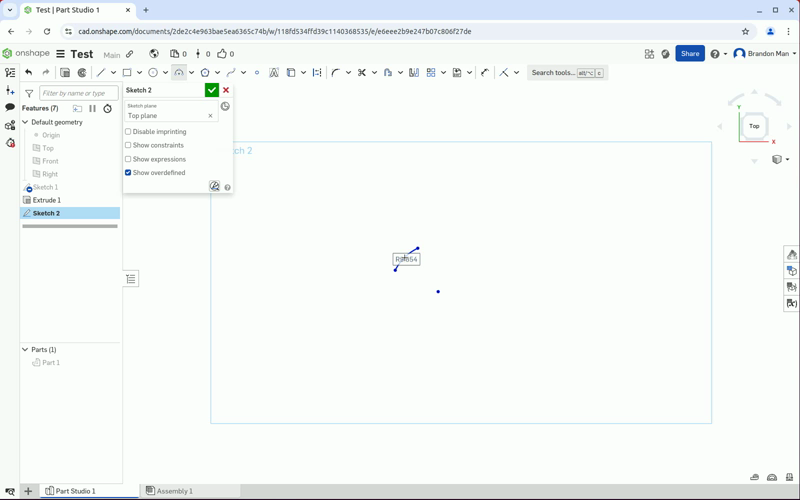
mouse_move(417, 248)
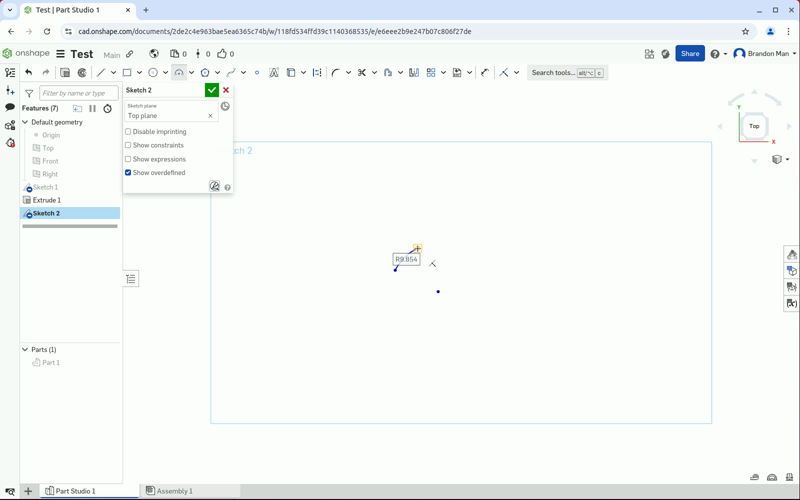
click(417, 248)
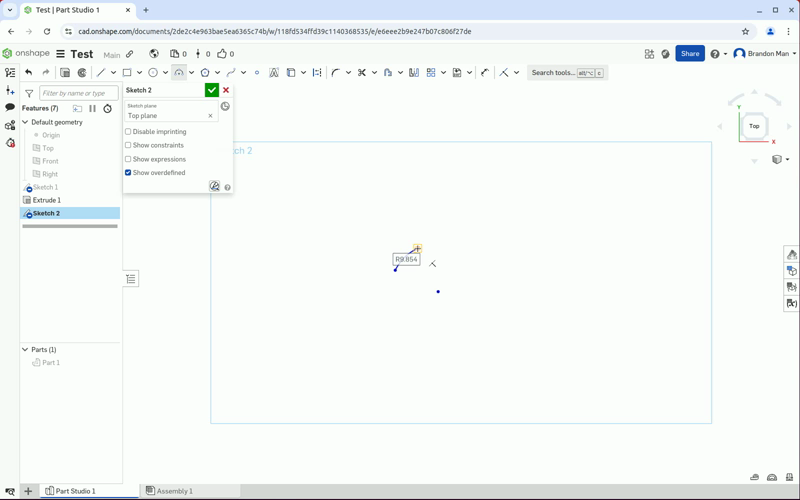
mouse_move(395, 270)
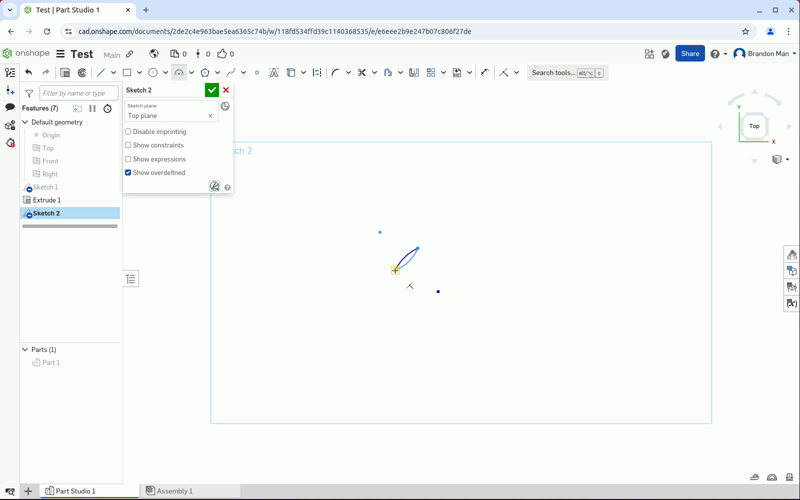
click(395, 270)
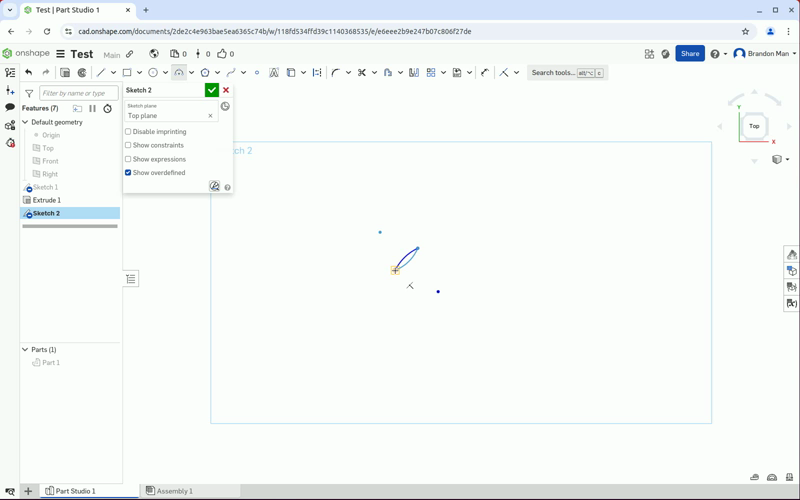
key_down(shift)
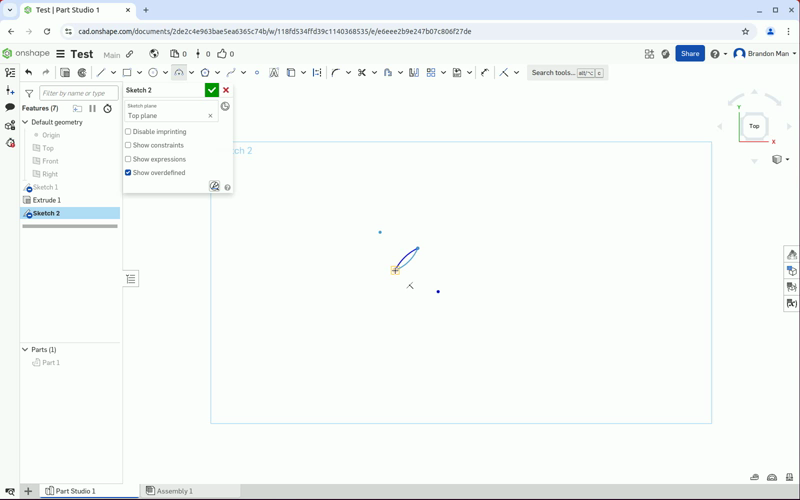
mouse_move(360, 211)
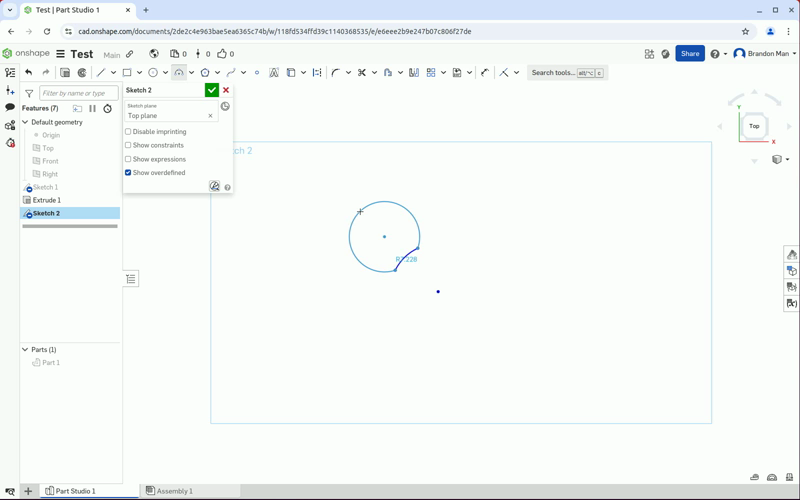
click(360, 211)
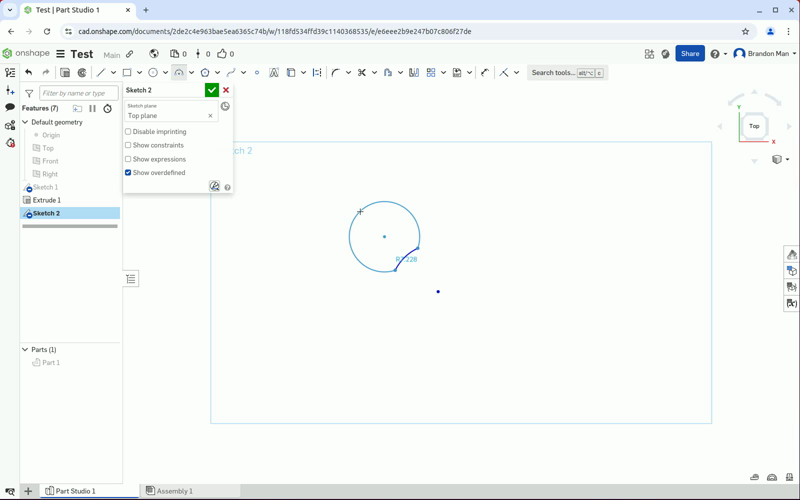
key_up(shift)
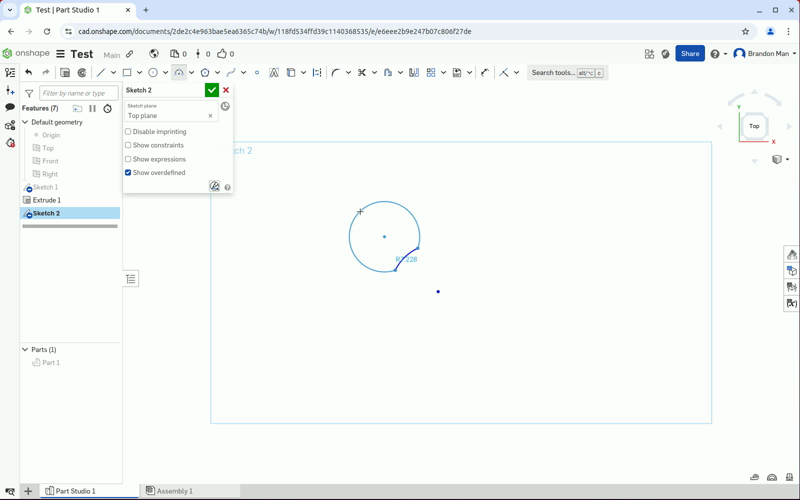
key(esc)
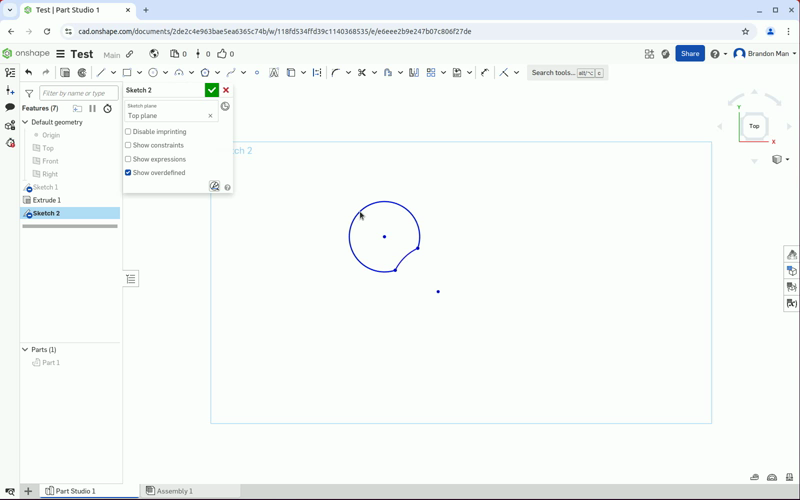
mouse_move(358, 222)
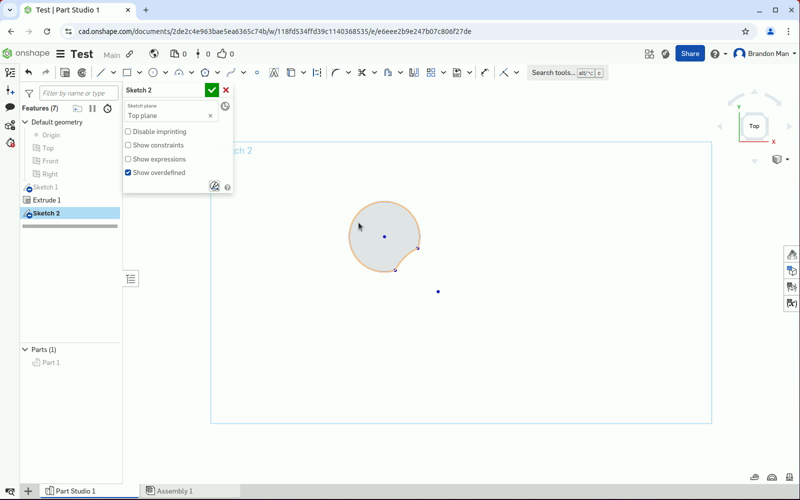
click(358, 222)
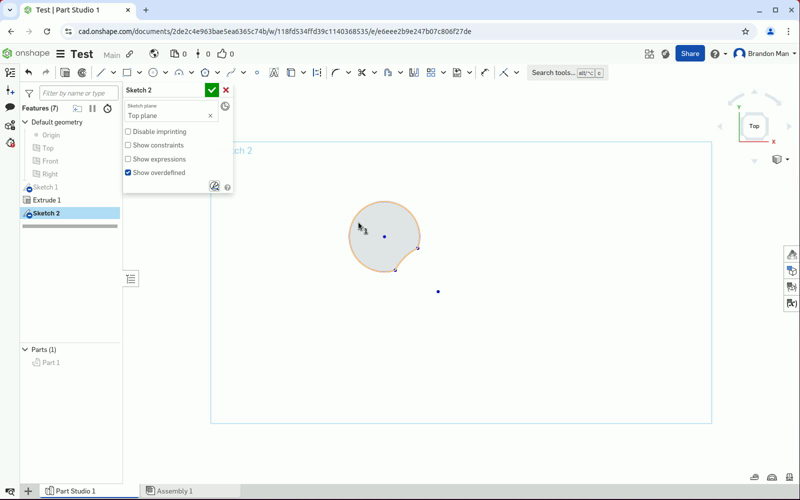
mouse_move(73, 352)
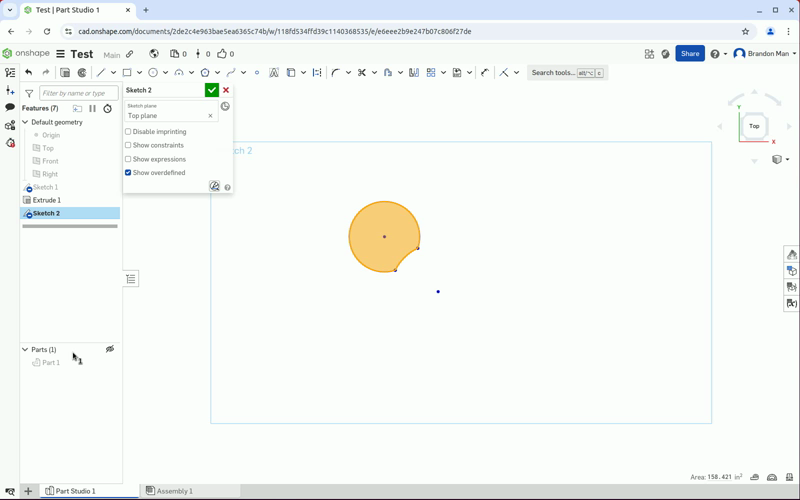
key(shift+y)
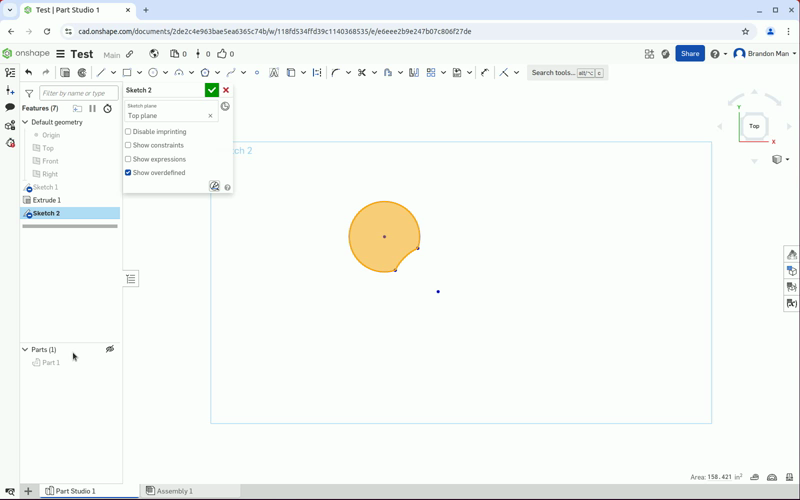
key(shift+e)
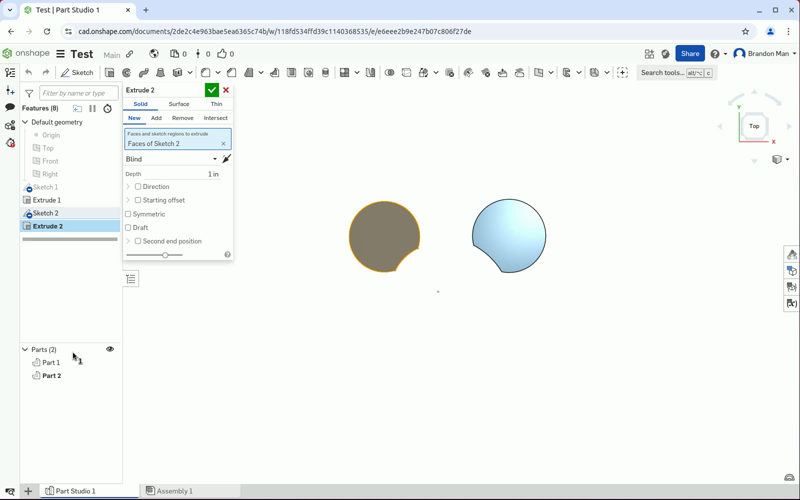
mouse_move(143, 106)
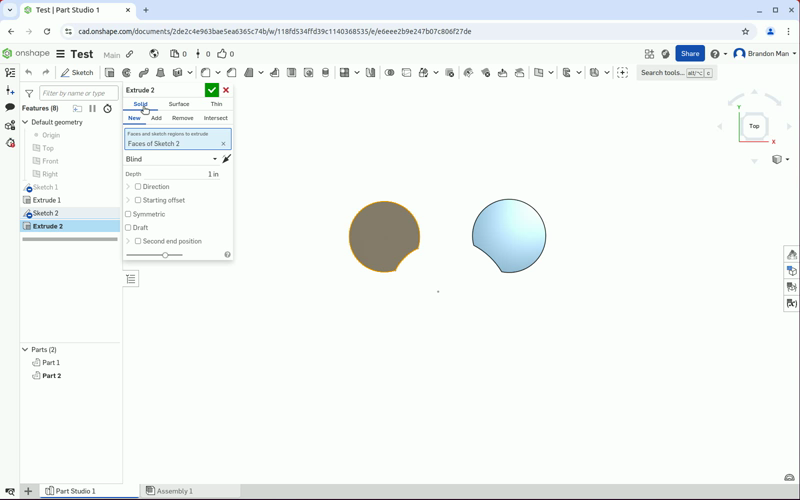
click(143, 106)
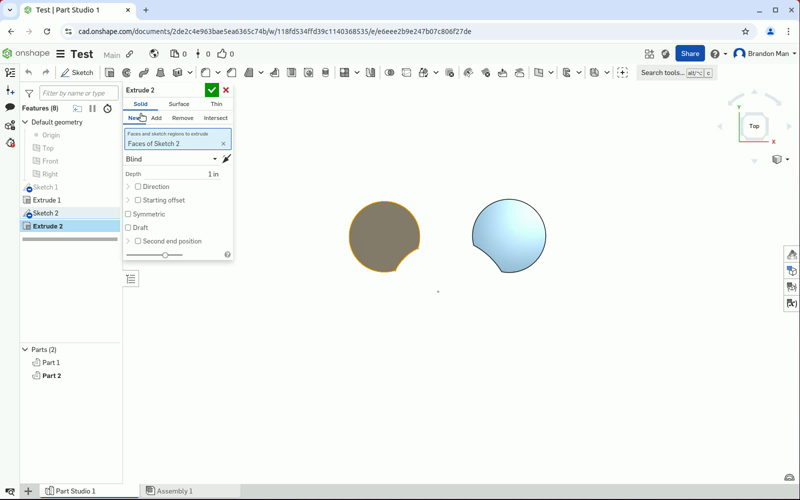
mouse_move(137, 120)
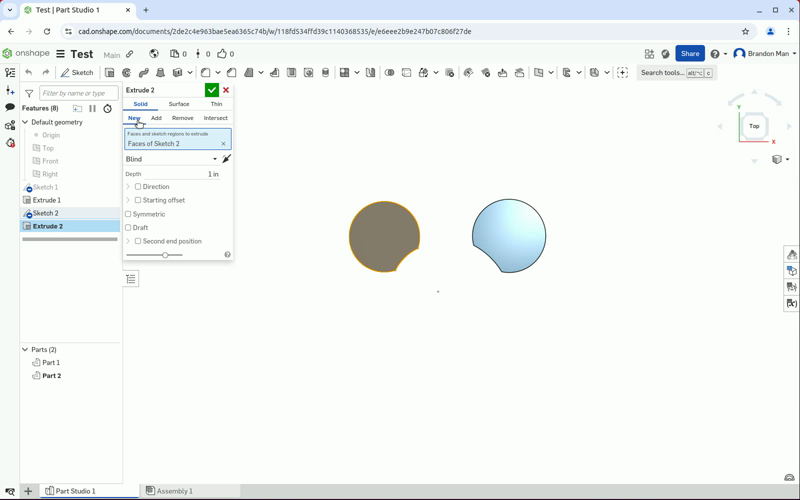
click(137, 120)
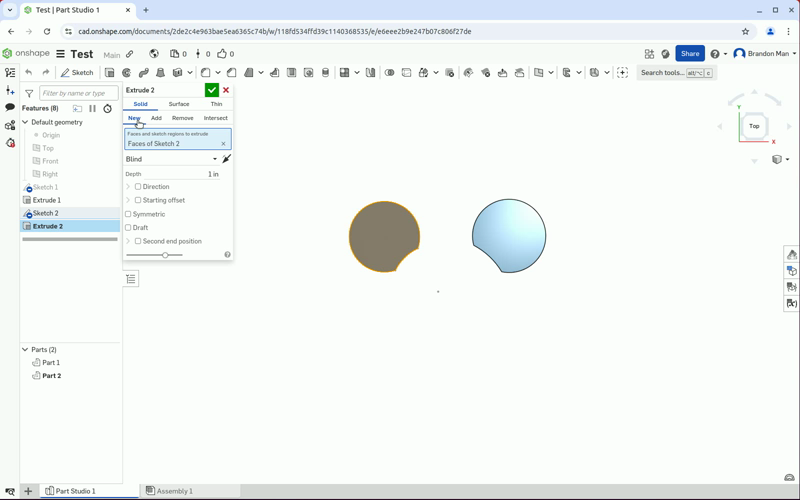
key(tab, 4)
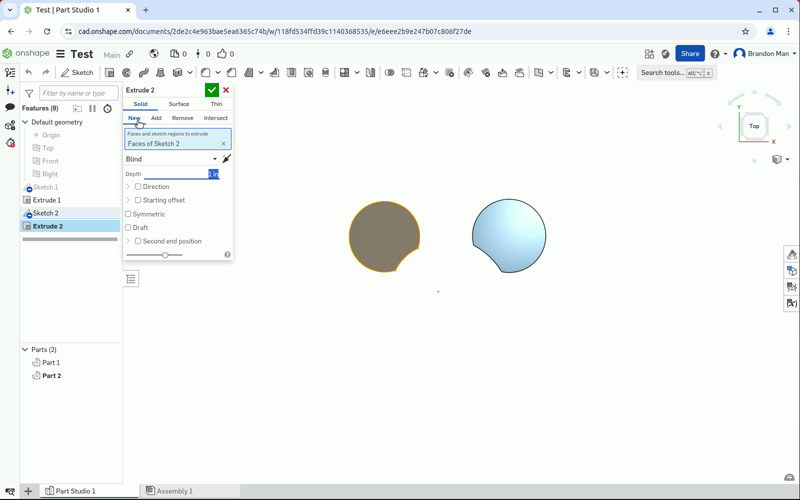
text(4.574)
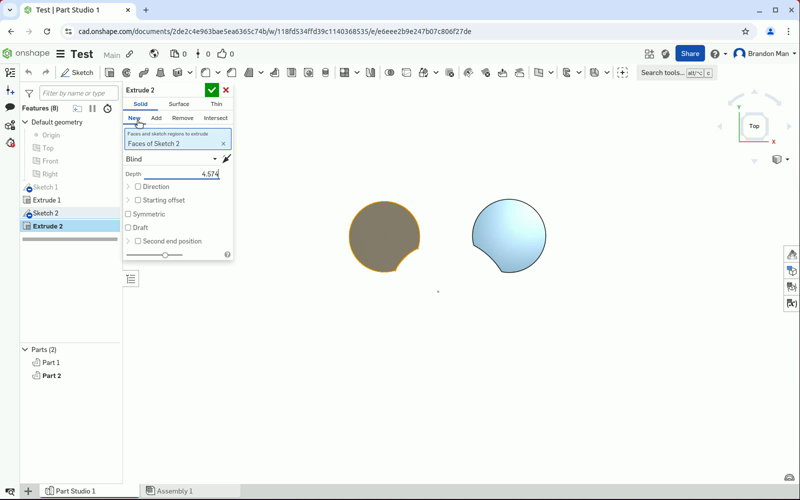
key(enter)
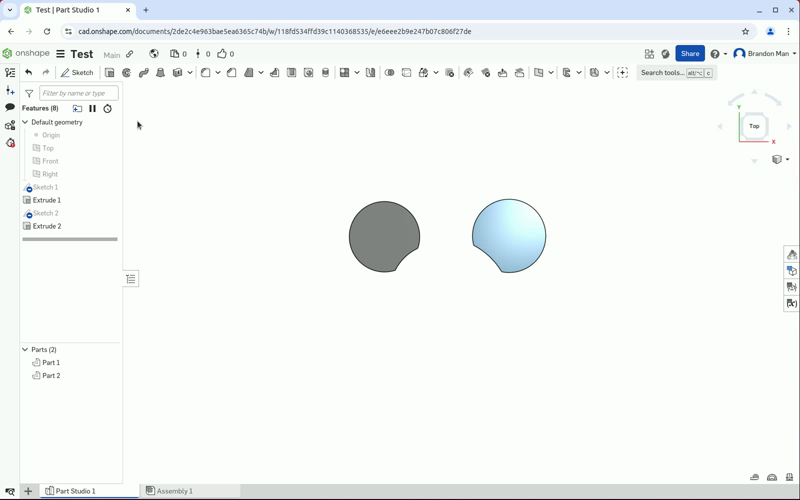
key(shift+h)
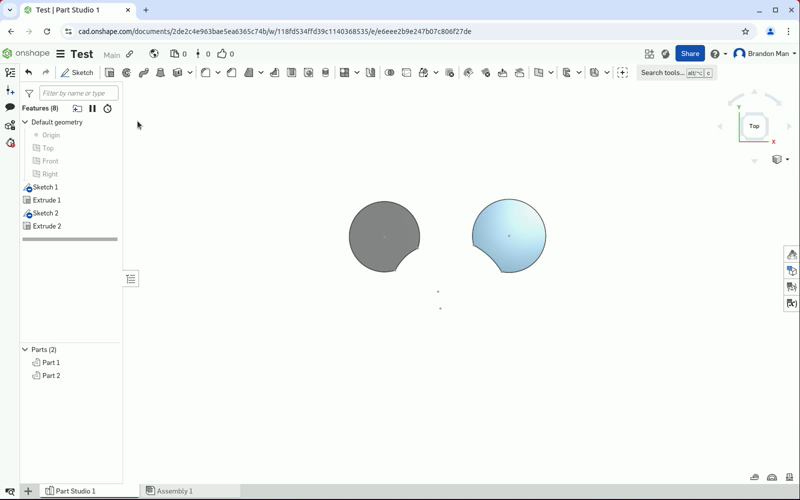
key(shift+h)
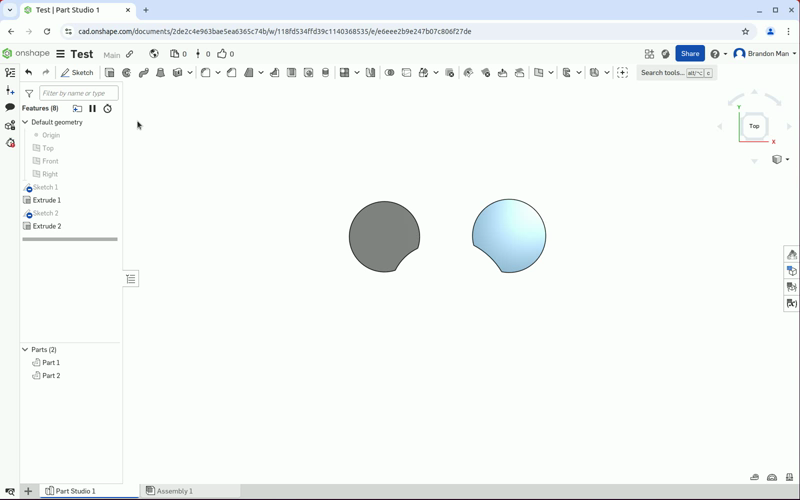
mouse_move(73, 189)
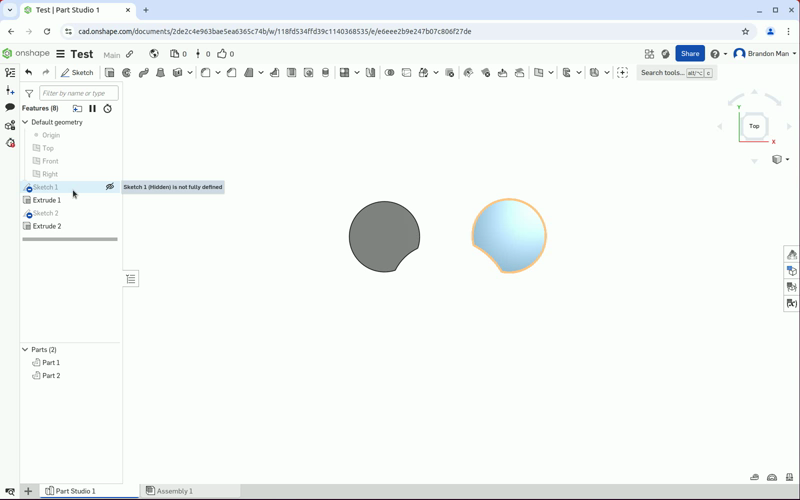
click(73, 189)
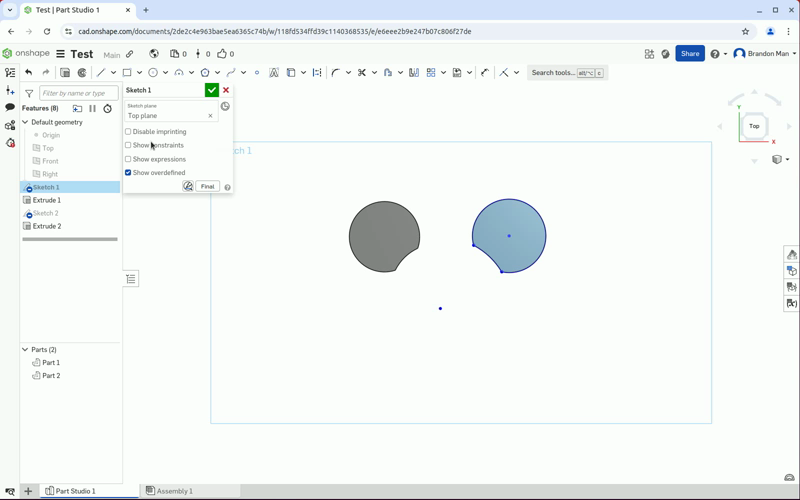
mouse_move(229, 92)
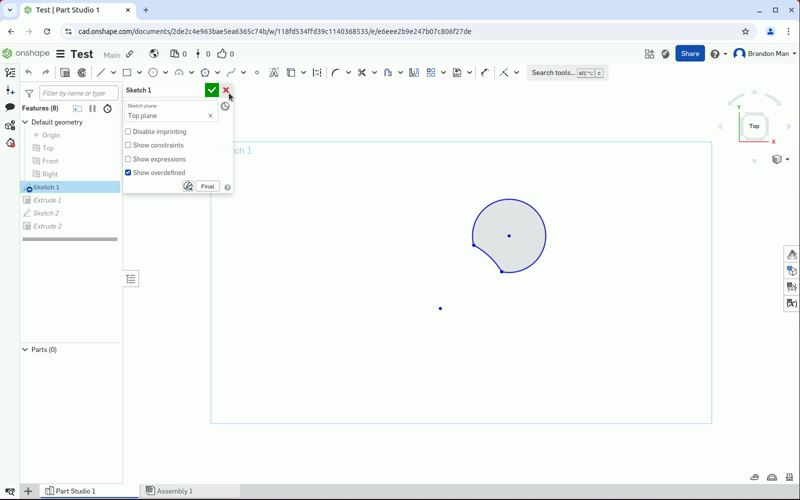
click(229, 92)
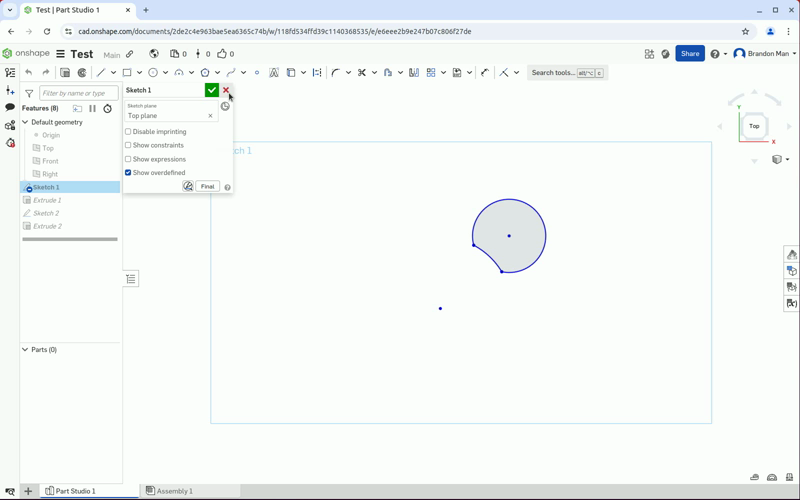
key(shift+s)
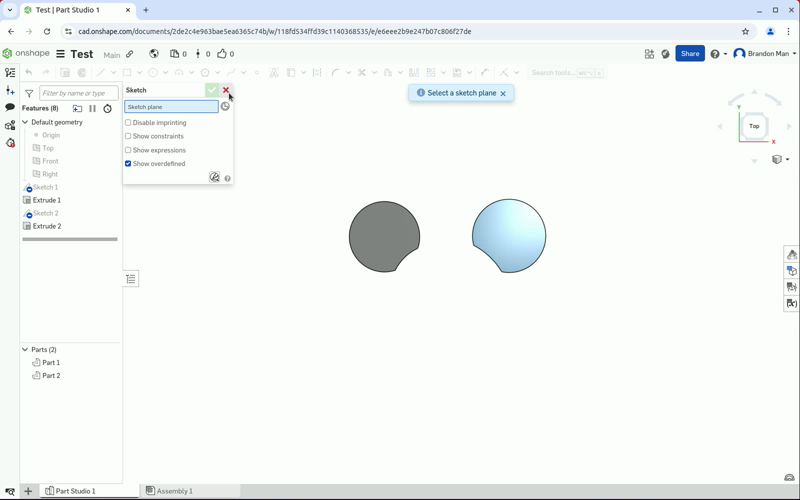
mouse_move(73, 150)
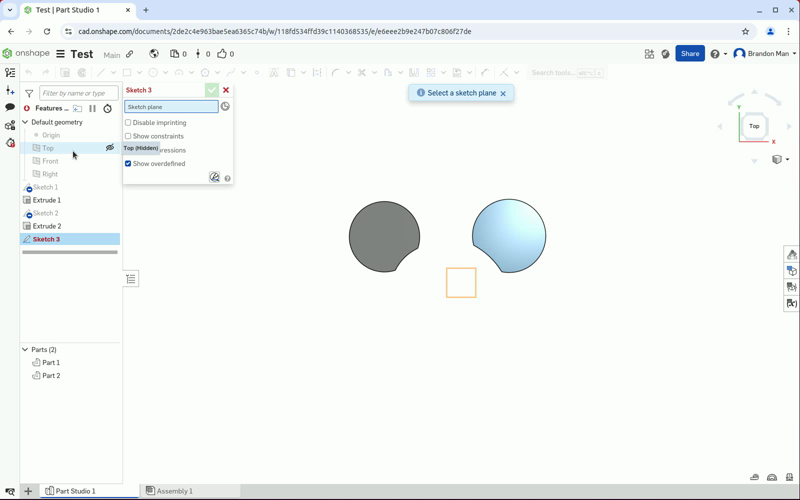
click(73, 150)
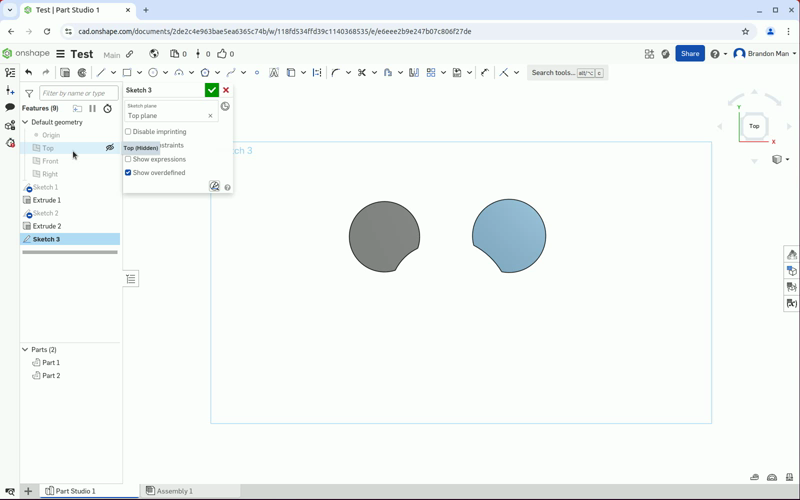
mouse_move(73, 352)
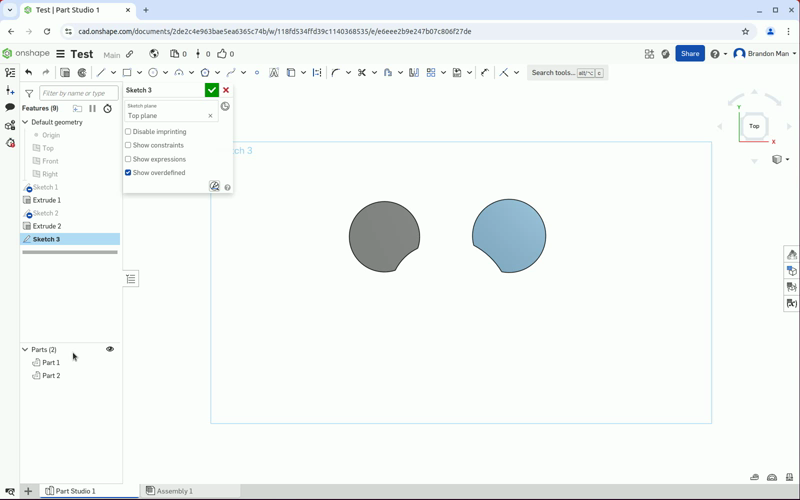
key(y)
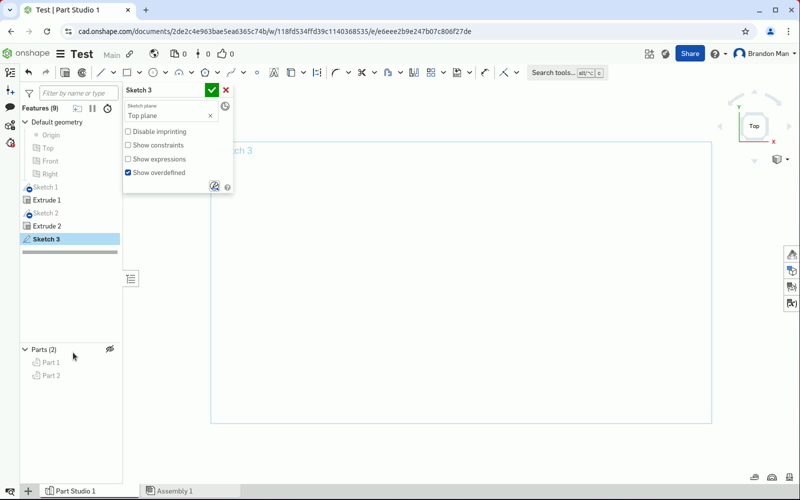
key(a)
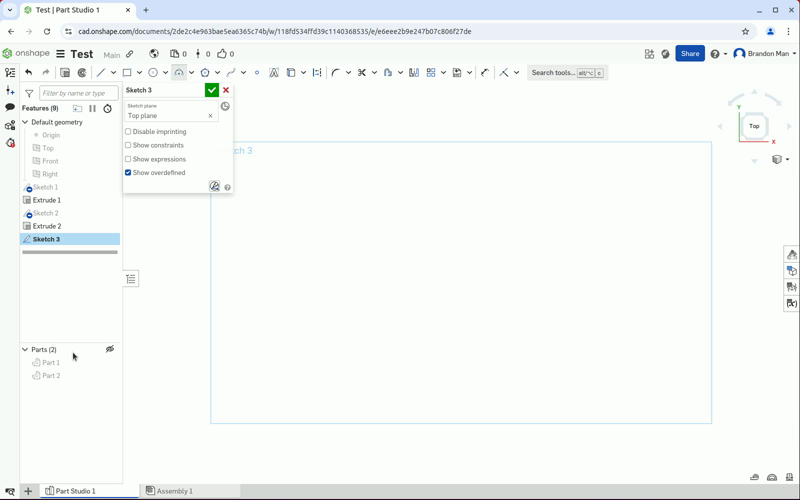
key_down(shift)
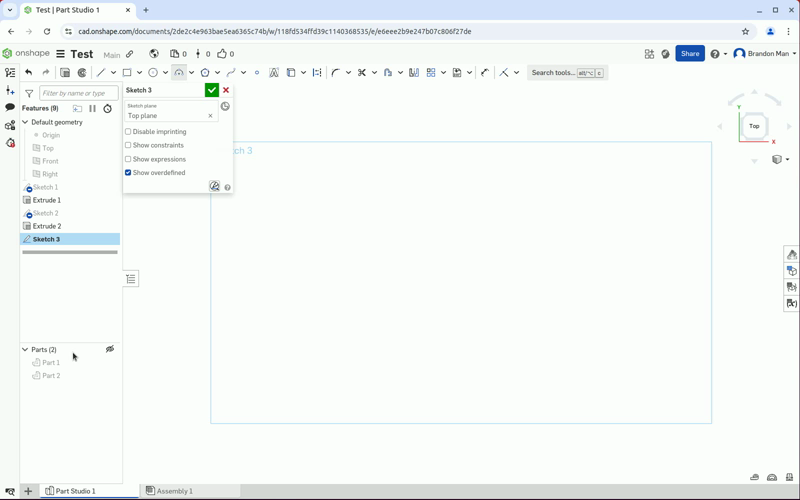
mouse_move(473, 245)
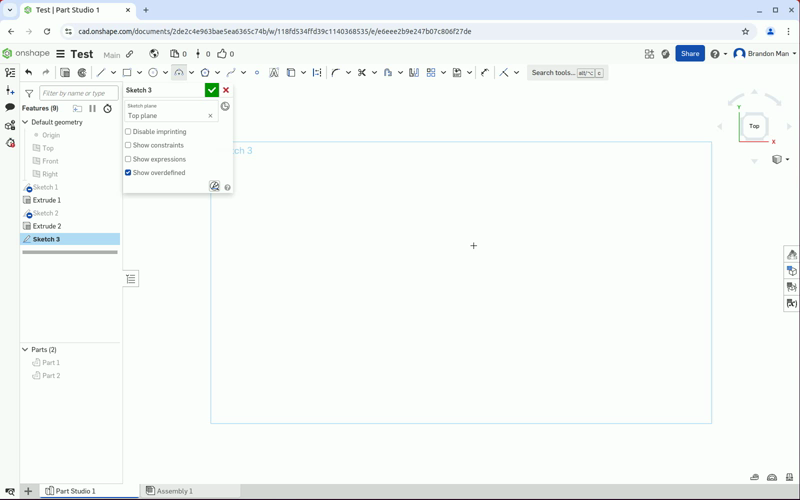
click(473, 245)
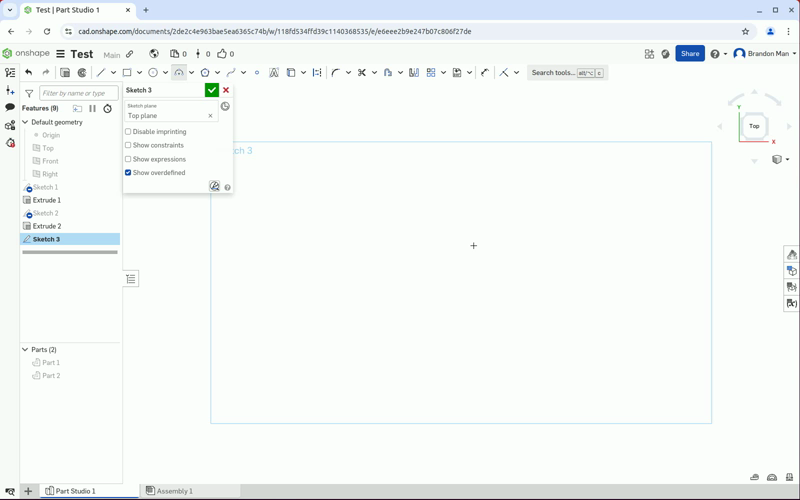
key_up(shift)
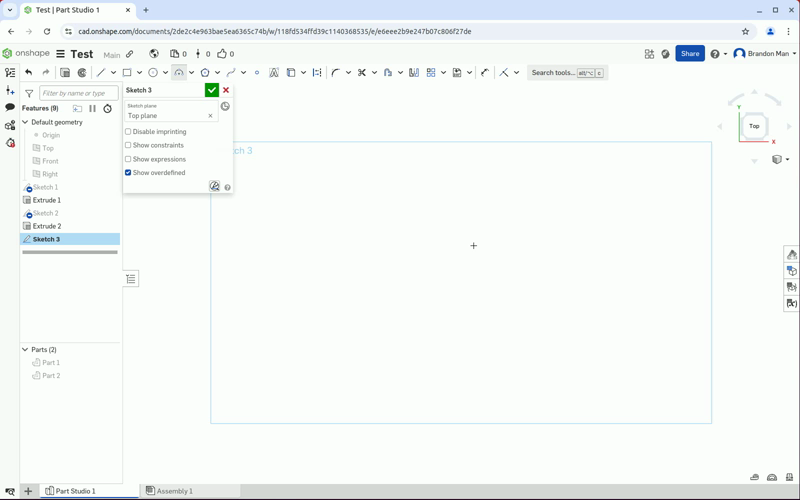
key_down(shift)
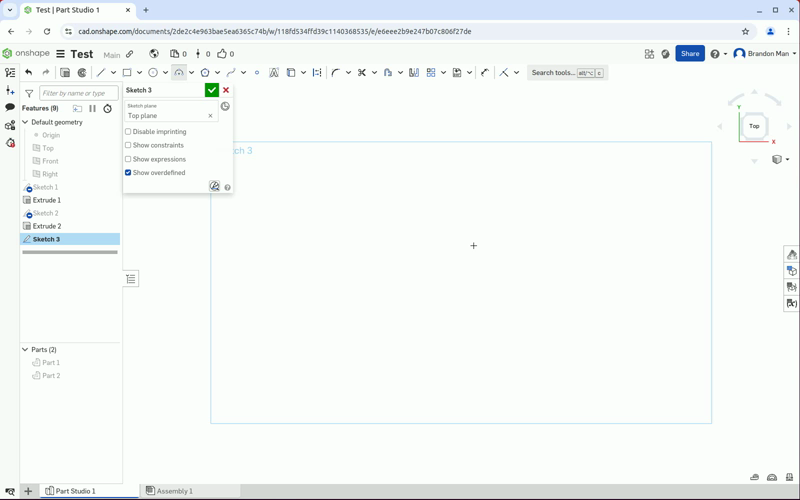
mouse_move(502, 272)
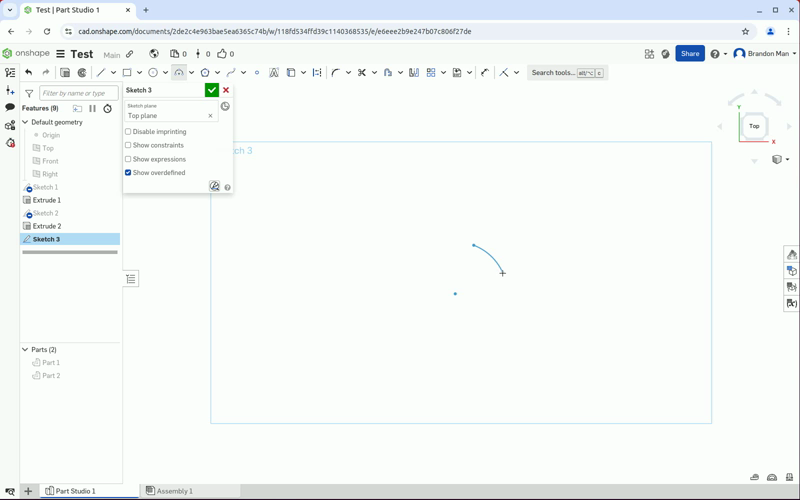
click(502, 272)
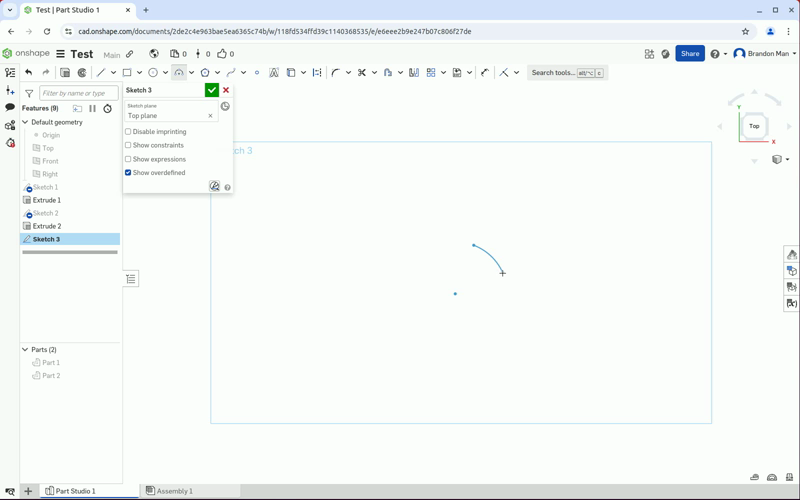
mouse_move(484, 263)
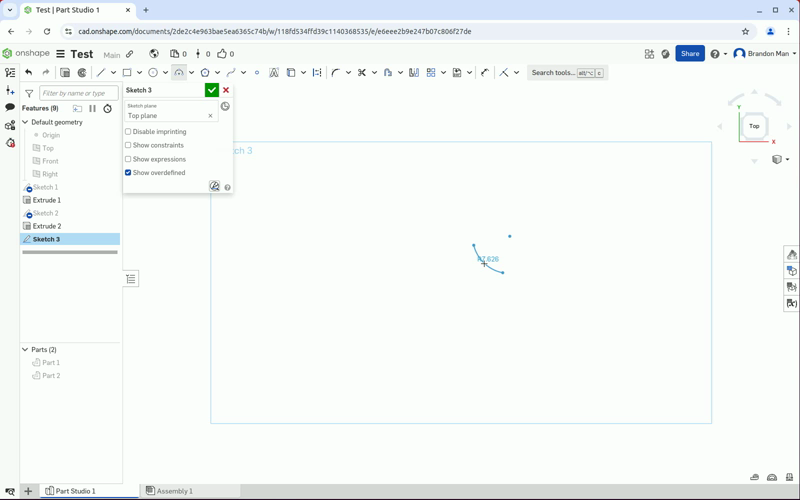
click(484, 263)
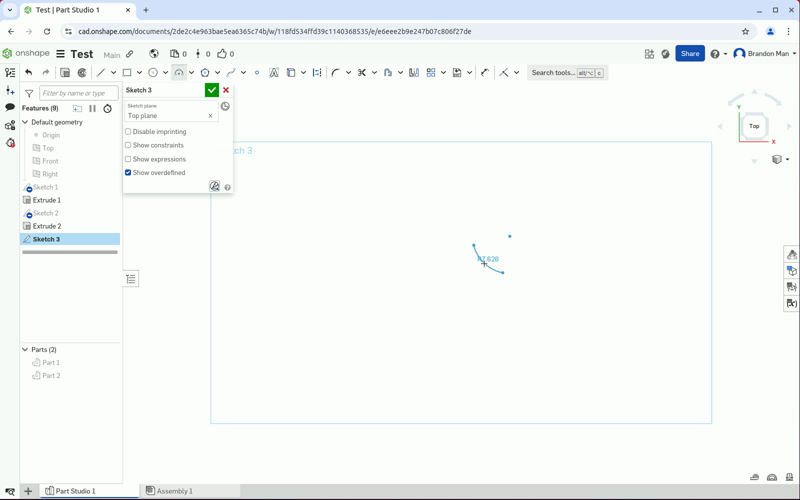
key_up(shift)
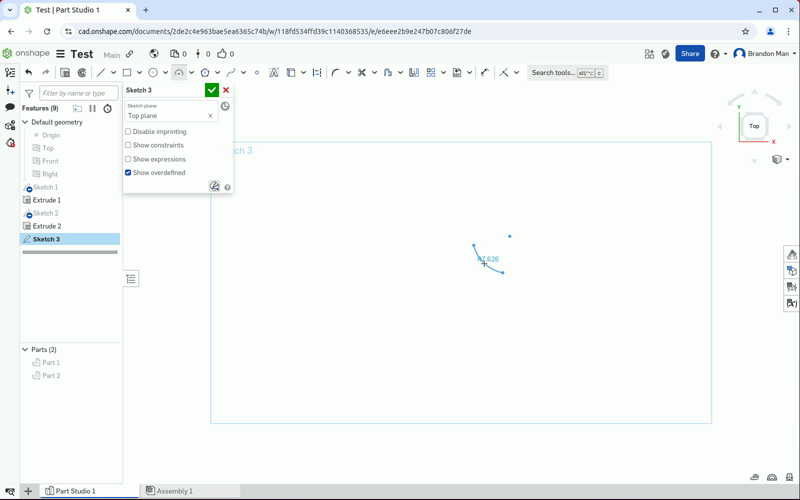
mouse_move(502, 272)
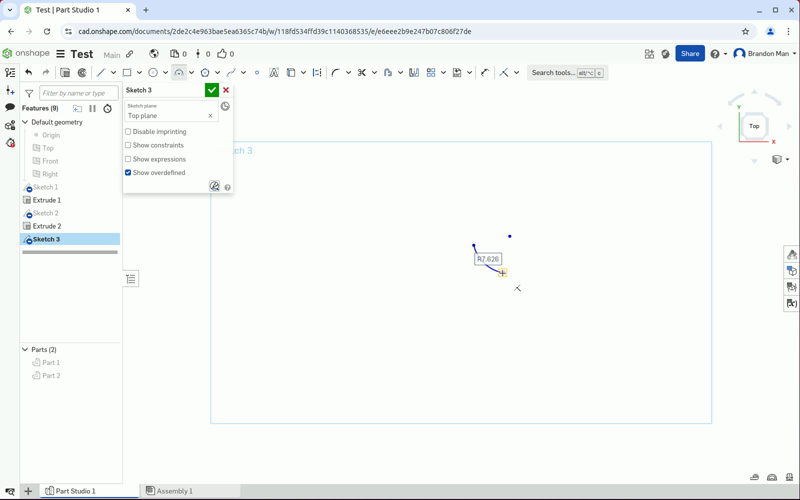
click(502, 272)
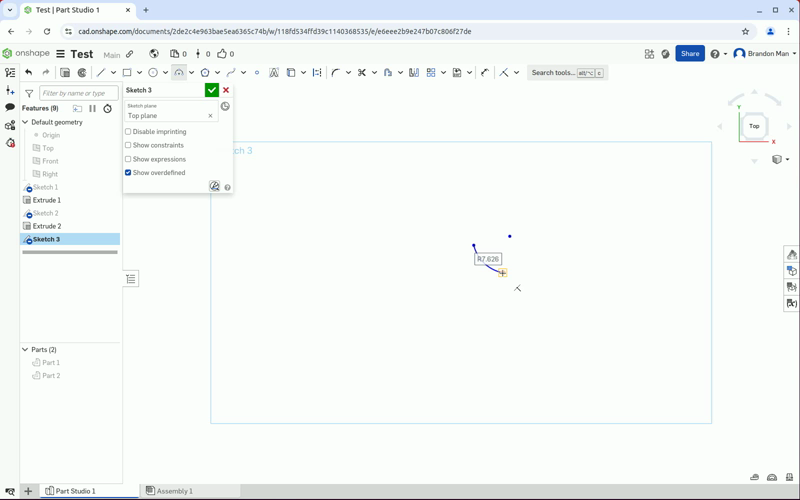
mouse_move(473, 245)
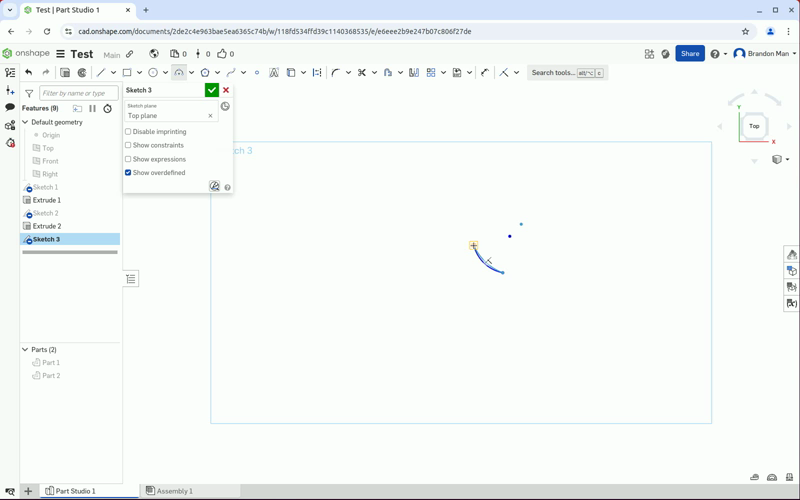
click(473, 245)
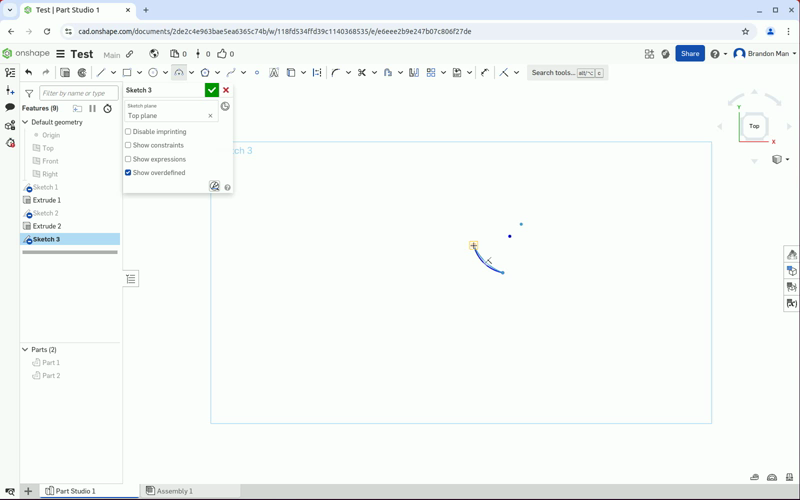
key_down(shift)
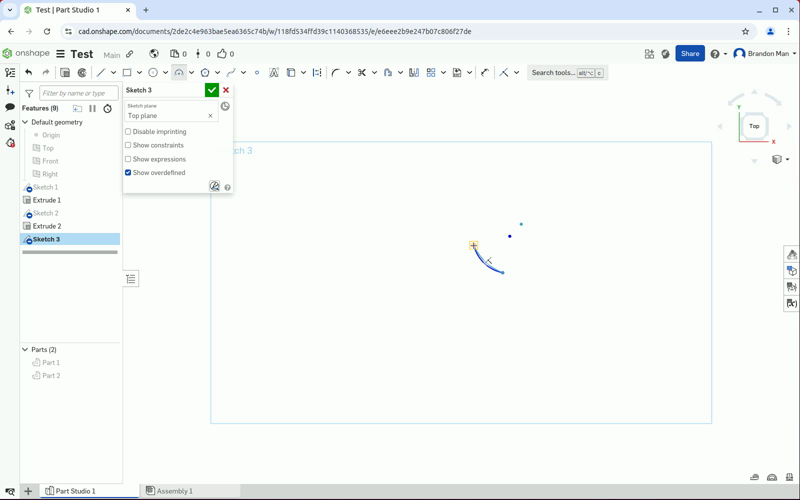
mouse_move(490, 256)
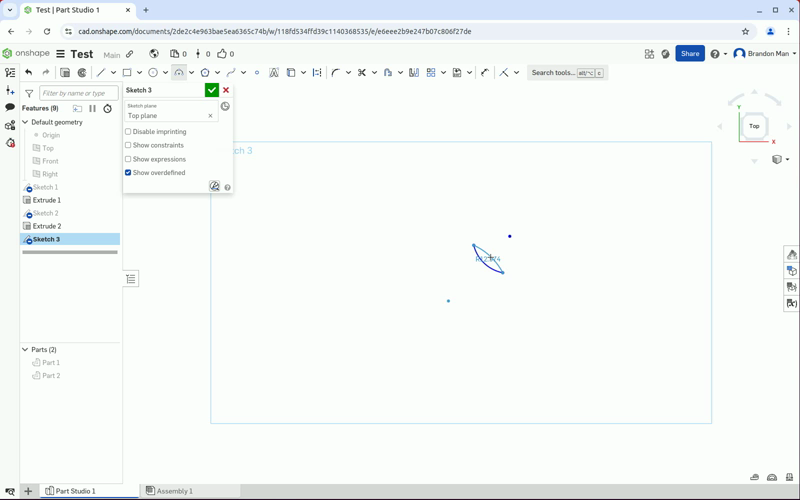
click(490, 256)
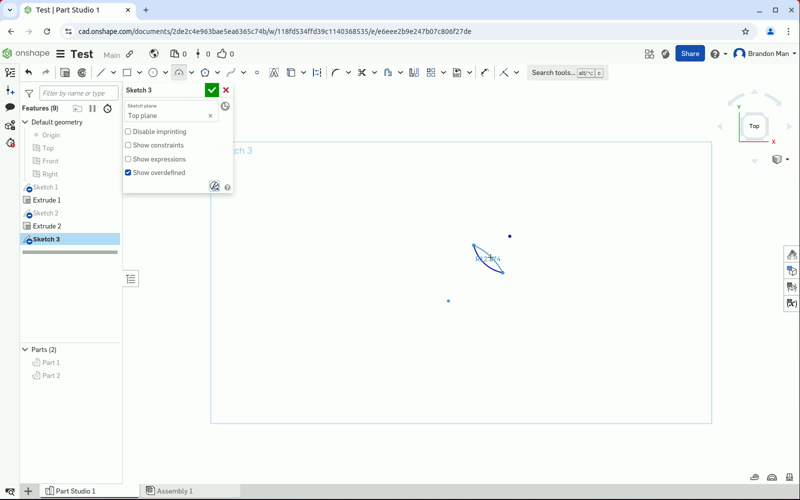
key_up(shift)
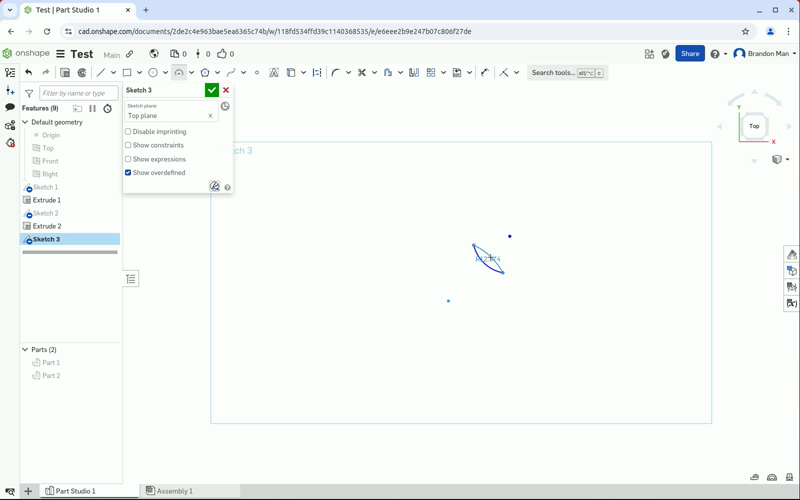
key(esc)
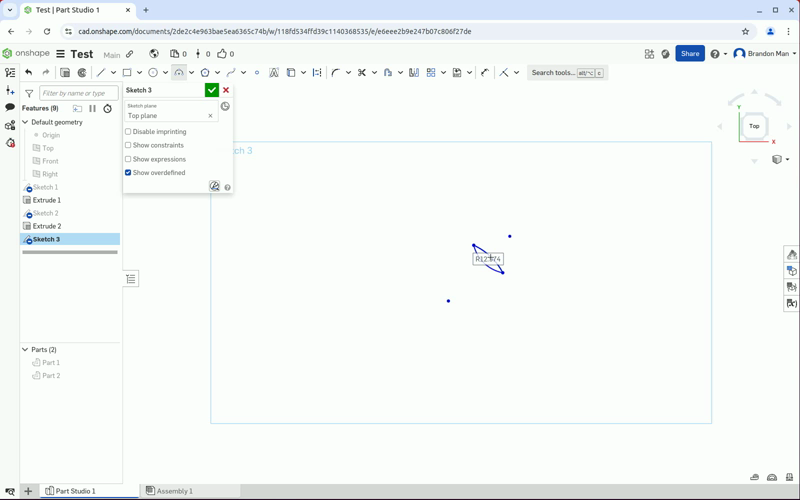
mouse_move(477, 251)
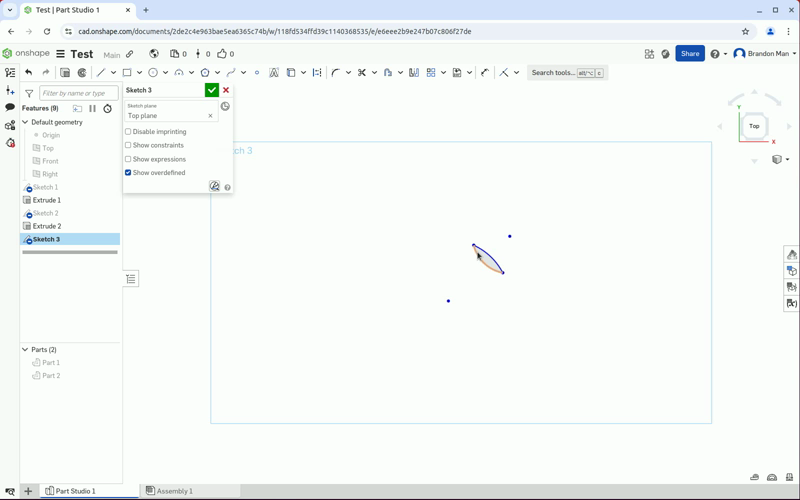
scroll(6)
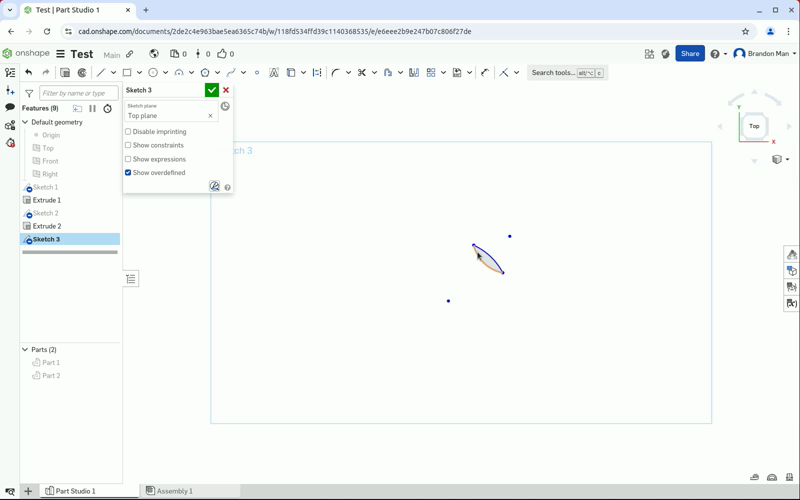
scroll(6)
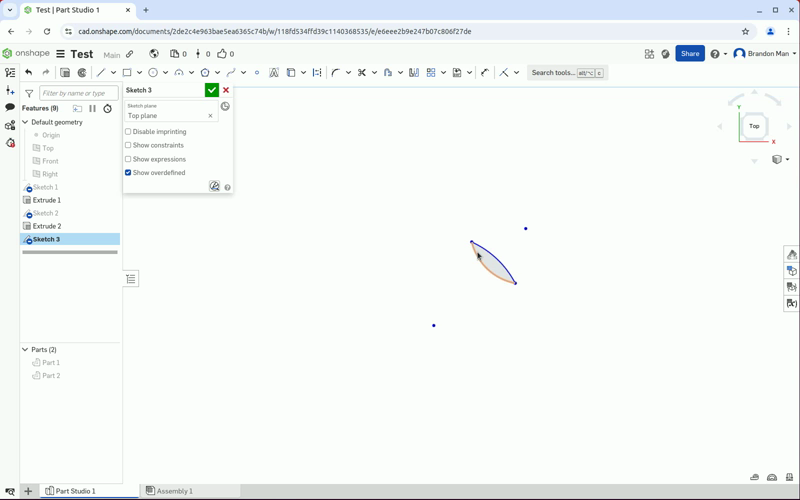
scroll(6)
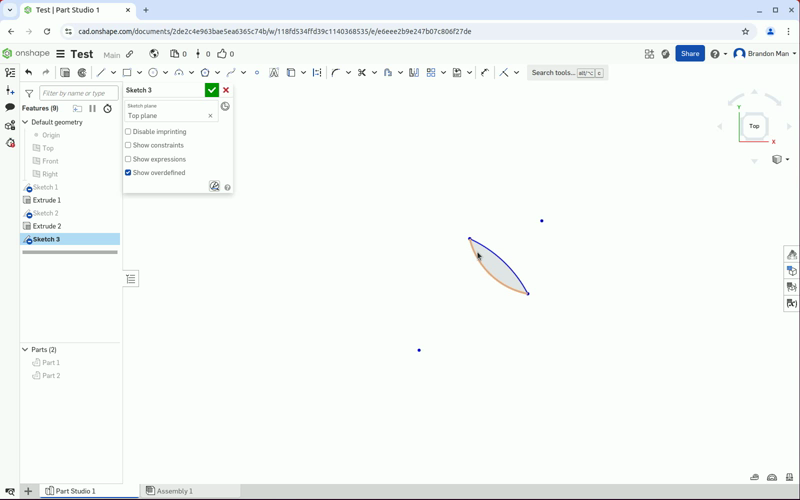
scroll(6)
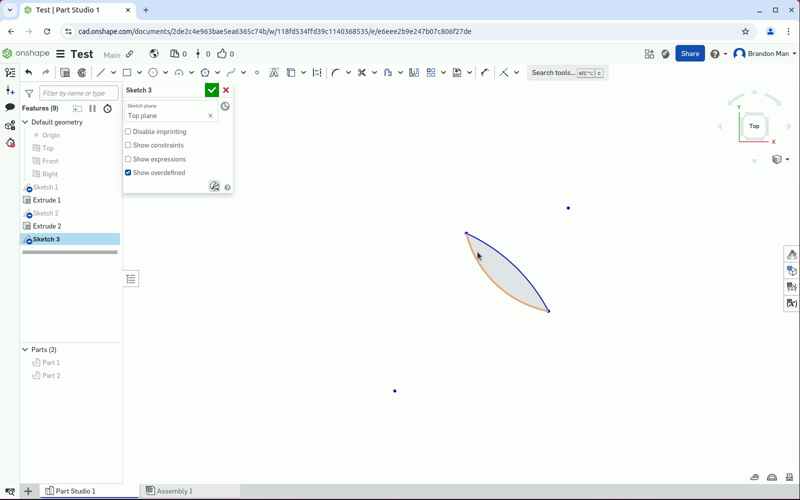
scroll(6)
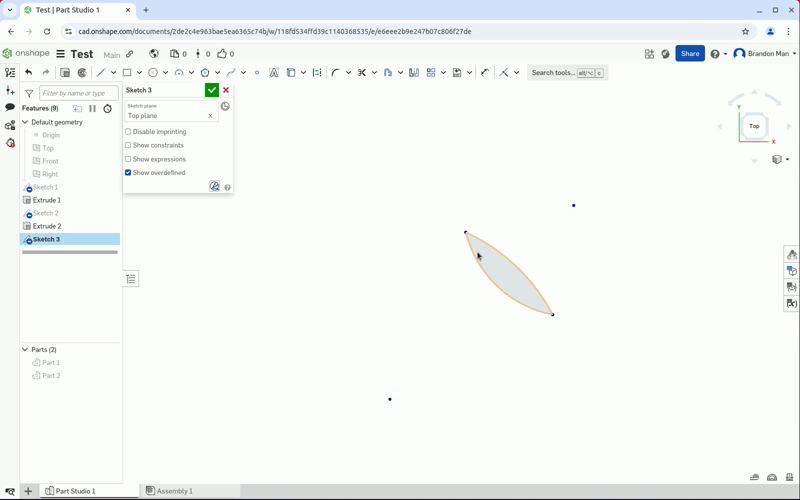
scroll(6)
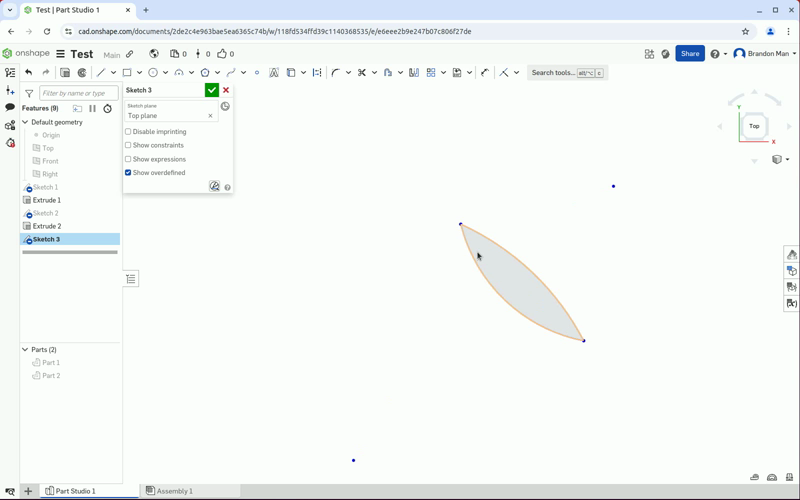
scroll(6)
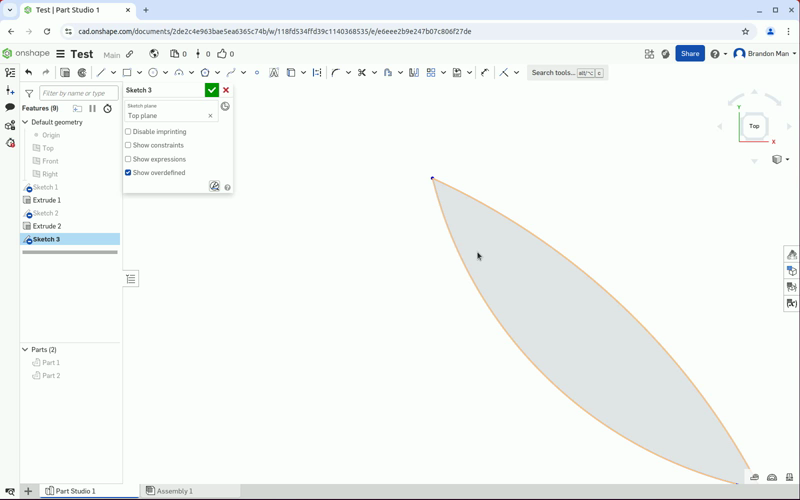
click(477, 251)
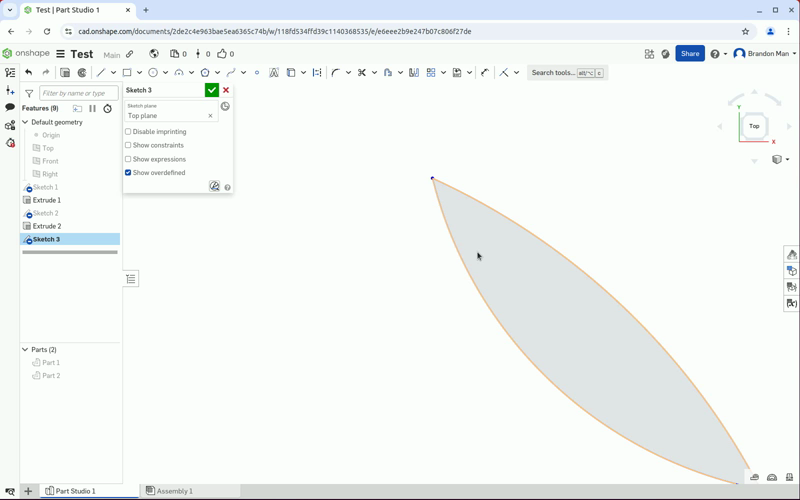
scroll(-6)
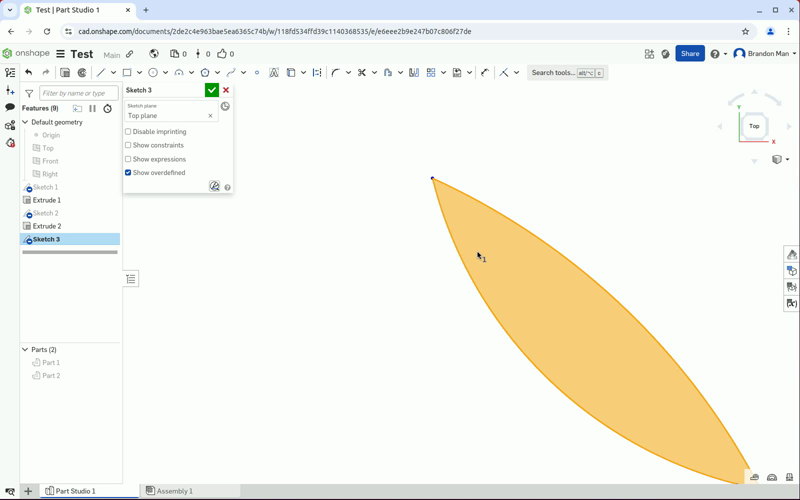
scroll(-6)
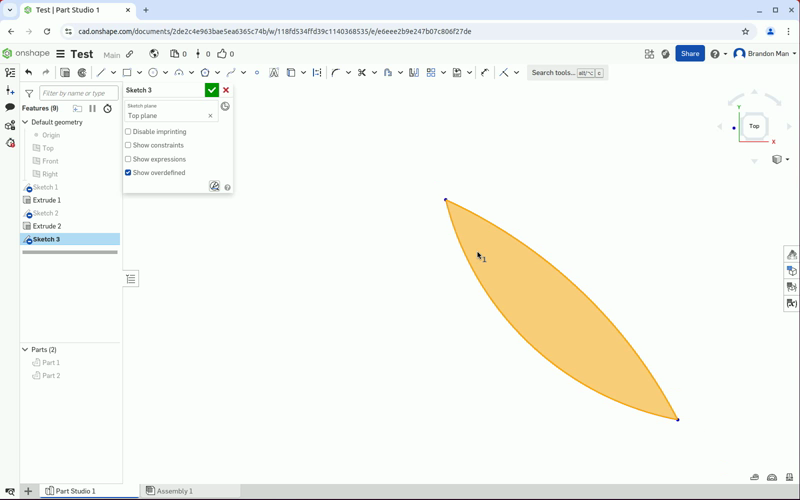
scroll(-6)
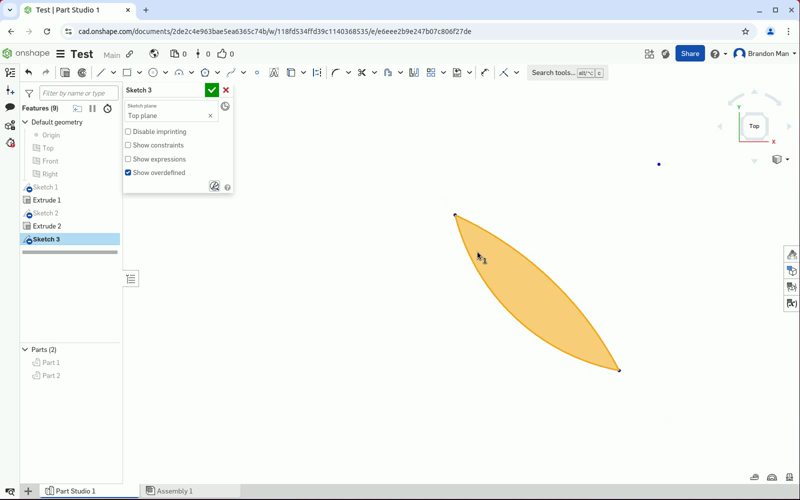
scroll(-6)
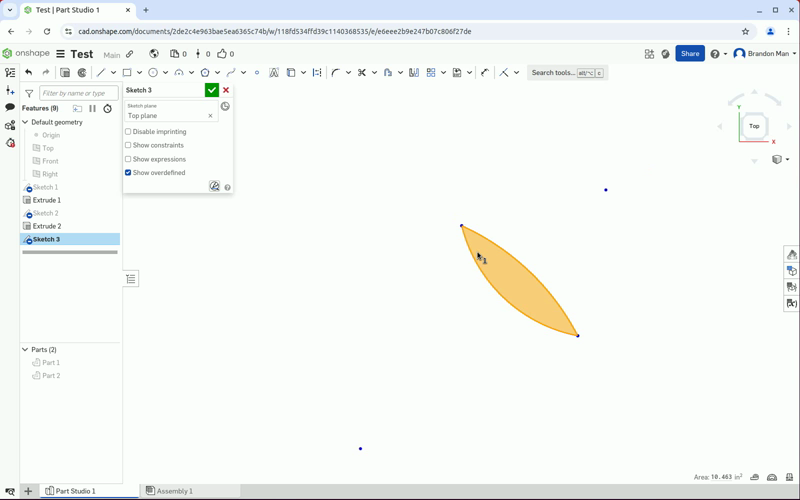
scroll(-6)
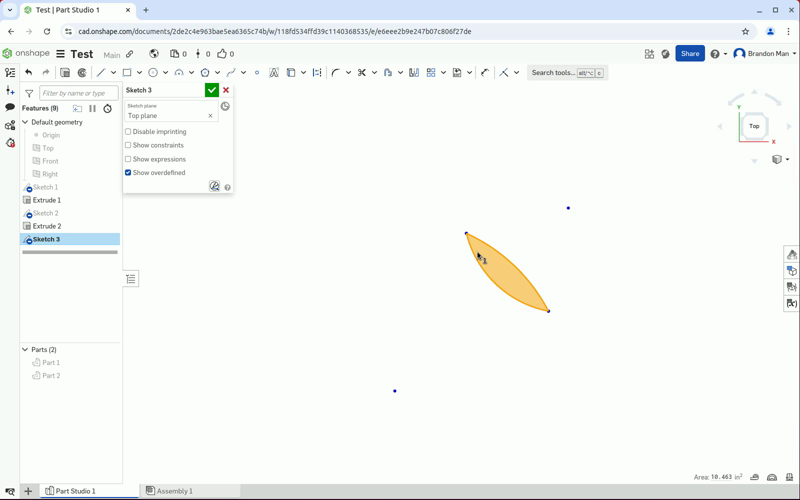
scroll(-6)
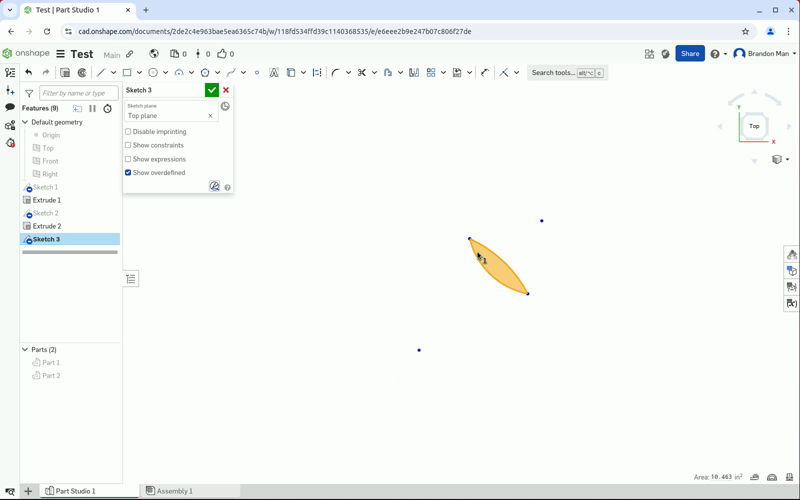
scroll(-6)
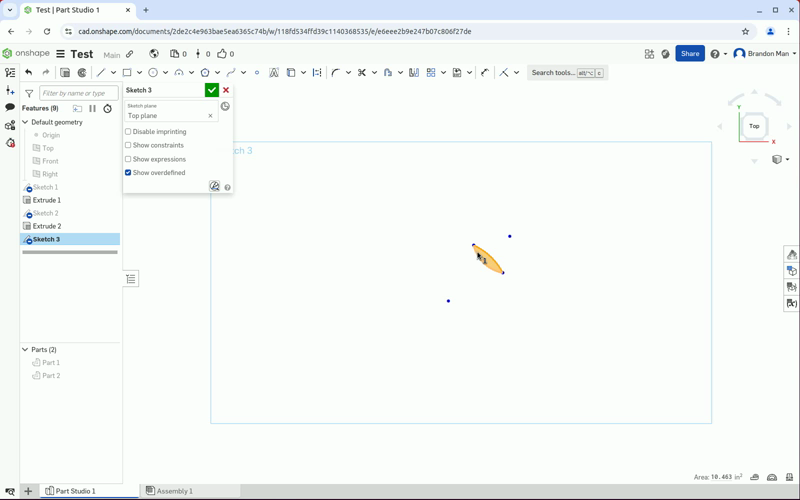
mouse_move(73, 352)
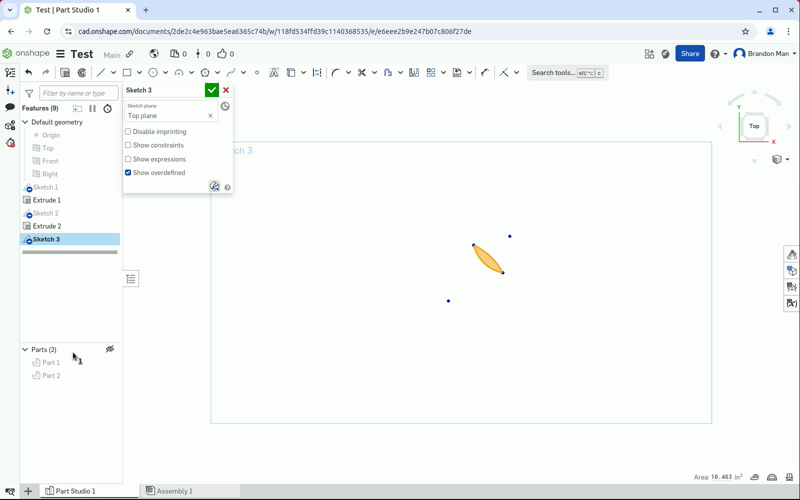
key(shift+y)
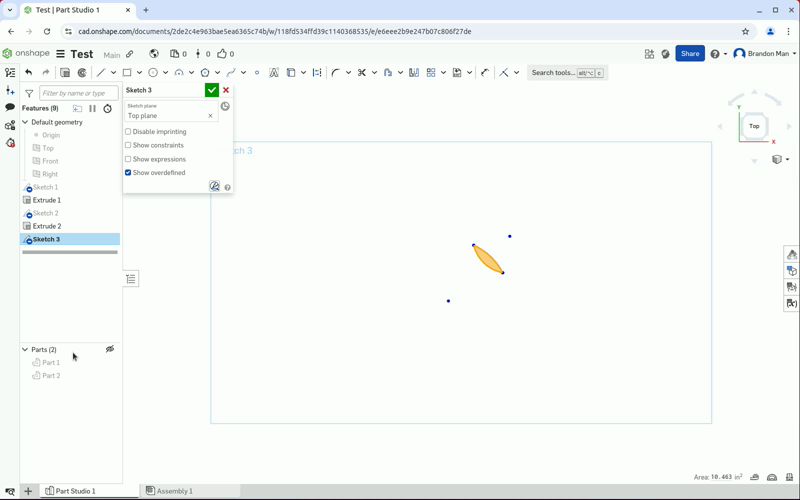
key(shift+e)
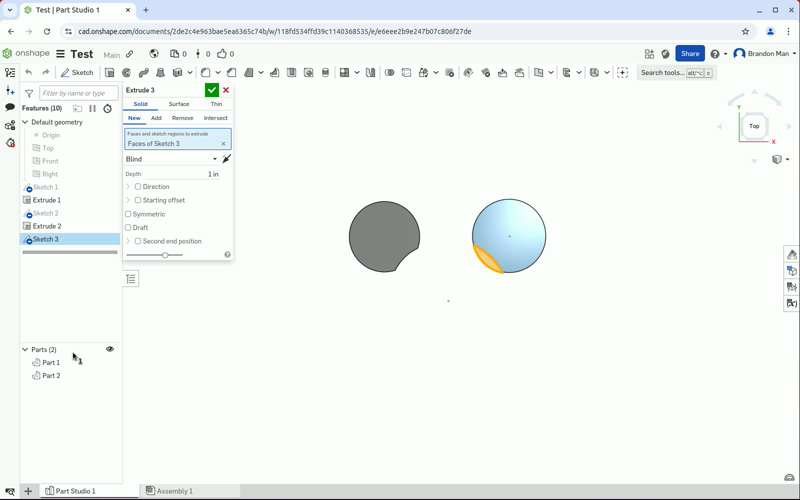
mouse_move(143, 106)
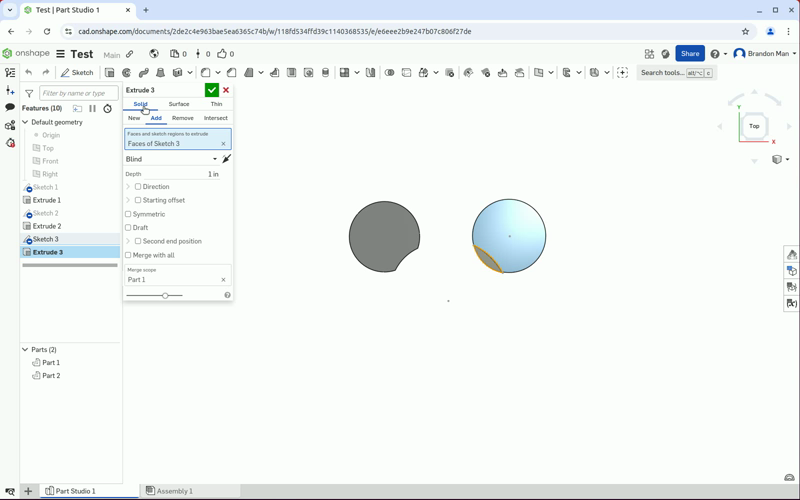
click(143, 106)
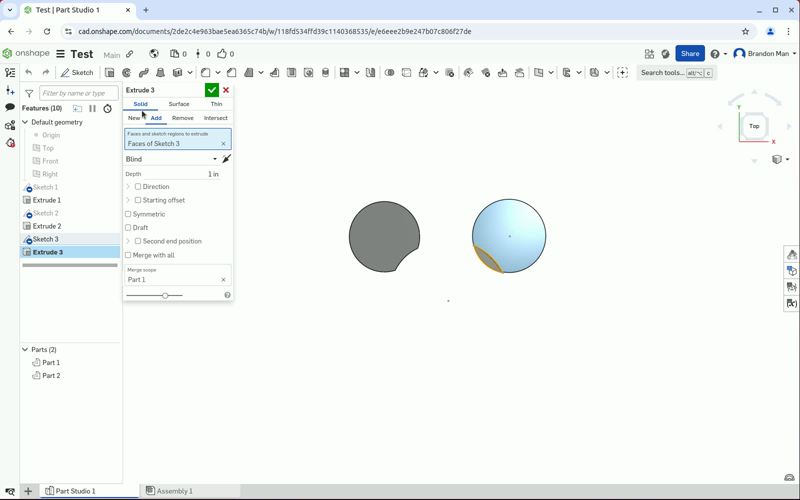
mouse_move(137, 120)
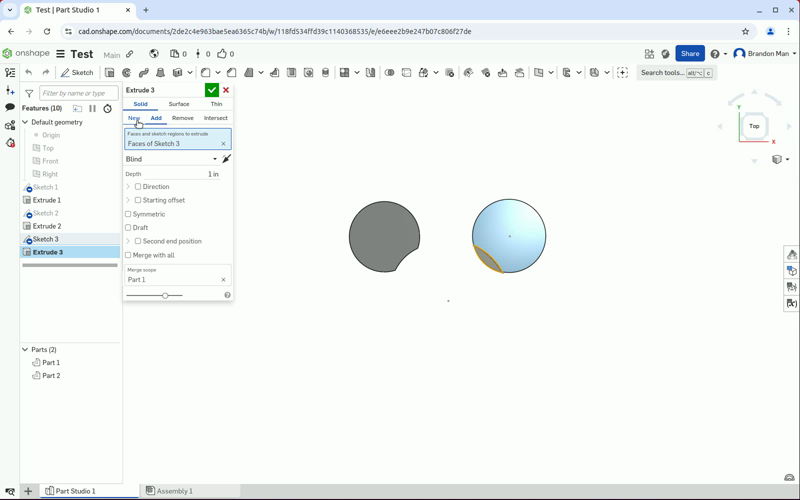
click(137, 120)
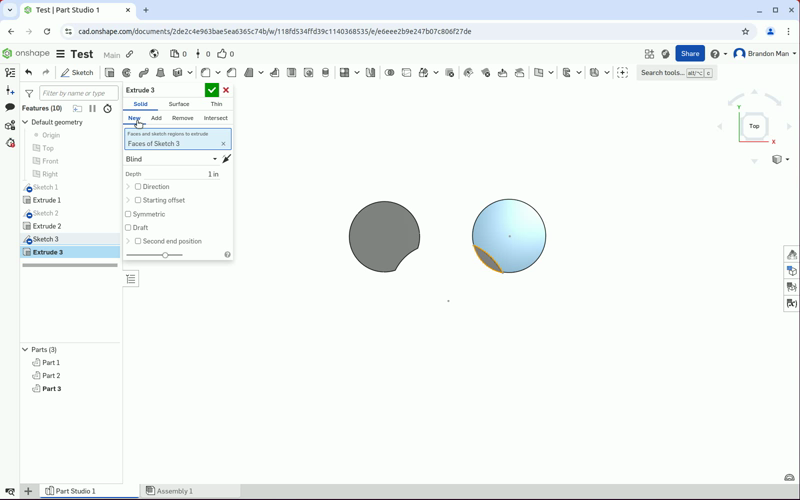
key(tab, 4)
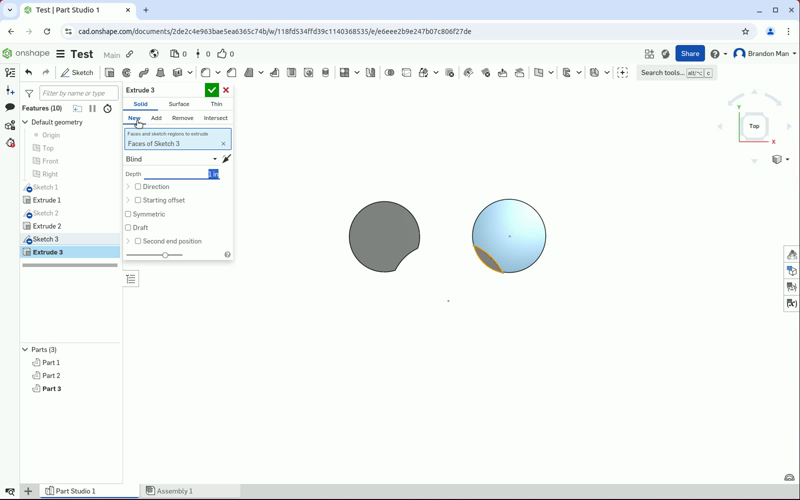
text(4.574)
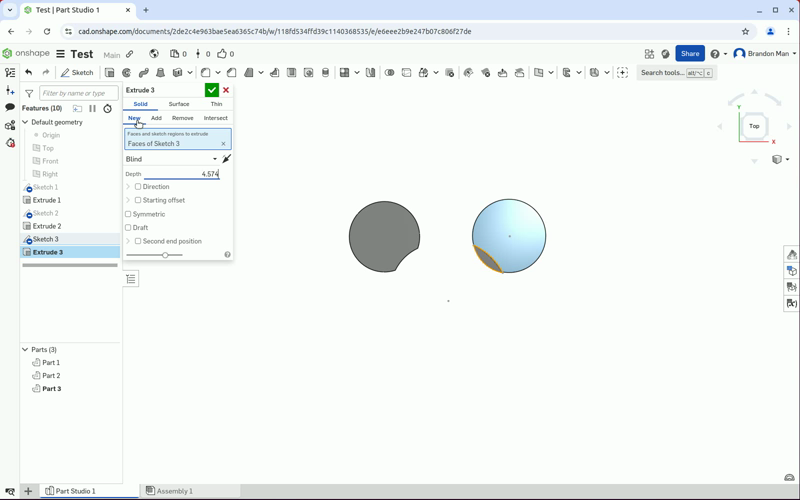
key(enter)
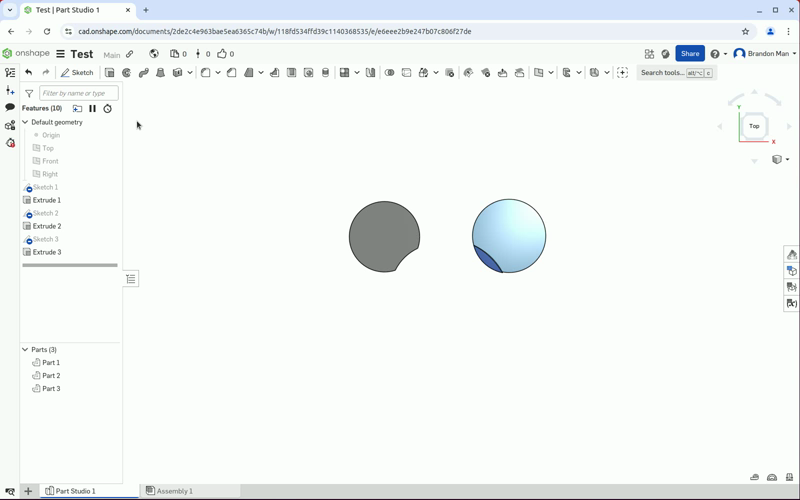
key(shift+h)
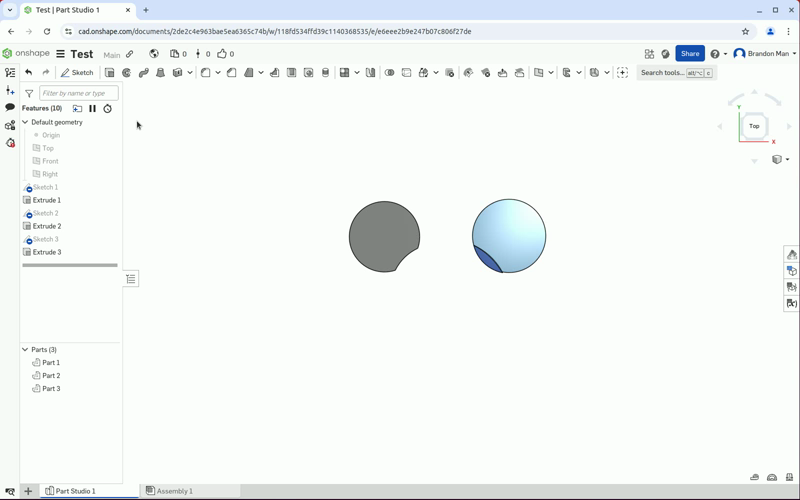
key(shift+h)
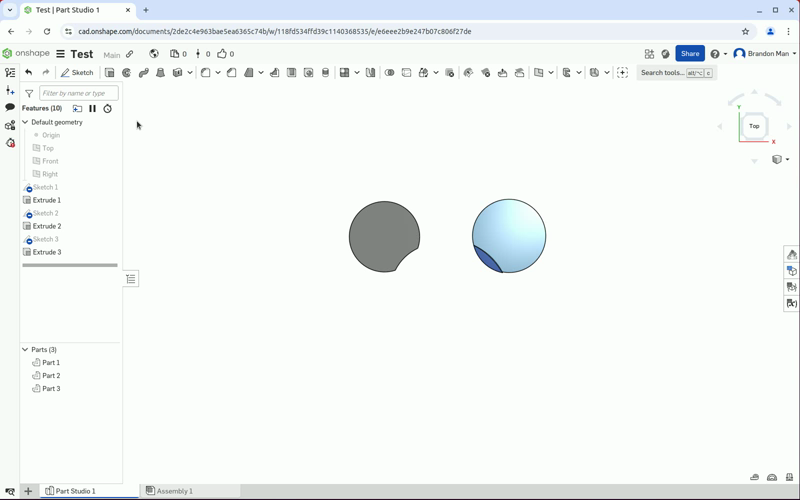
mouse_move(73, 189)
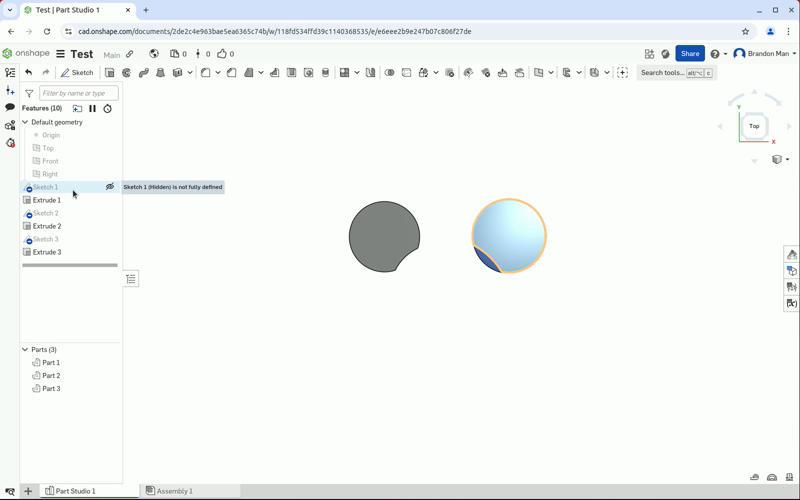
click(73, 189)
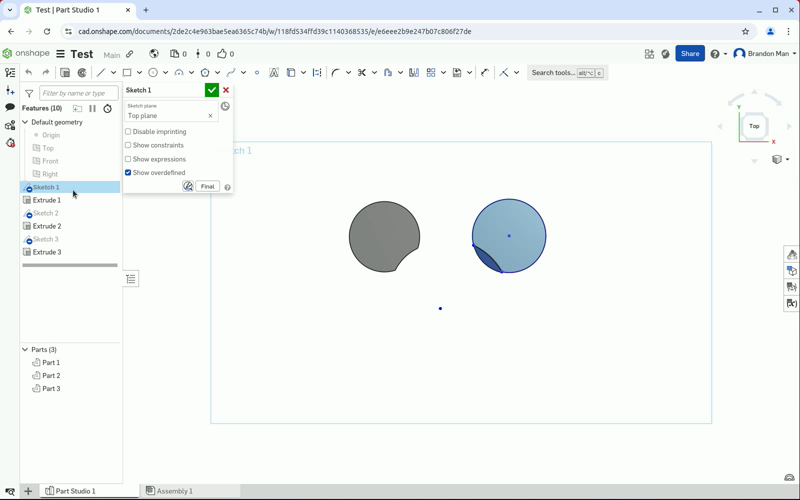
mouse_move(229, 92)
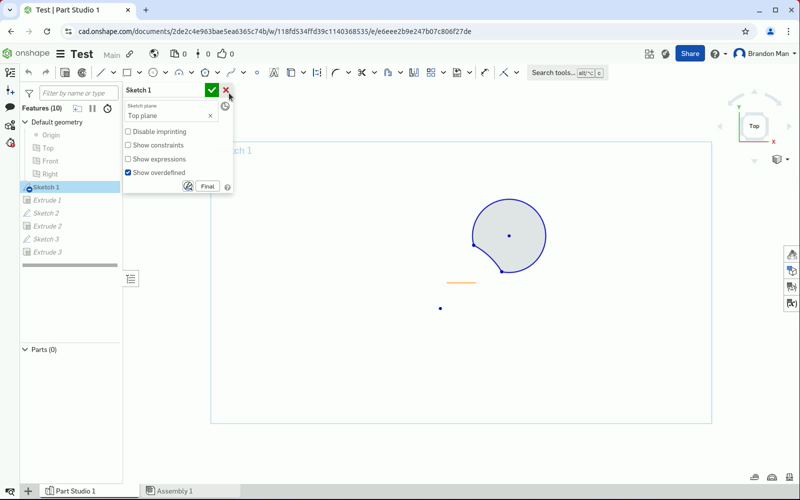
click(229, 92)
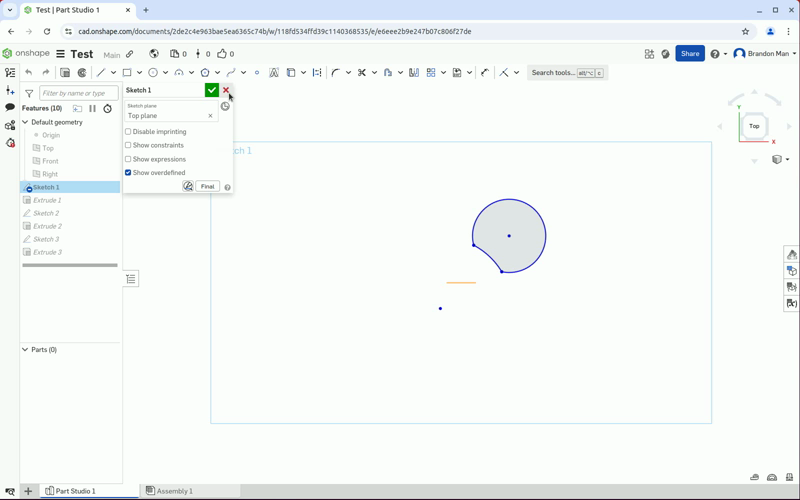
key(shift+s)
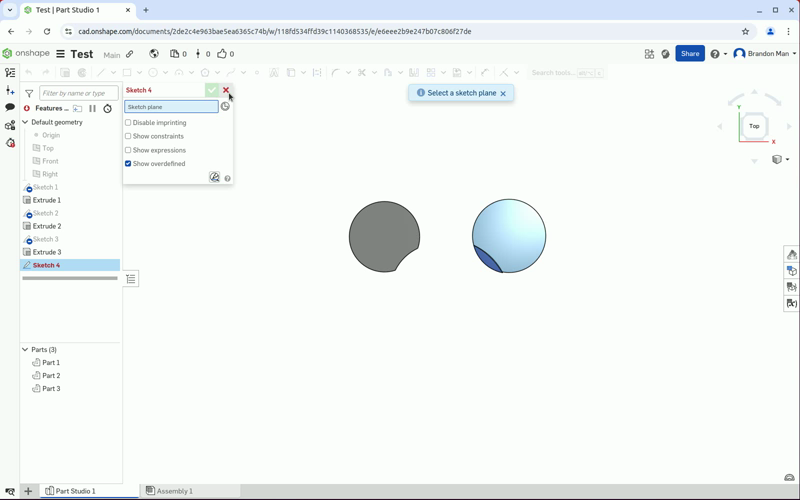
mouse_move(73, 150)
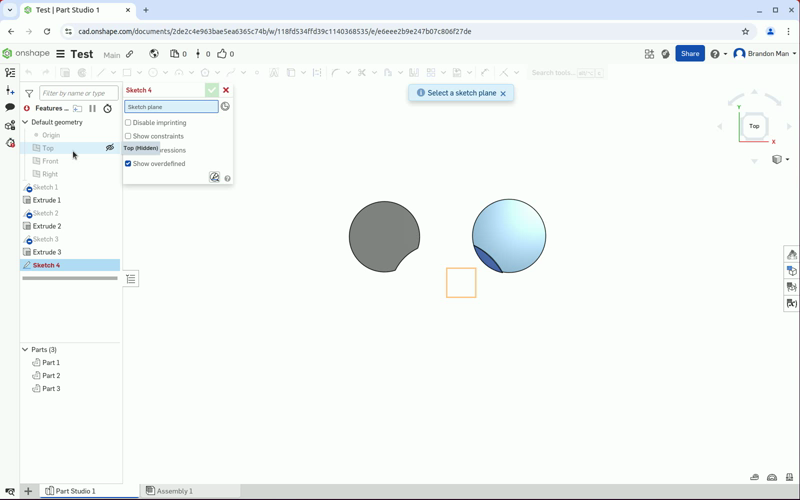
click(73, 150)
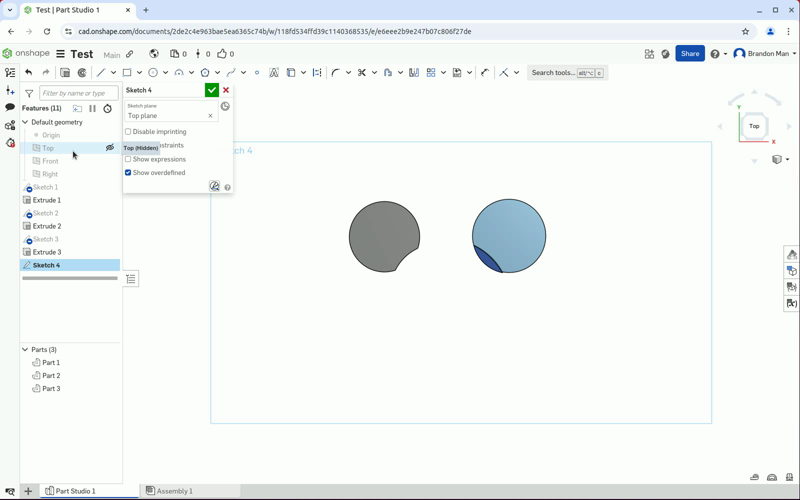
mouse_move(73, 352)
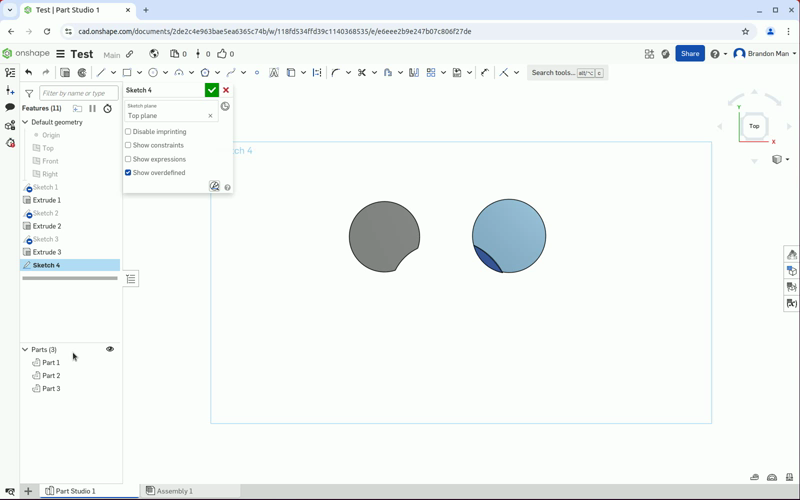
key(y)
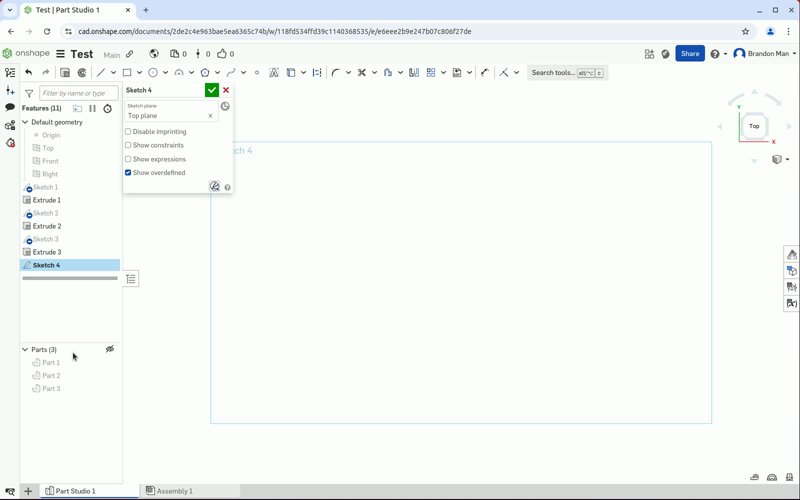
key(a)
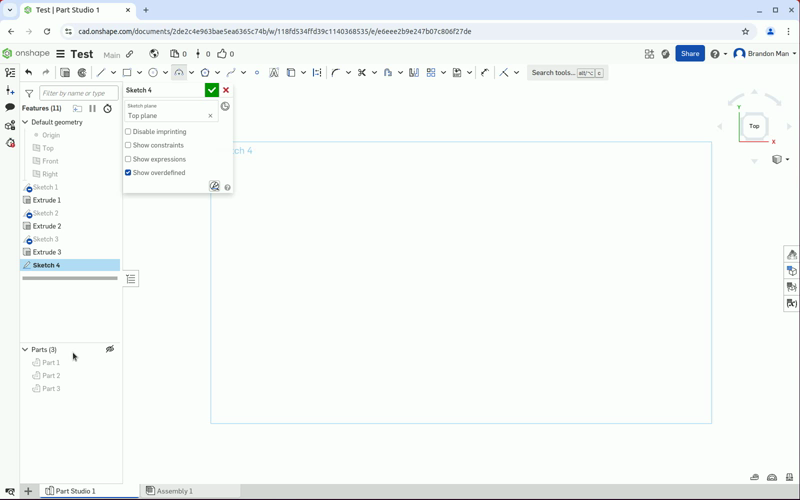
key_down(shift)
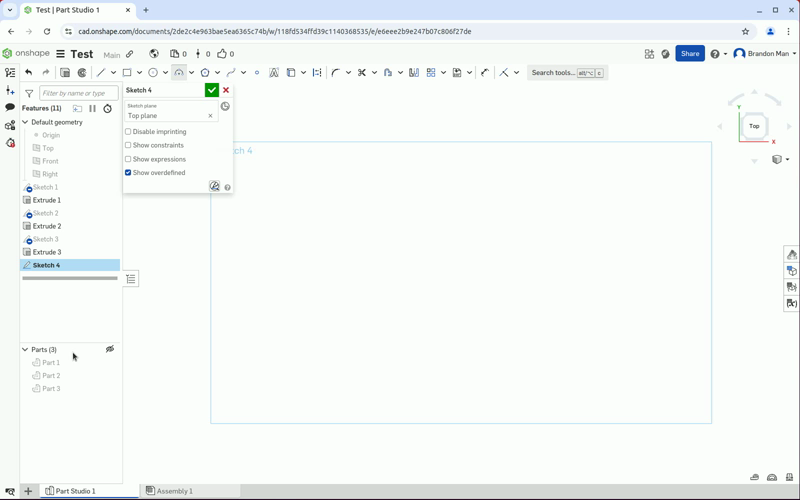
mouse_move(395, 270)
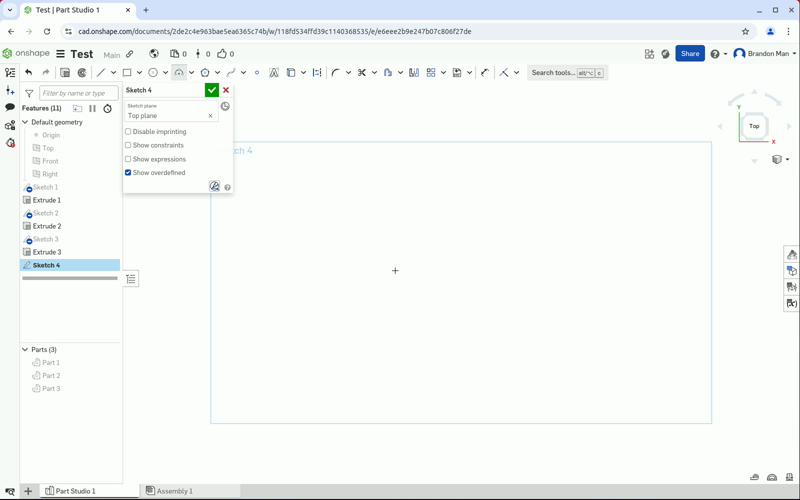
click(395, 270)
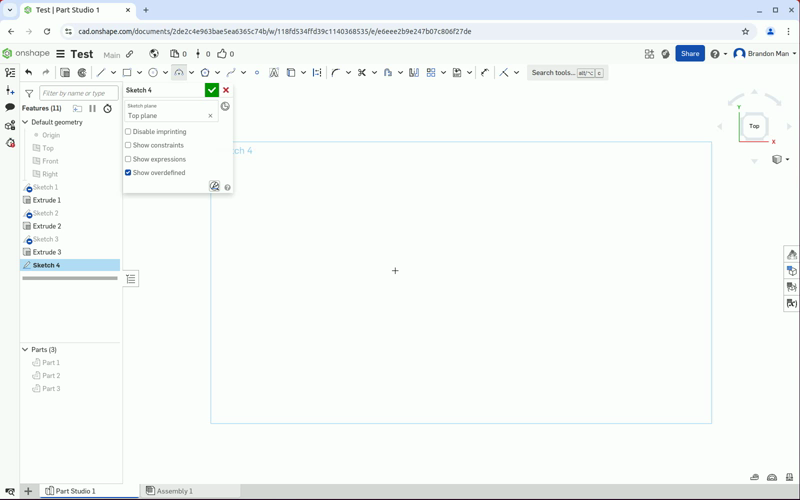
key_up(shift)
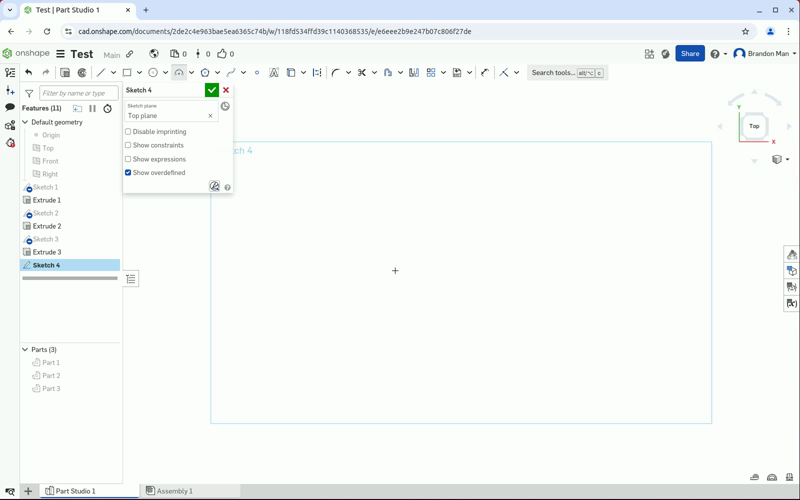
key_down(shift)
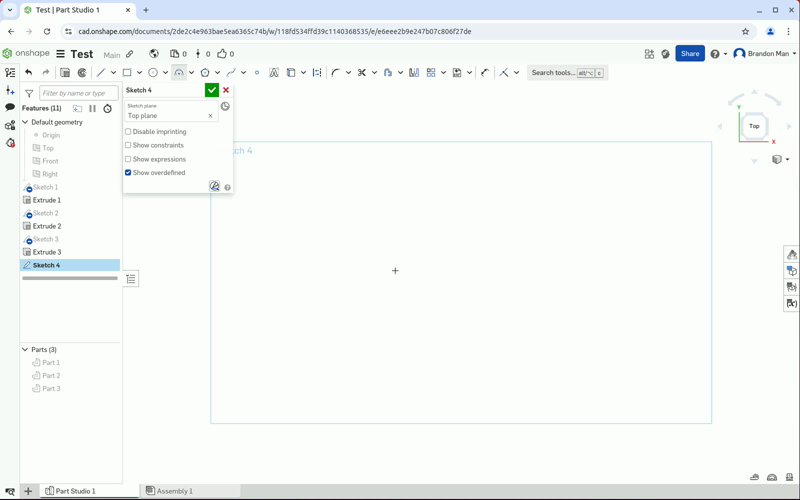
mouse_move(501, 271)
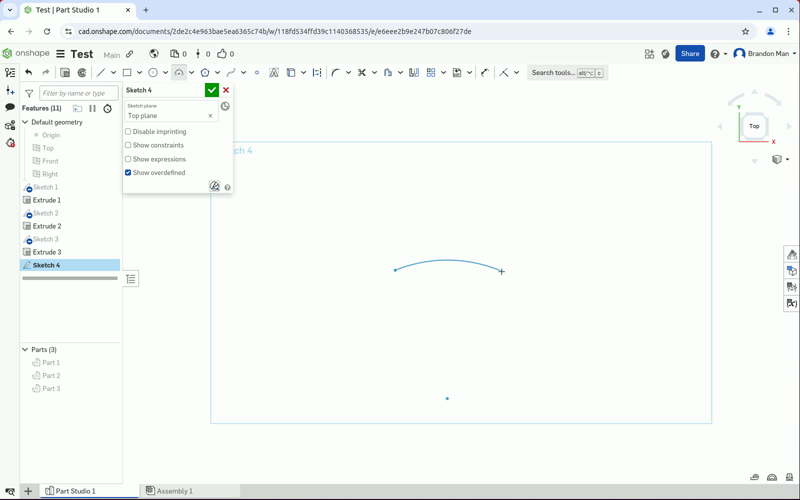
click(501, 271)
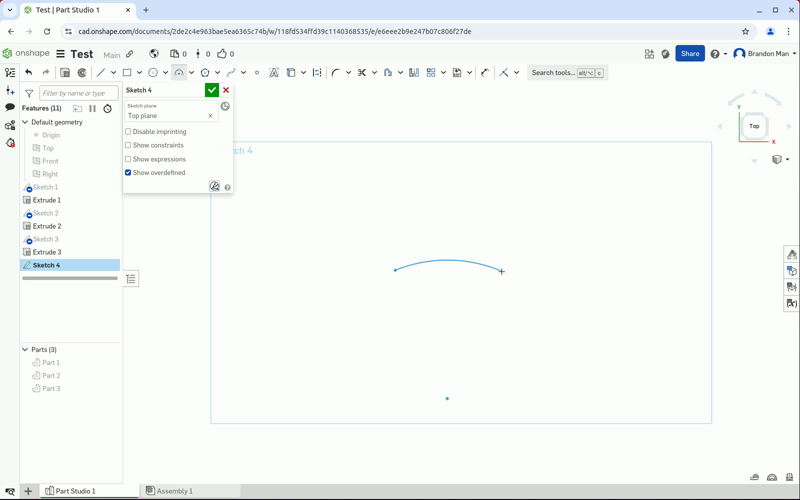
mouse_move(447, 361)
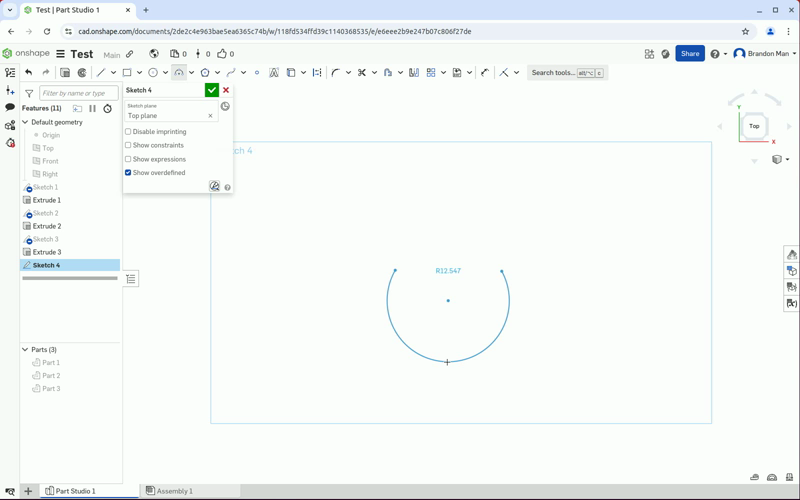
click(447, 361)
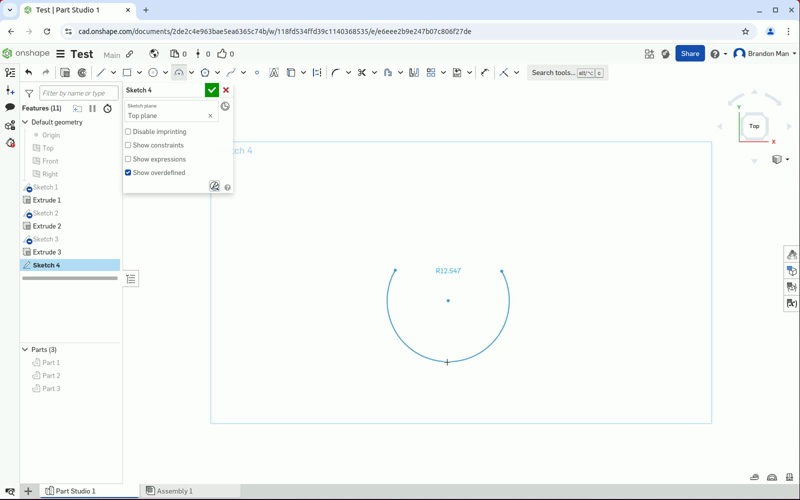
key_up(shift)
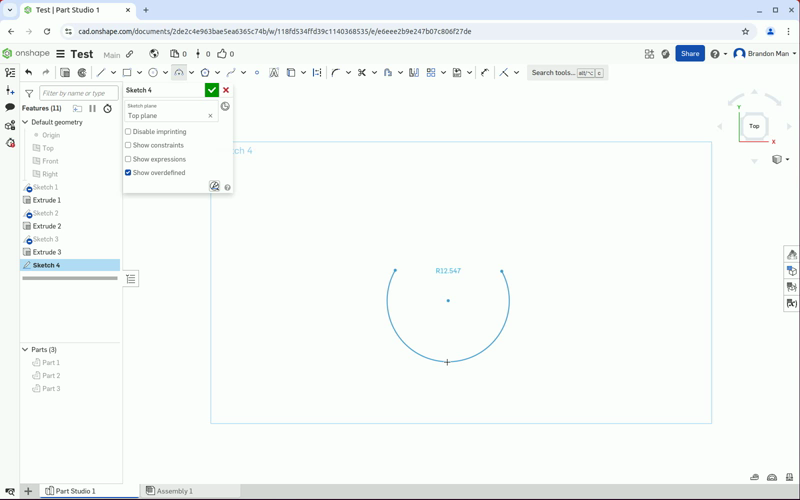
mouse_move(501, 271)
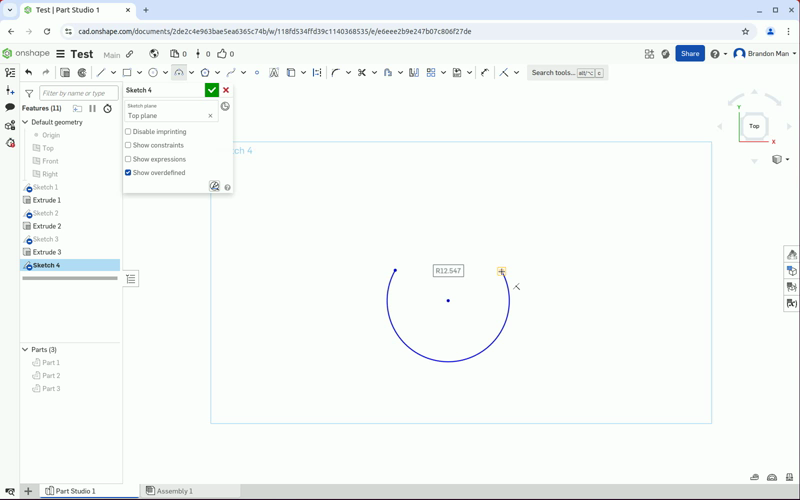
click(501, 271)
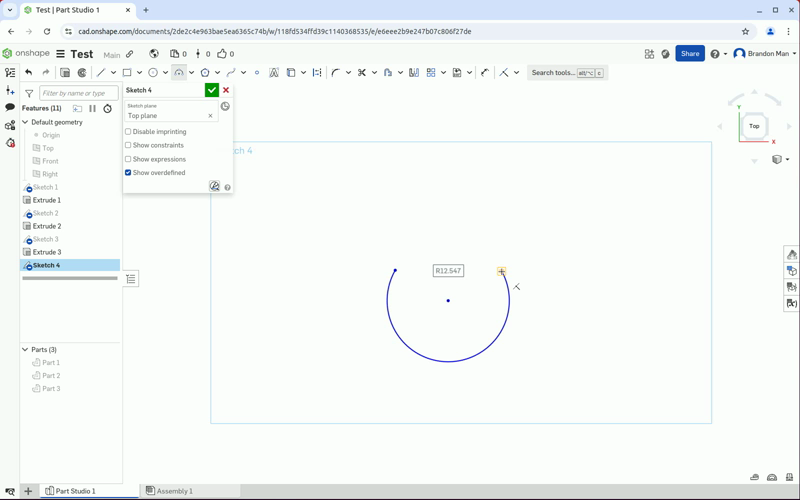
key_down(shift)
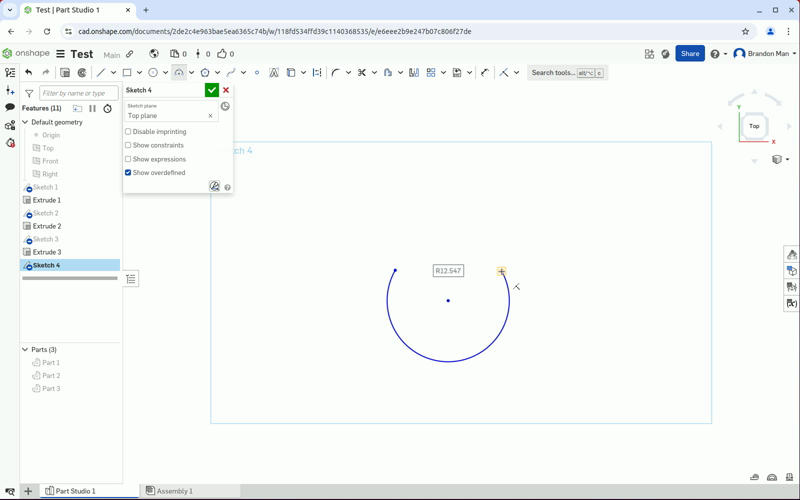
mouse_move(474, 246)
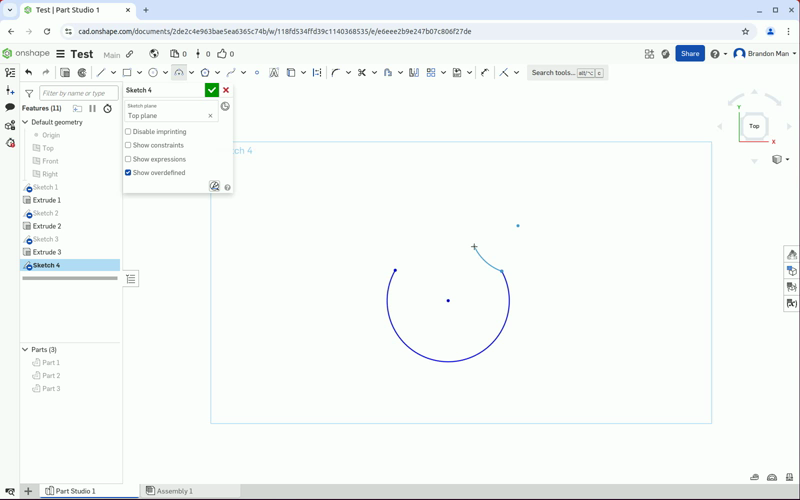
click(474, 246)
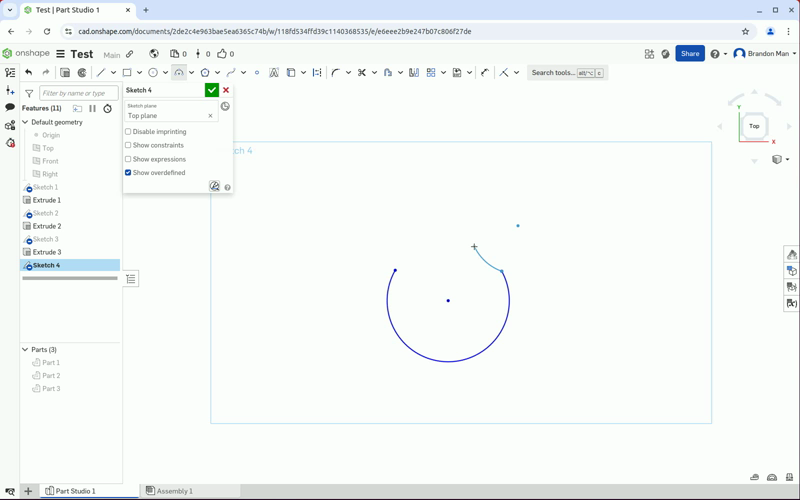
mouse_move(484, 262)
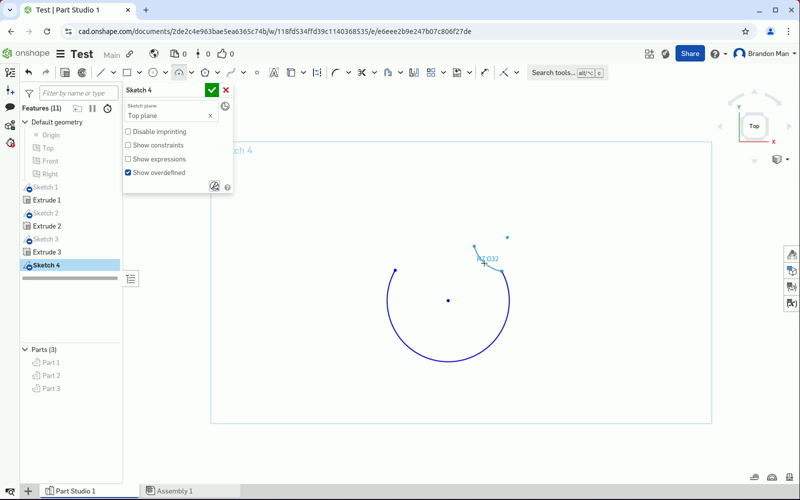
click(484, 262)
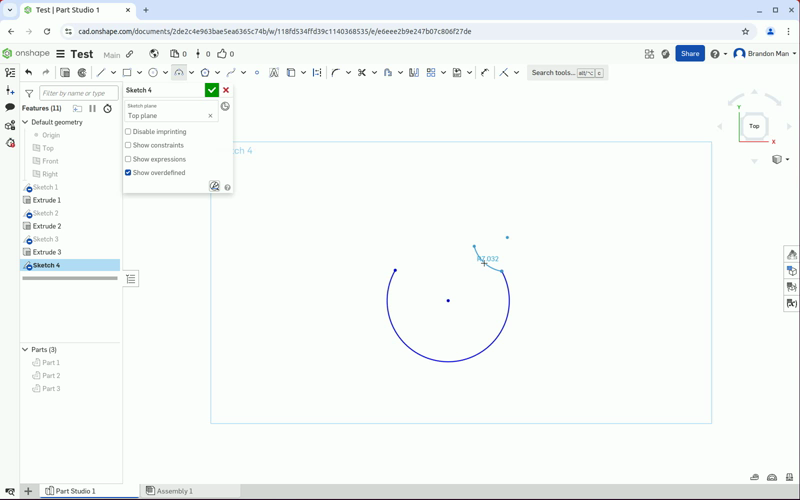
key_up(shift)
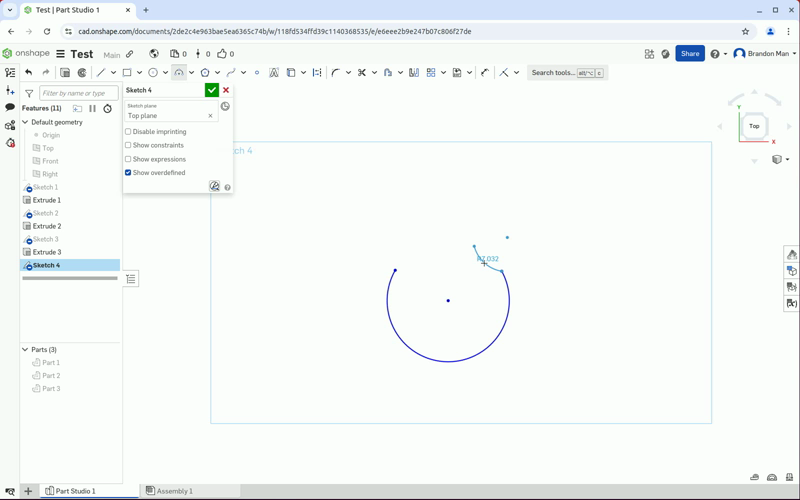
mouse_move(474, 246)
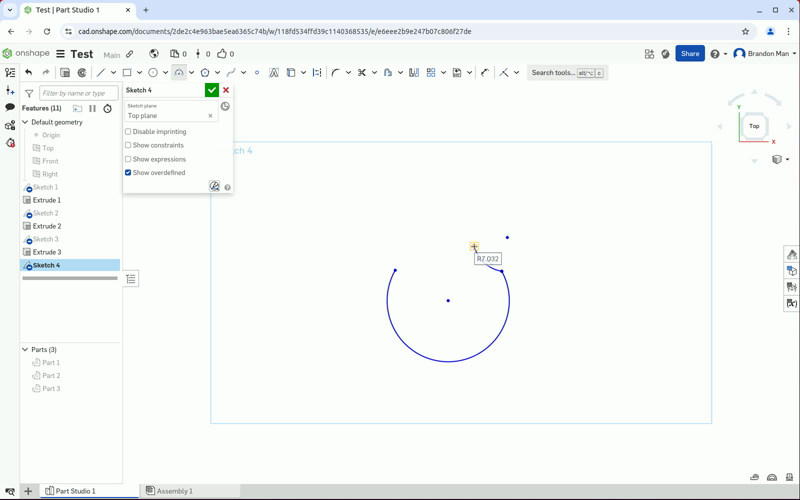
click(474, 246)
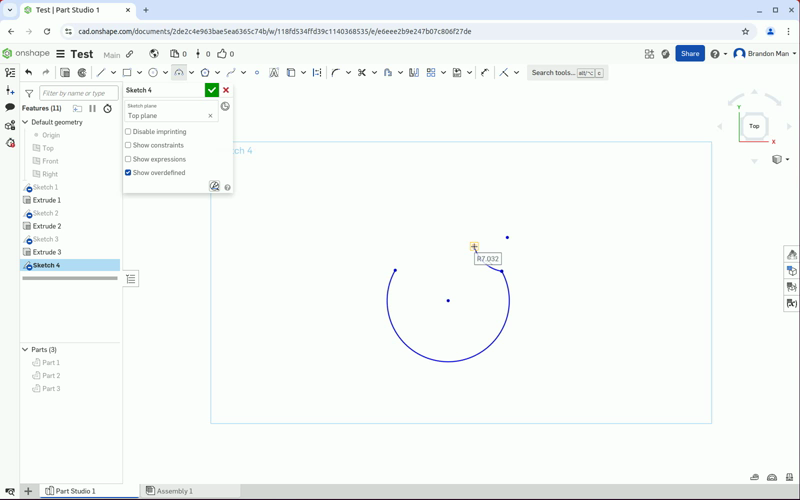
key_down(shift)
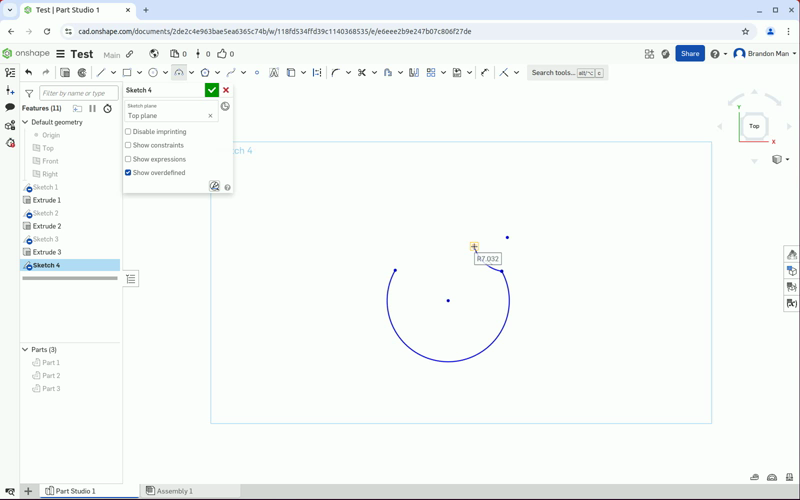
mouse_move(417, 247)
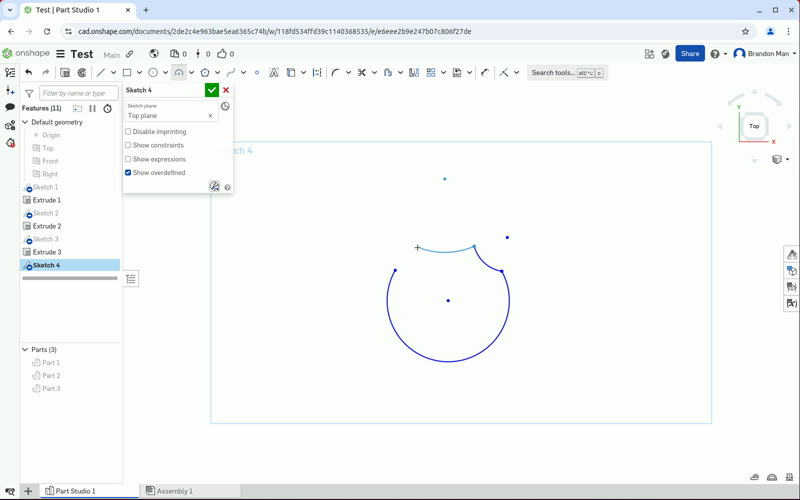
click(417, 247)
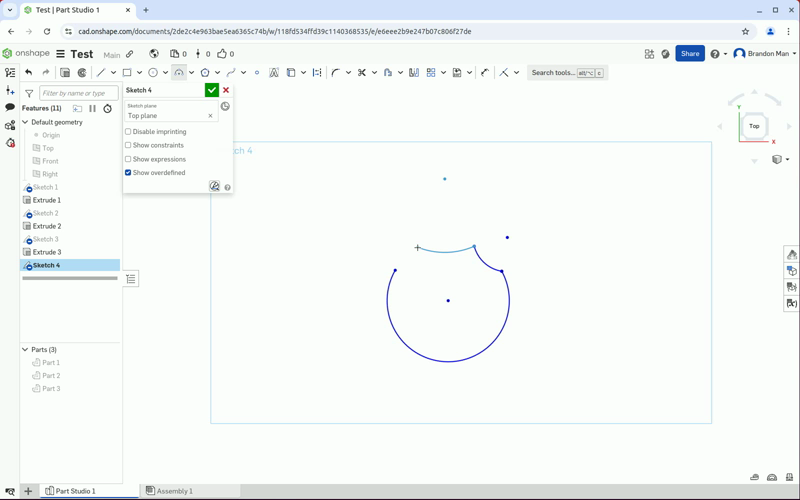
mouse_move(445, 239)
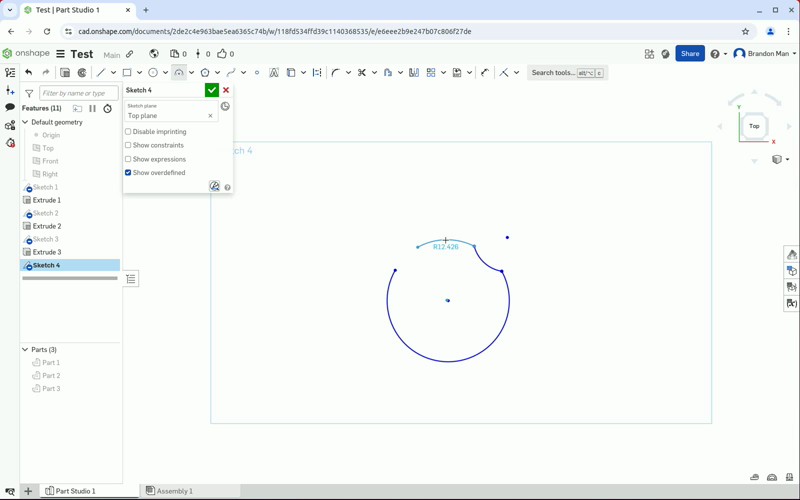
click(445, 239)
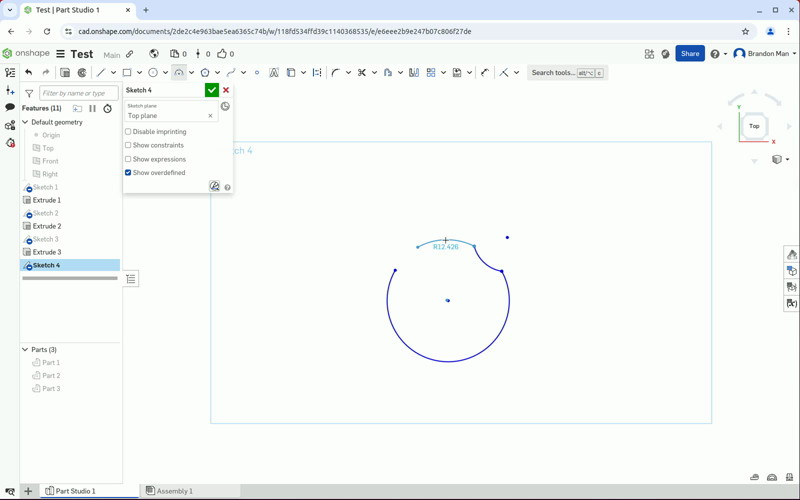
key_up(shift)
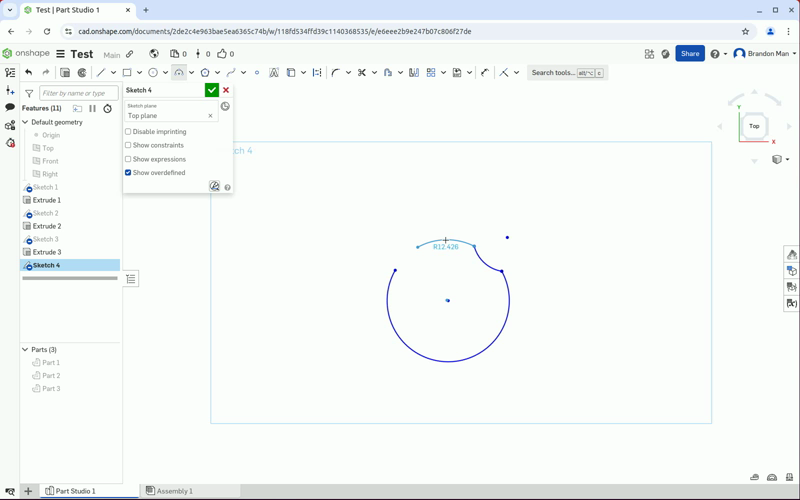
mouse_move(417, 247)
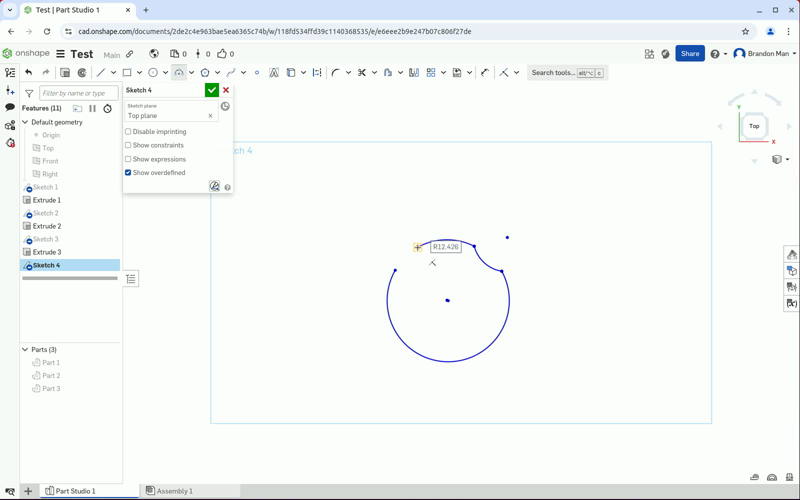
click(417, 247)
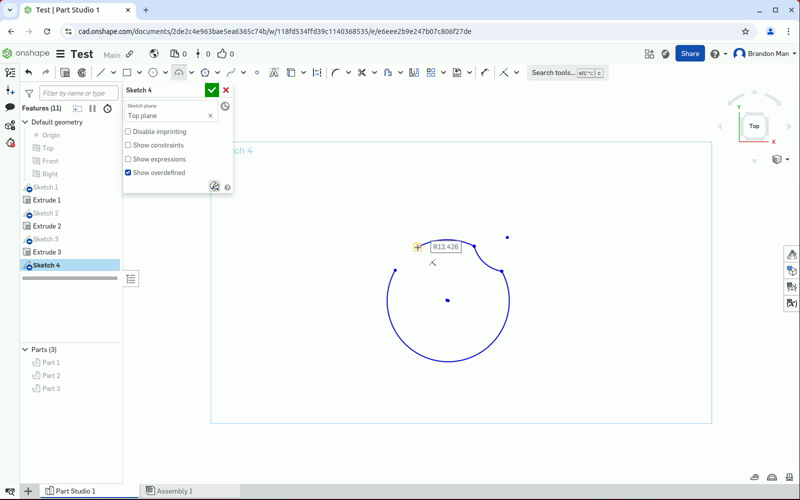
mouse_move(395, 270)
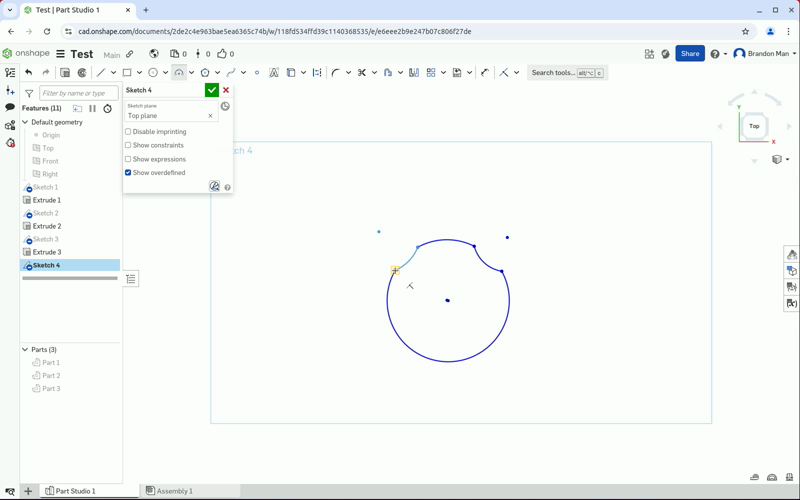
click(395, 270)
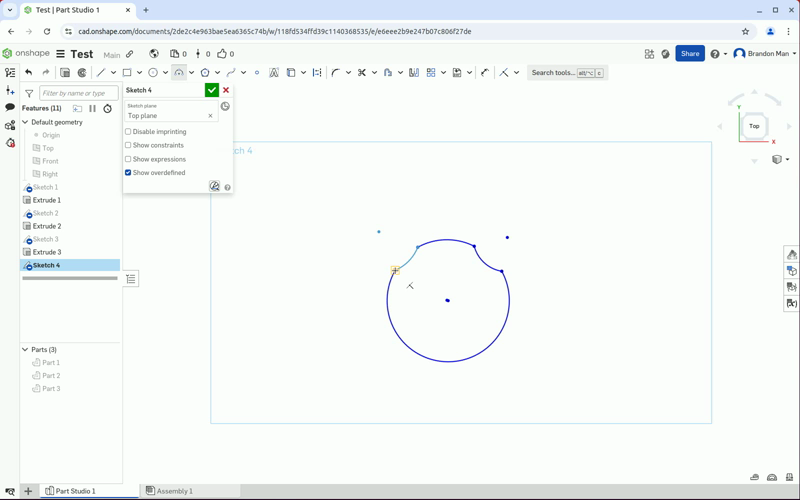
key_down(shift)
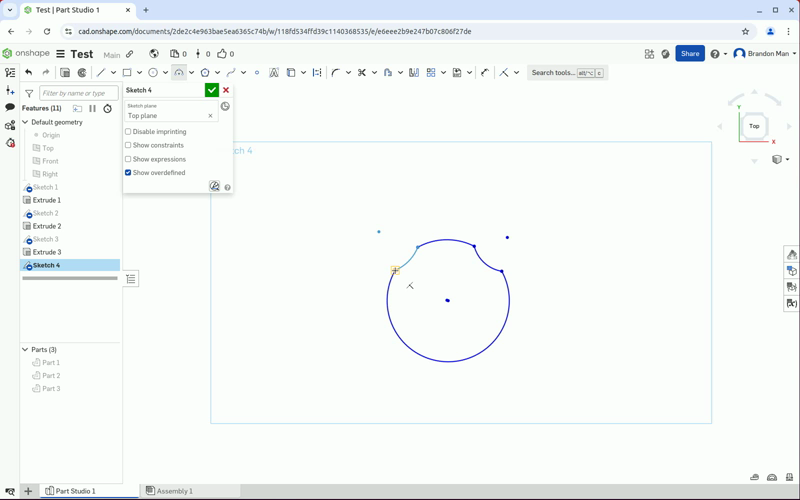
mouse_move(409, 261)
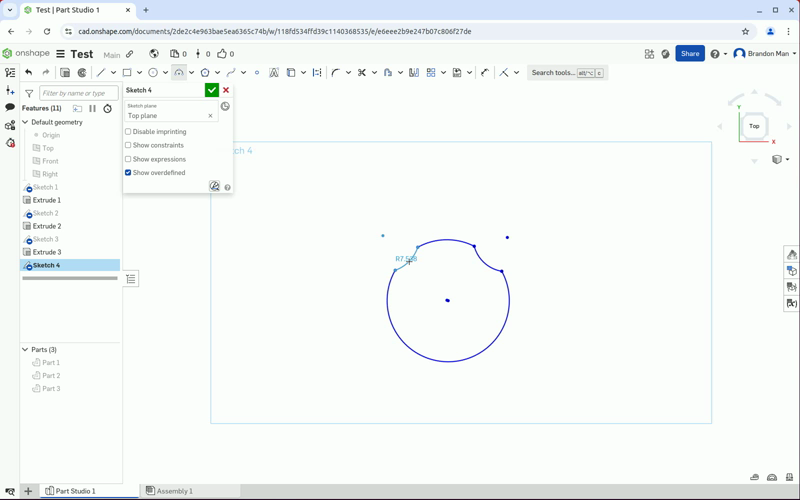
click(409, 261)
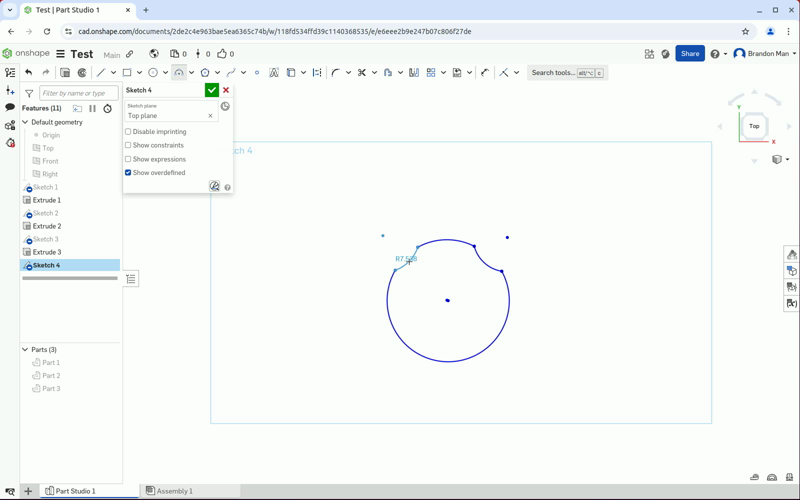
key_up(shift)
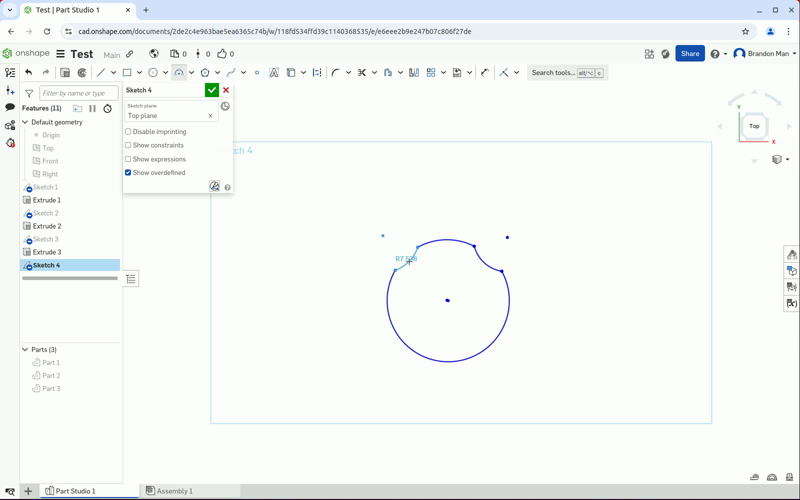
key(esc)
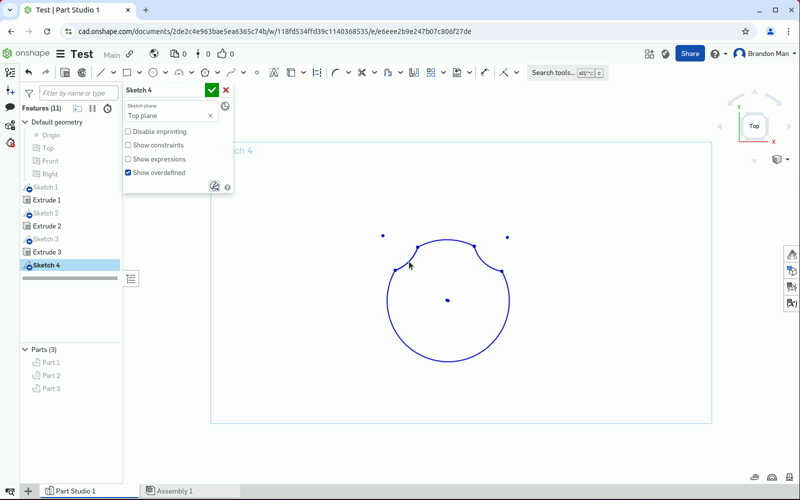
mouse_move(455, 326)
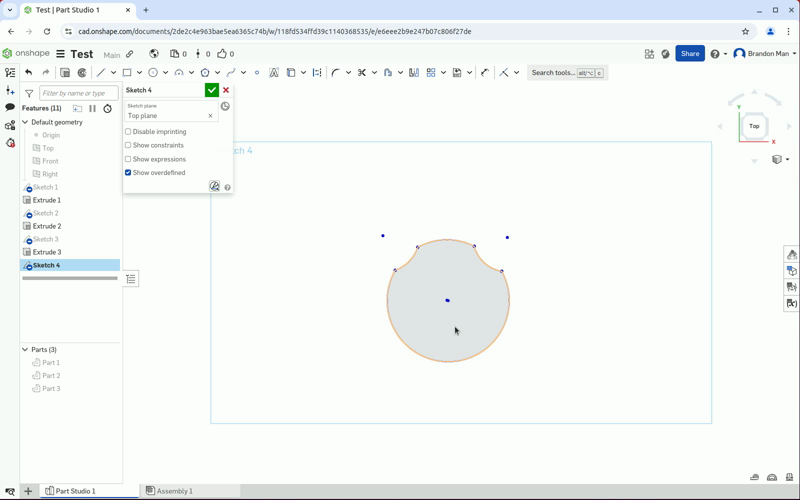
click(455, 326)
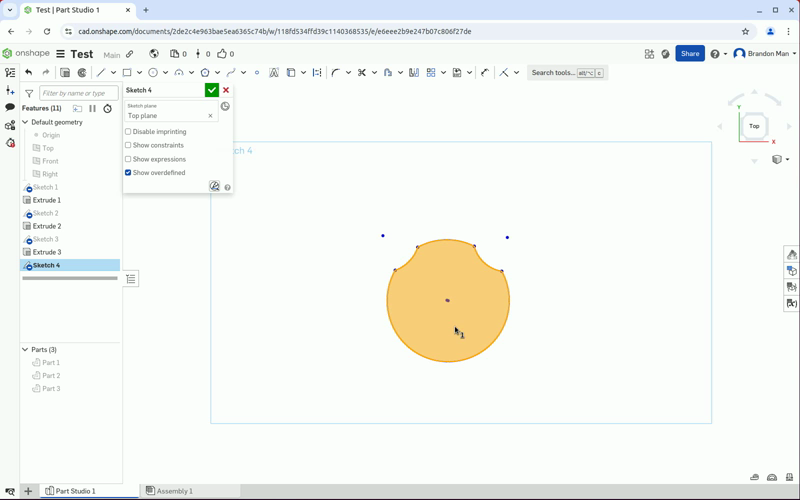
mouse_move(73, 352)
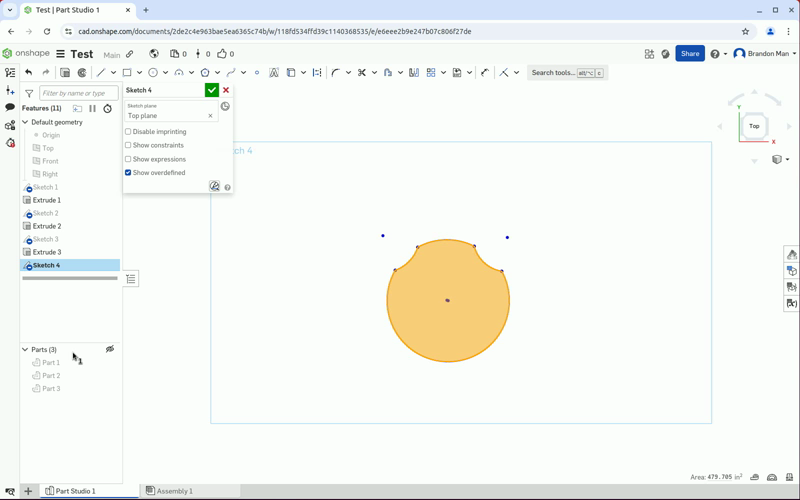
key(shift+y)
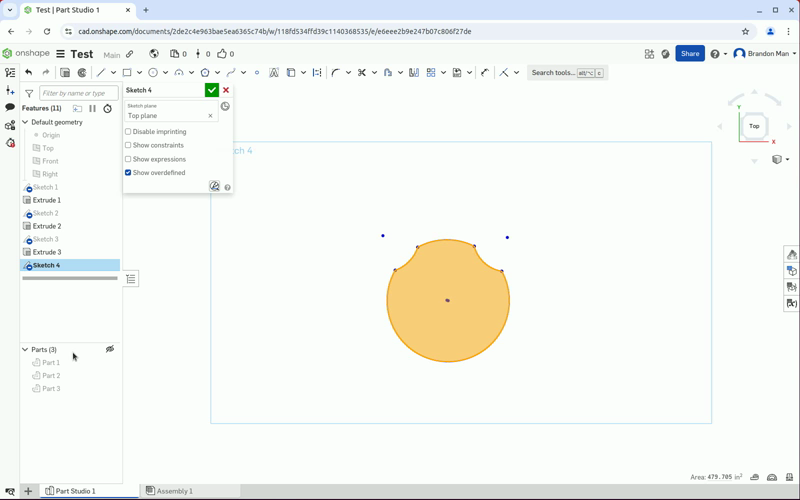
key(shift+e)
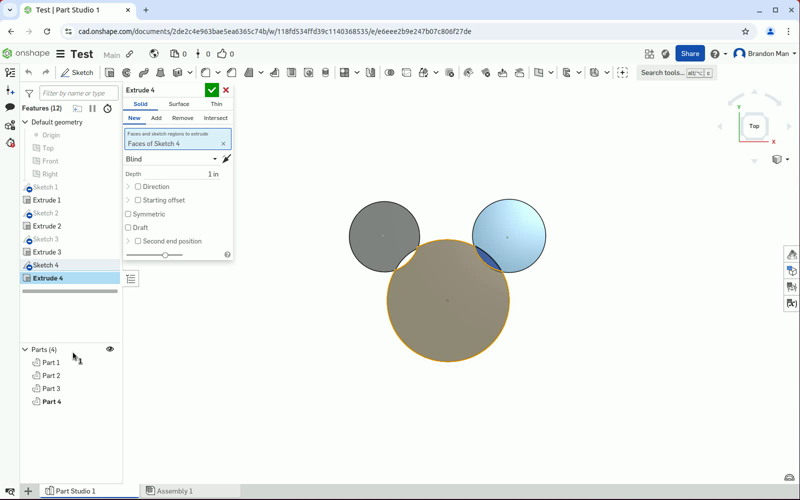
mouse_move(143, 106)
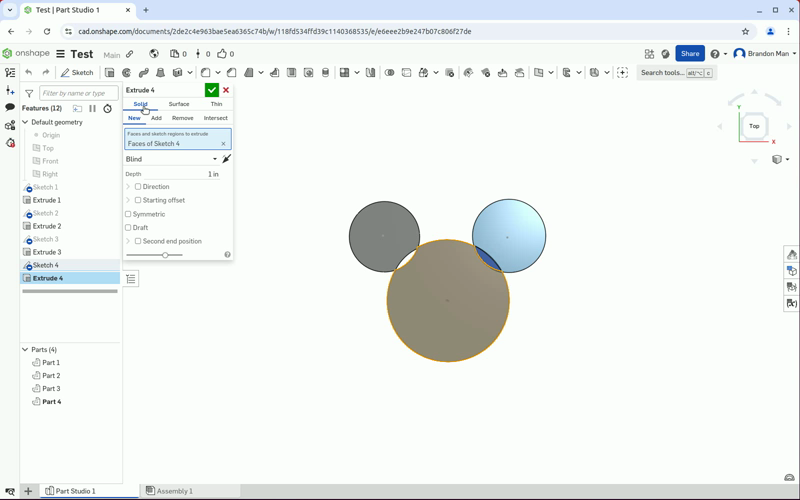
click(143, 106)
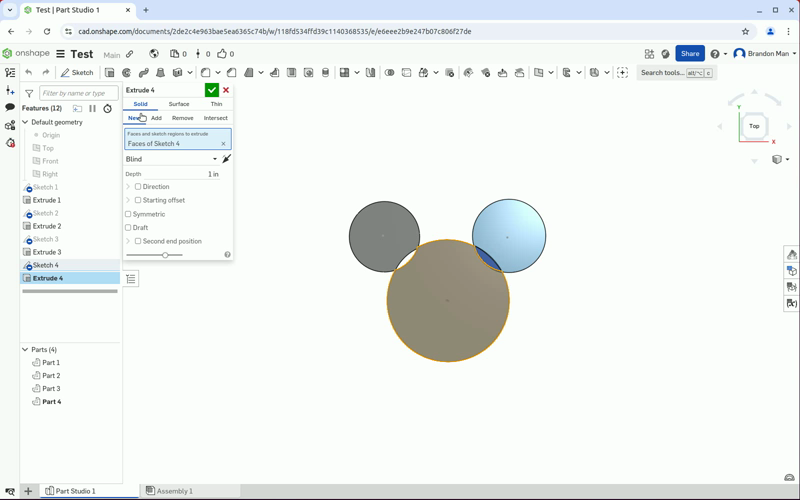
mouse_move(137, 120)
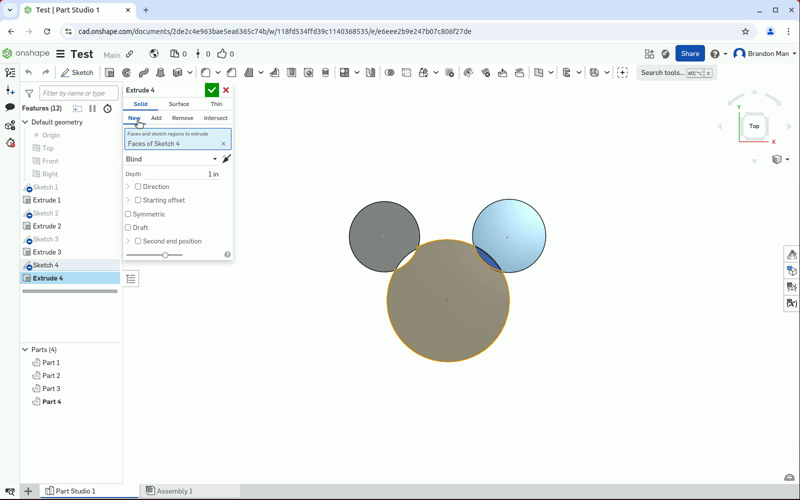
click(137, 120)
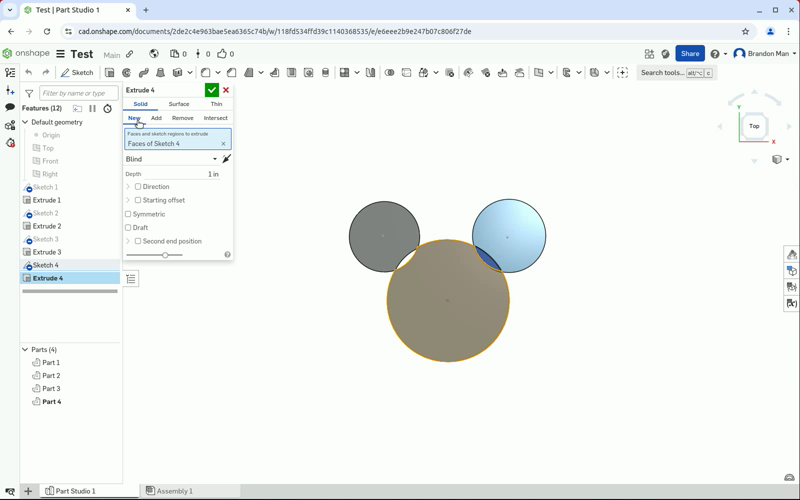
key(tab, 4)
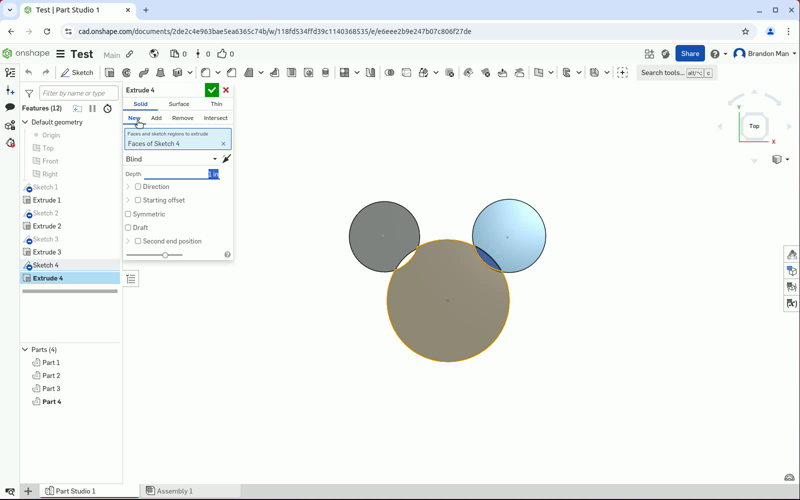
text(4.574)
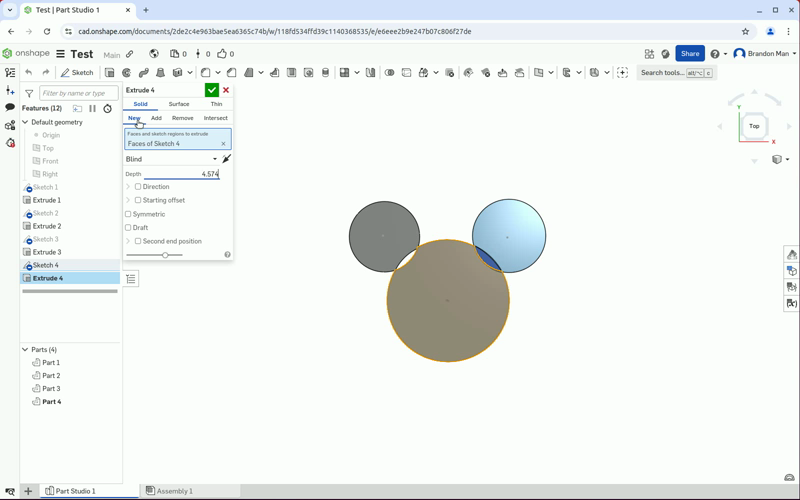
key(enter)
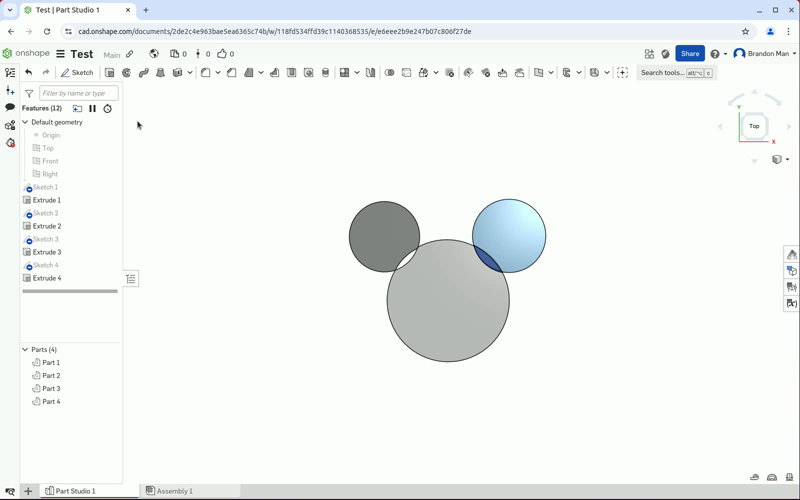
key(shift+h)
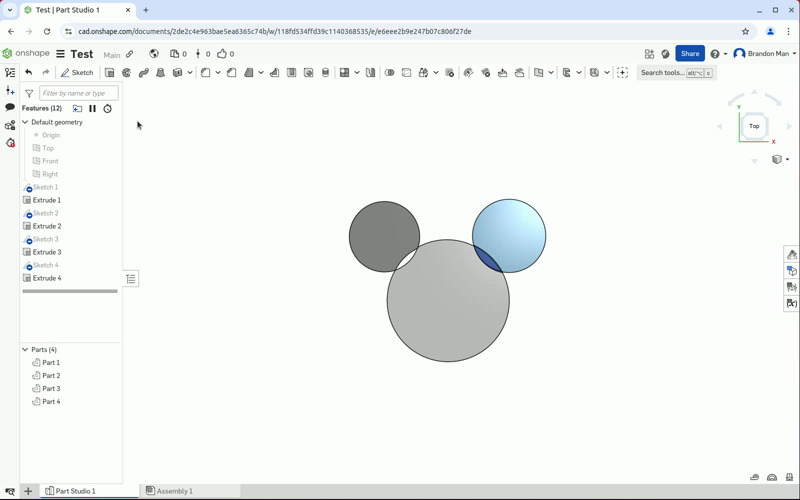
key(shift+h)
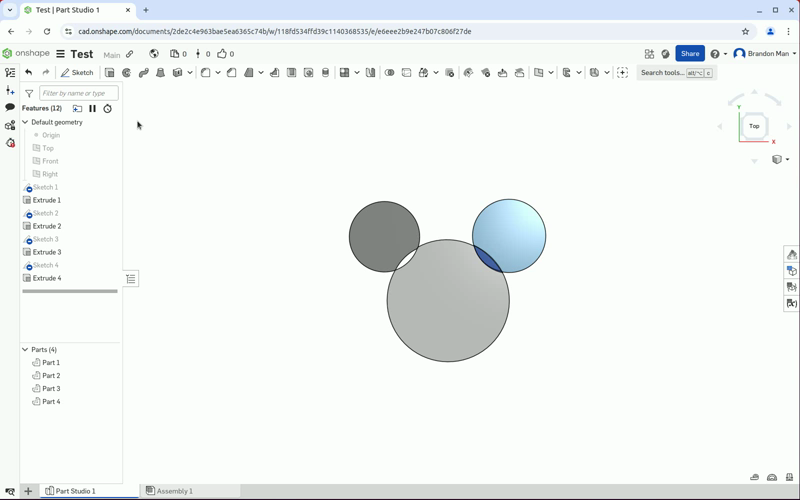
mouse_move(73, 189)
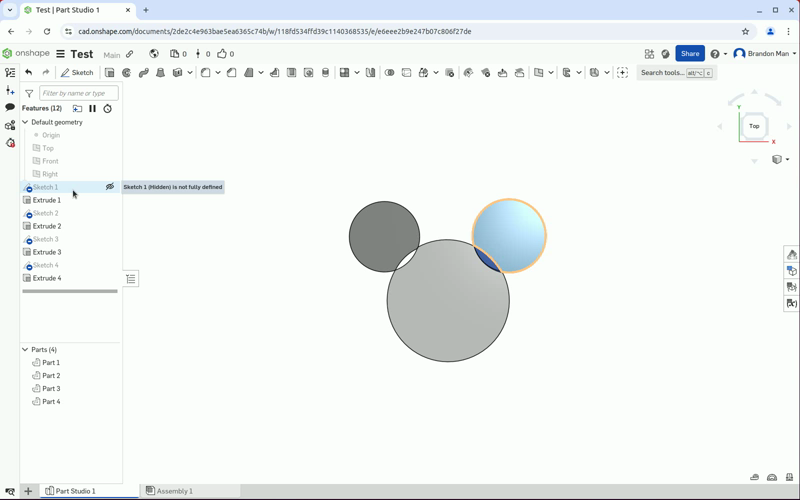
click(73, 189)
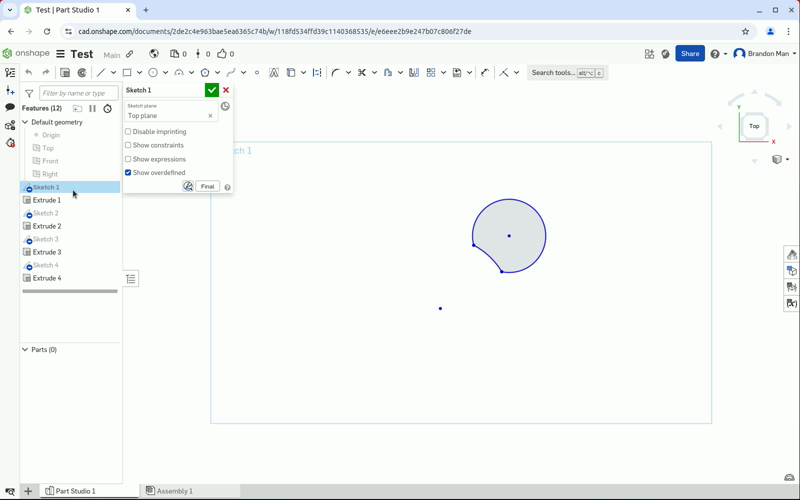
mouse_move(229, 92)
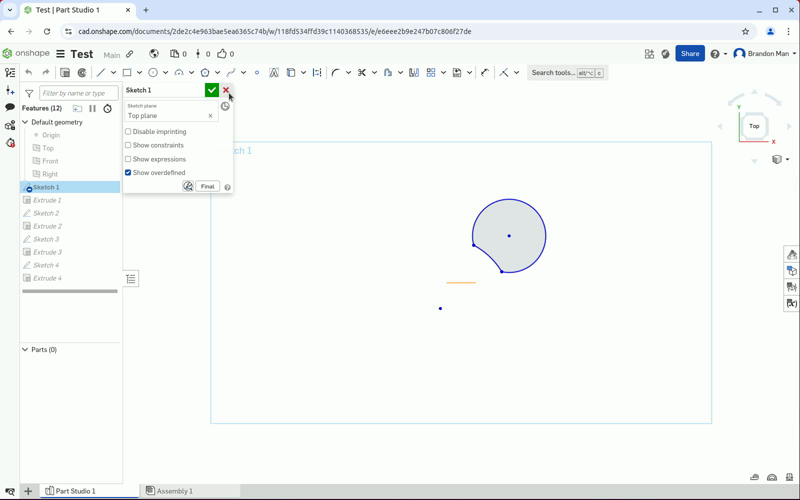
click(229, 92)
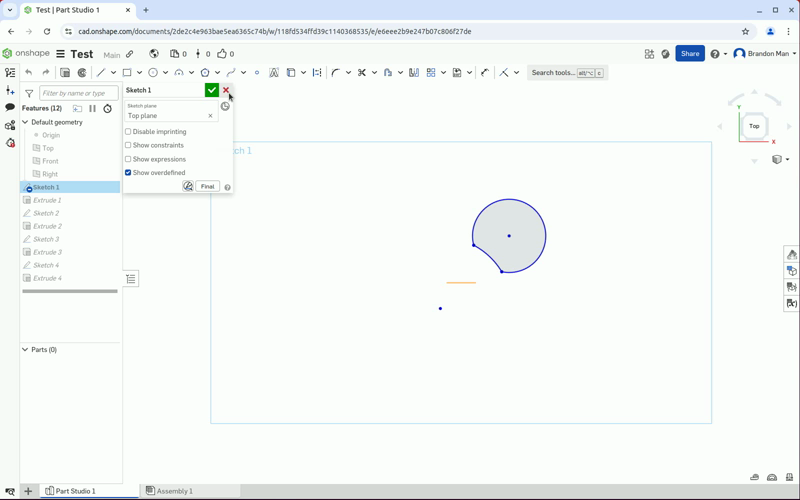
key(shift+s)
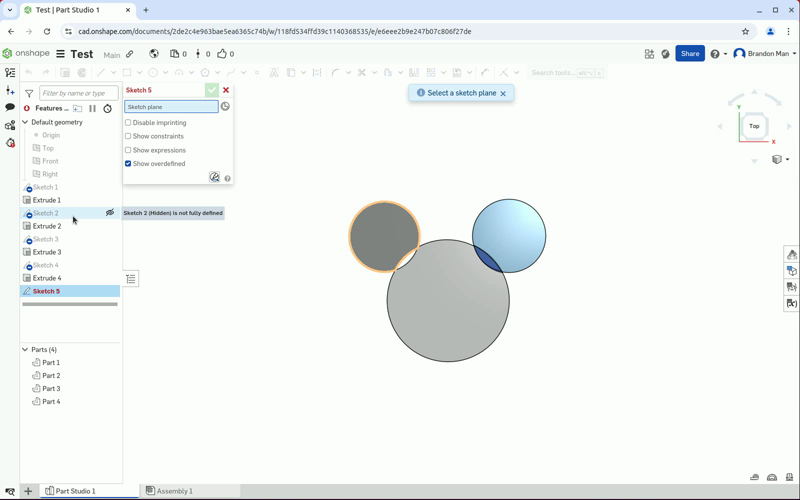
scroll(3)
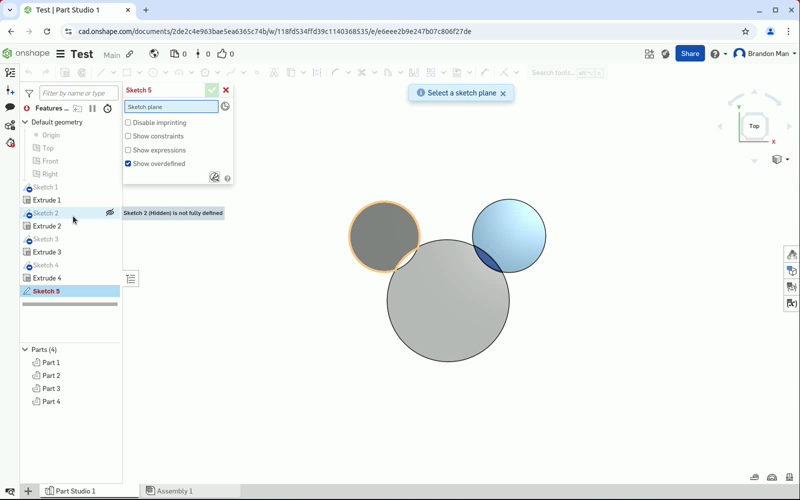
mouse_move(73, 150)
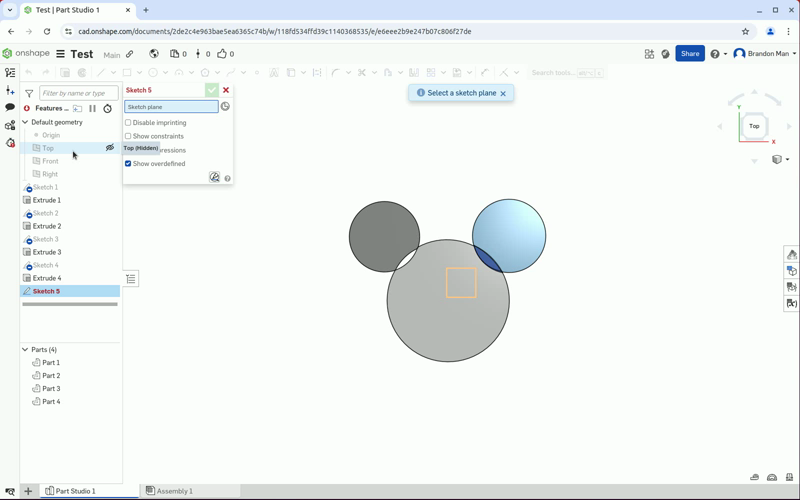
click(73, 150)
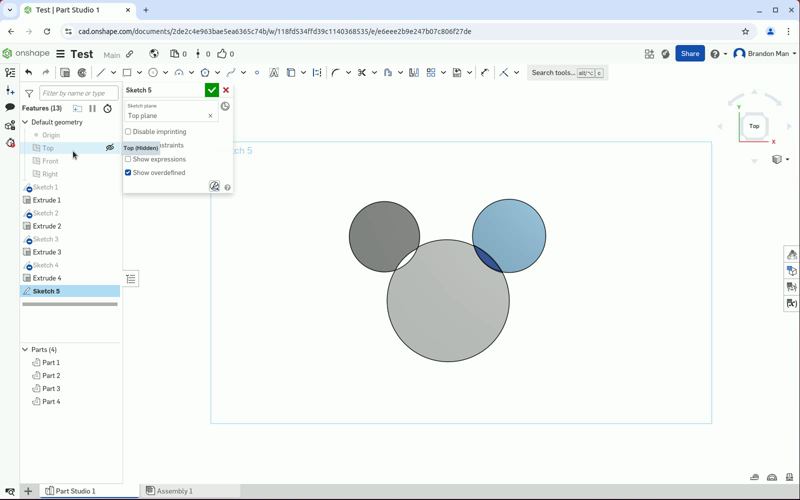
mouse_move(73, 352)
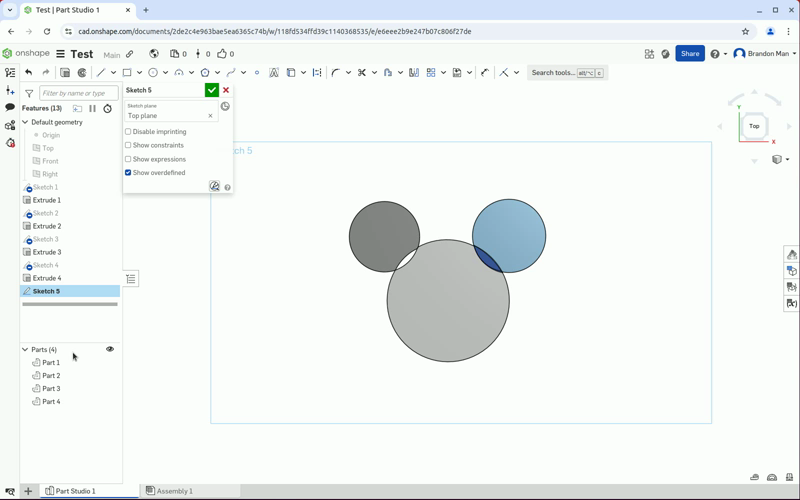
key(y)
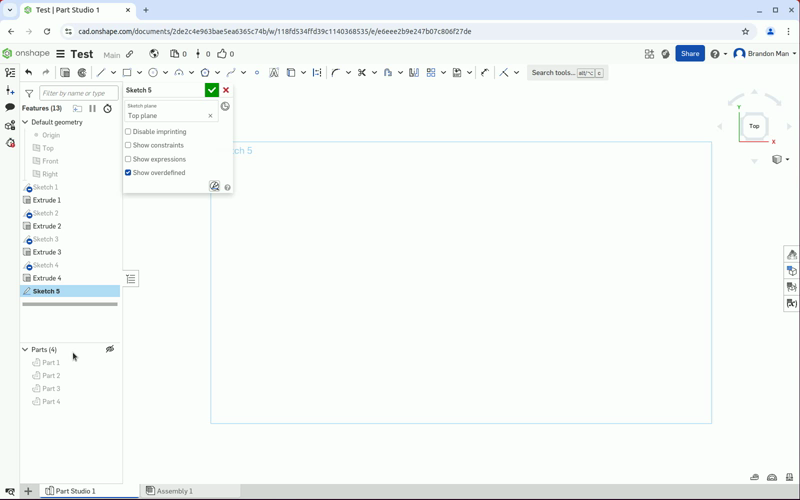
key(a)
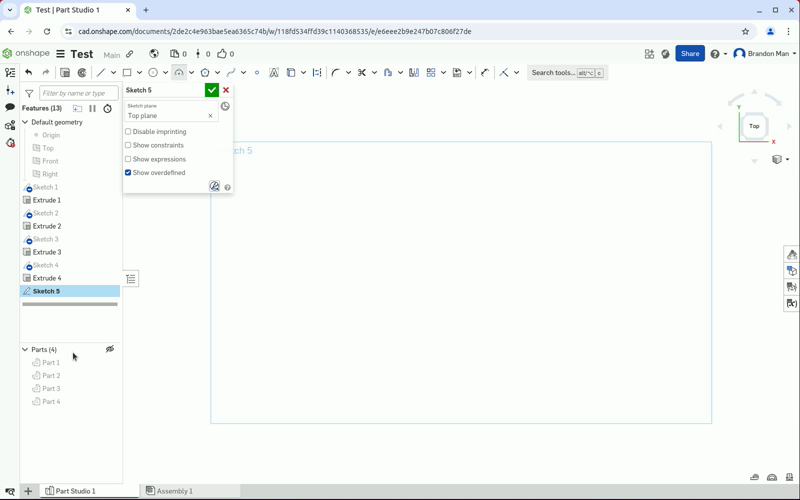
key_down(shift)
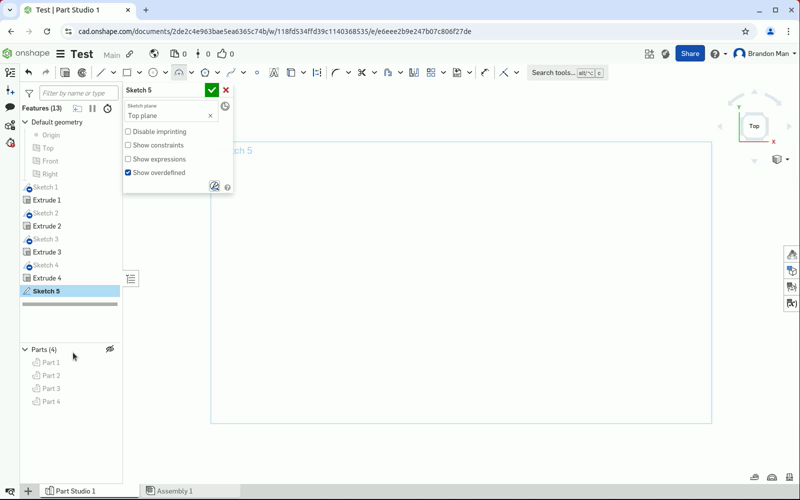
mouse_move(395, 270)
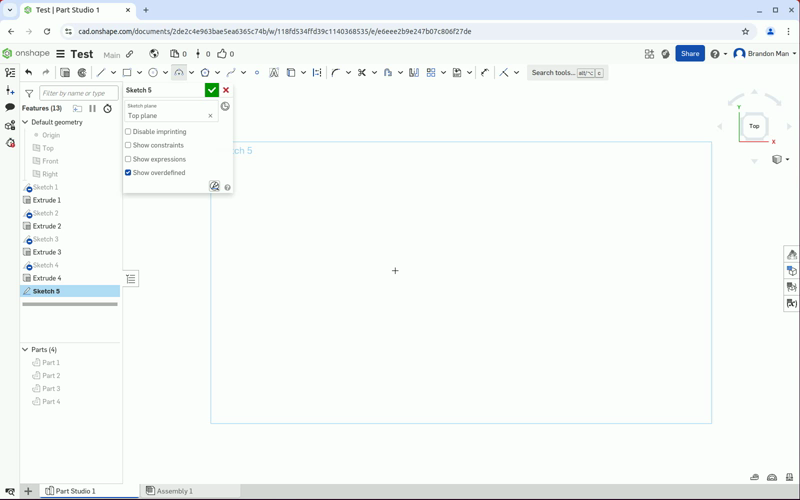
click(395, 270)
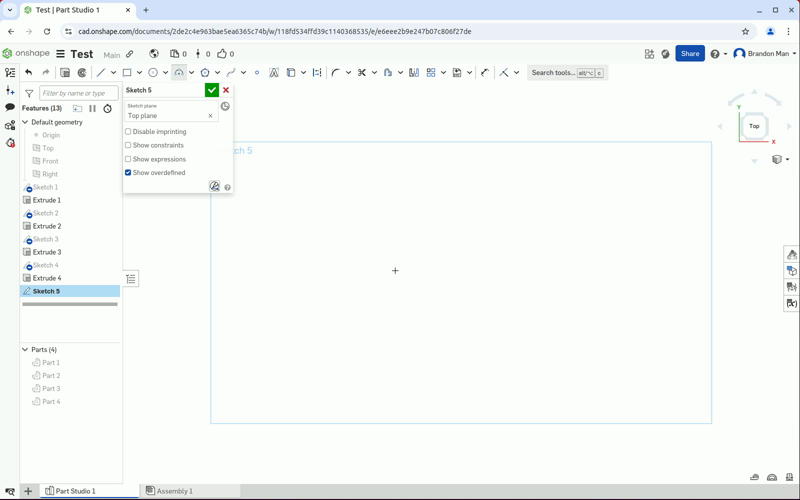
key_up(shift)
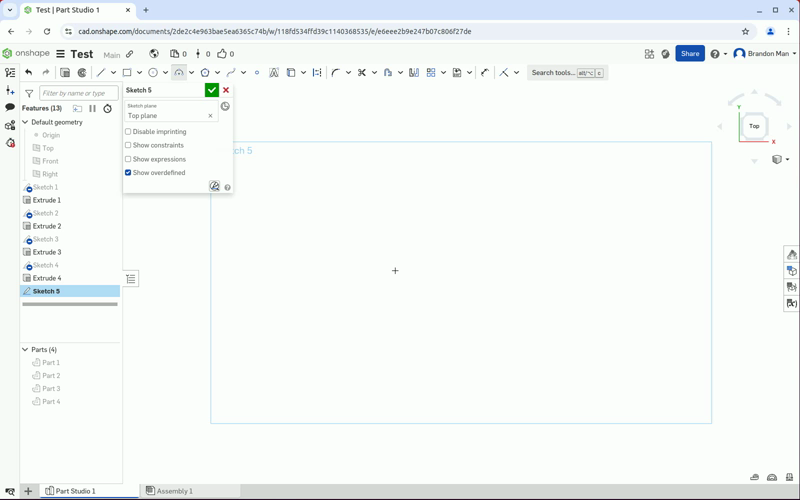
key_down(shift)
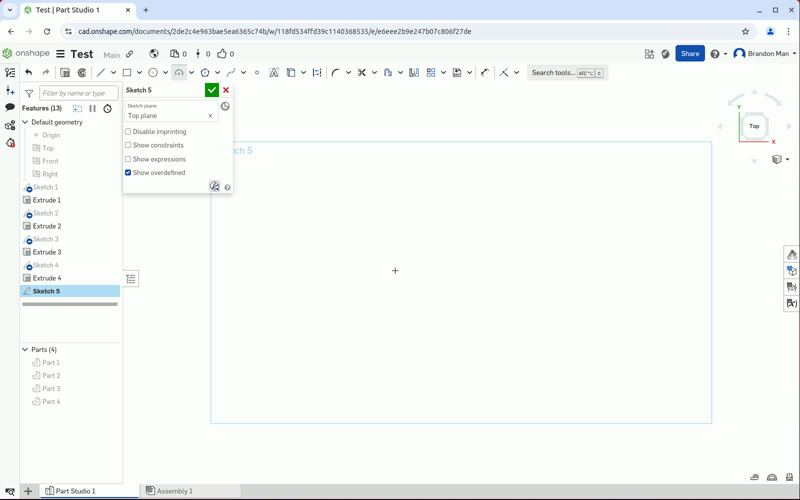
mouse_move(419, 246)
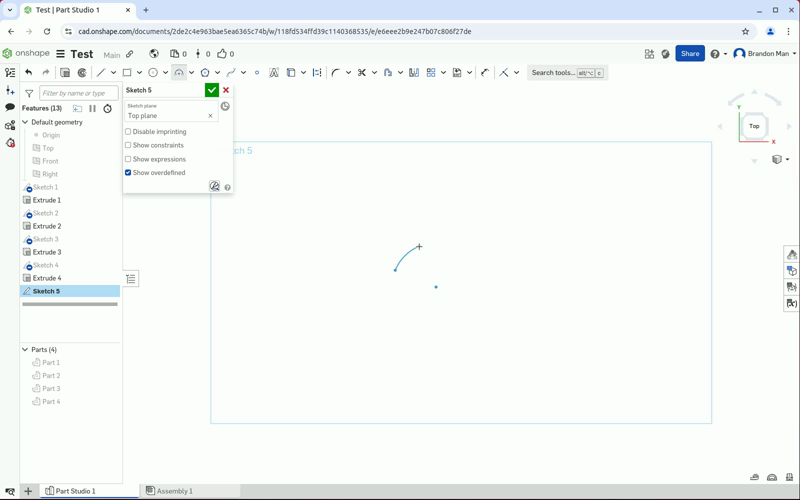
click(419, 246)
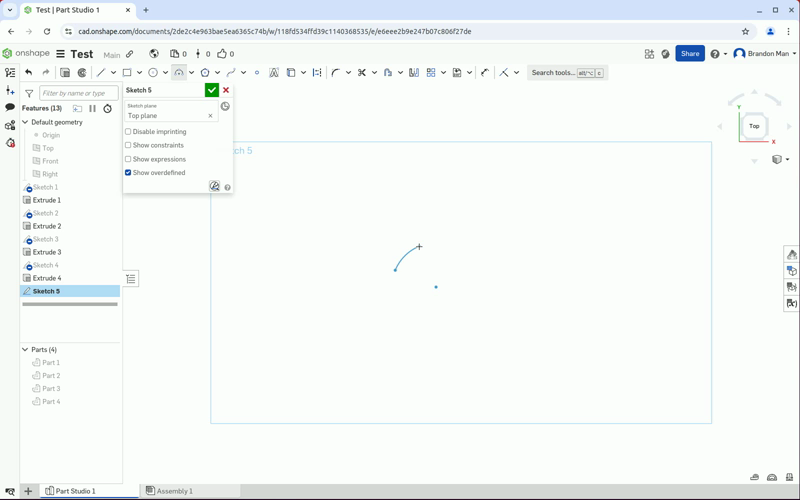
mouse_move(410, 261)
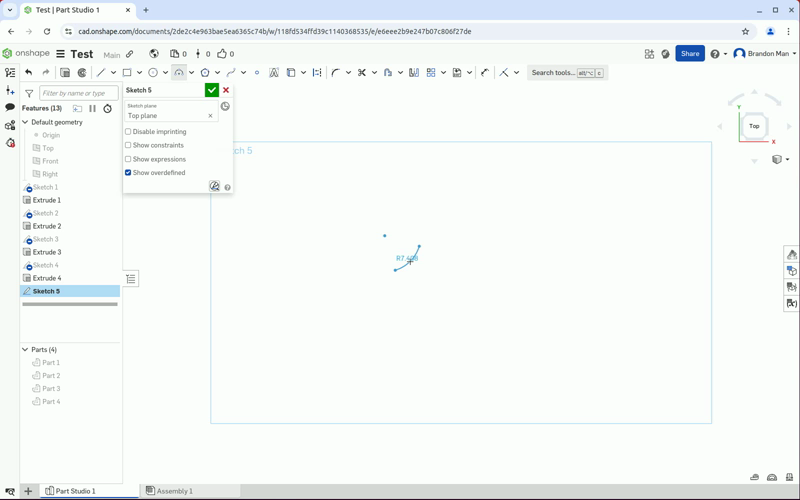
click(410, 261)
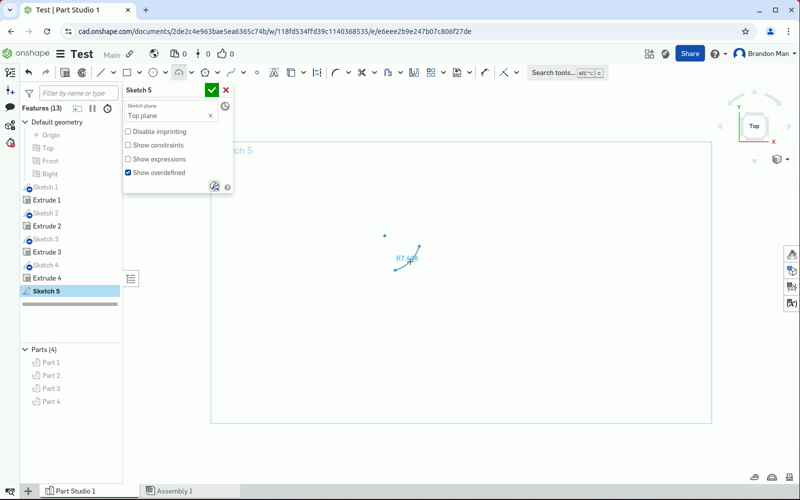
key_up(shift)
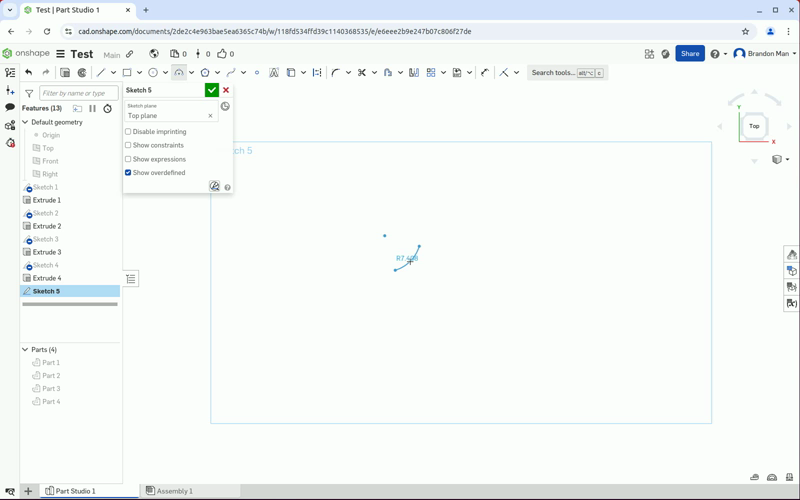
mouse_move(419, 246)
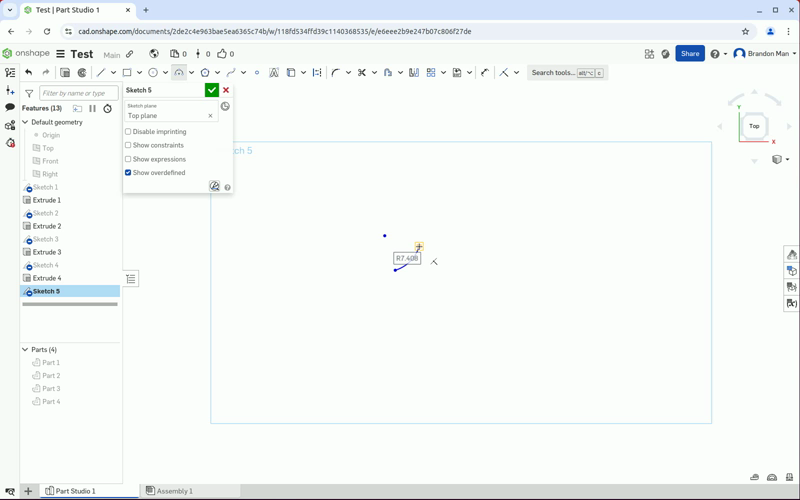
click(419, 246)
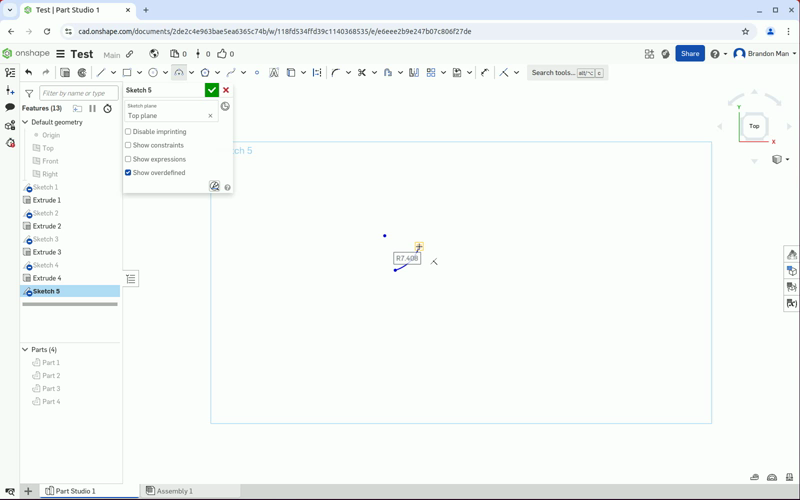
mouse_move(395, 270)
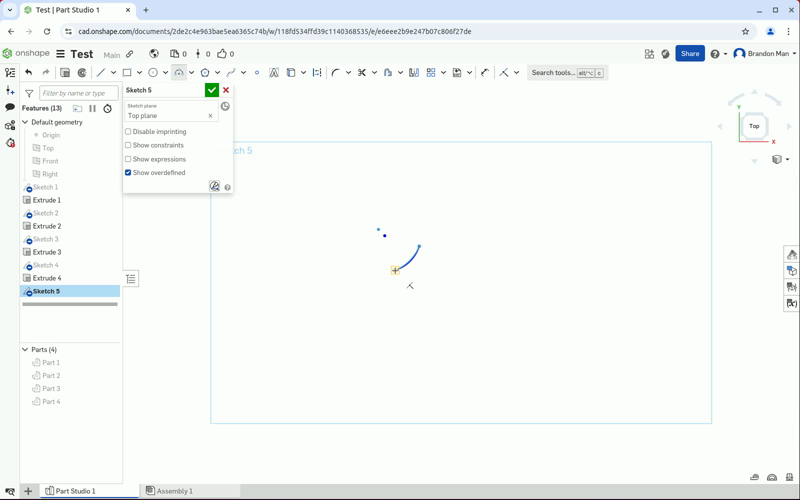
click(395, 270)
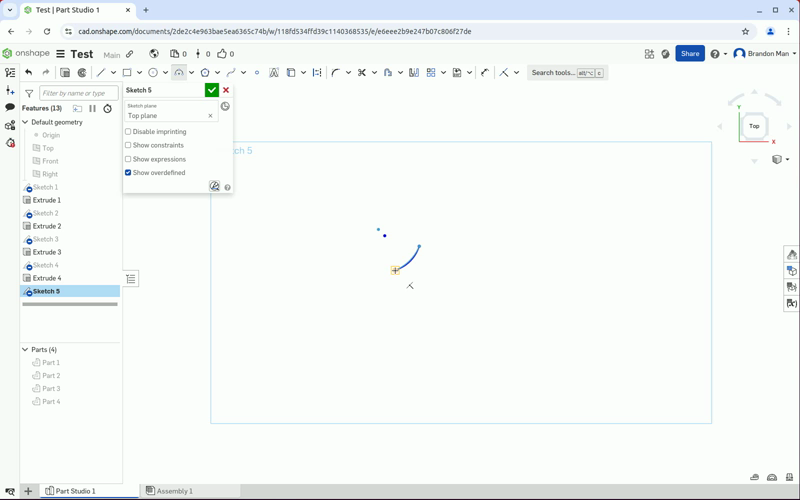
key_down(shift)
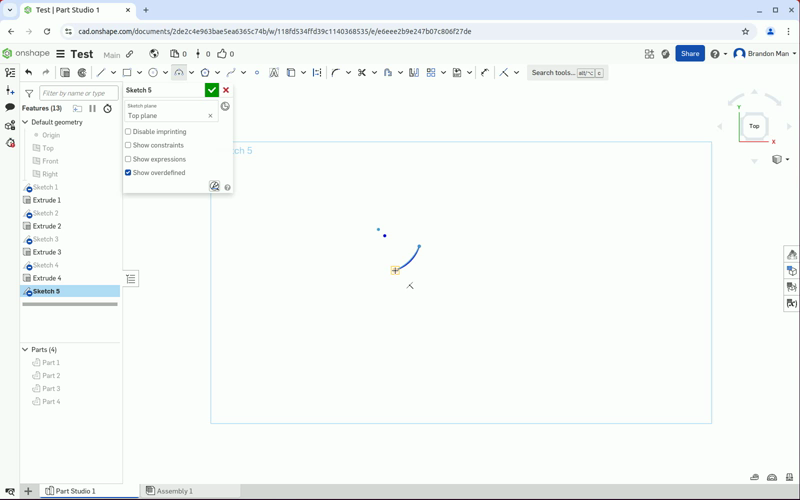
mouse_move(405, 256)
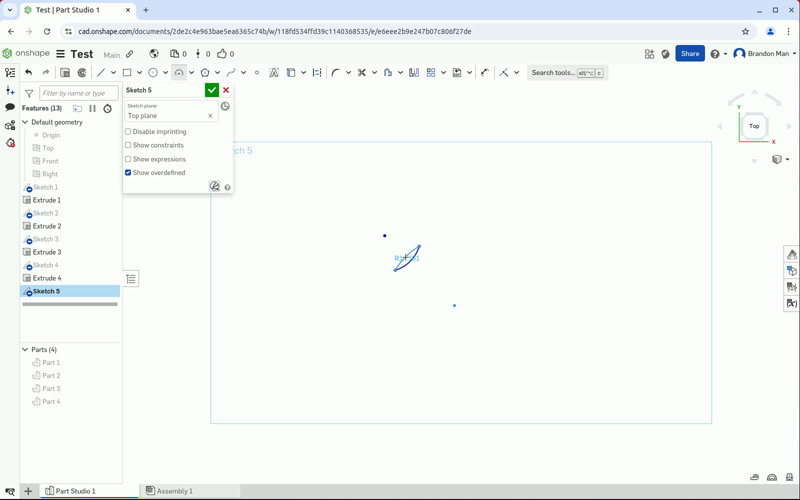
click(405, 256)
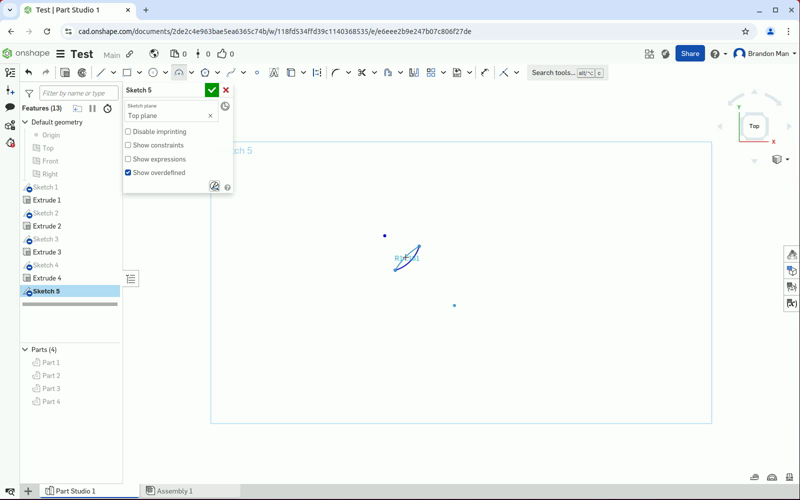
key_up(shift)
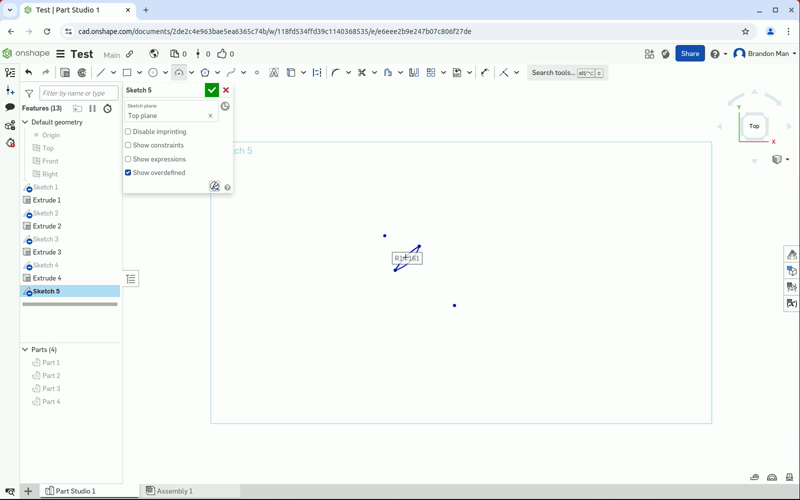
key(esc)
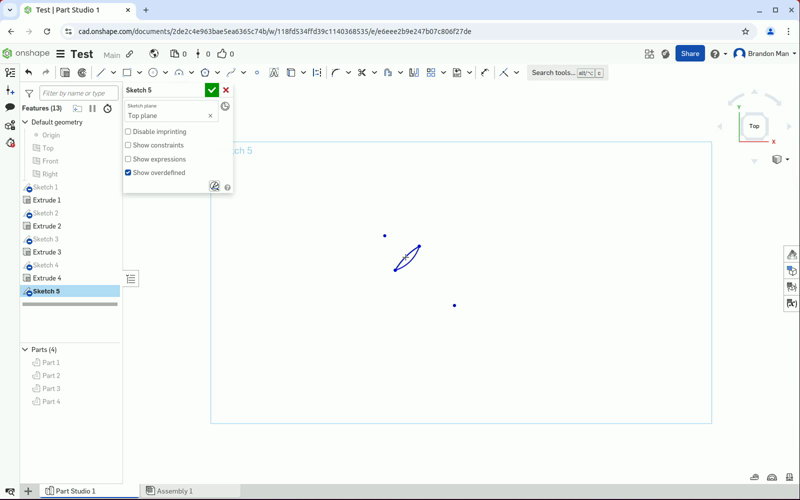
mouse_move(406, 257)
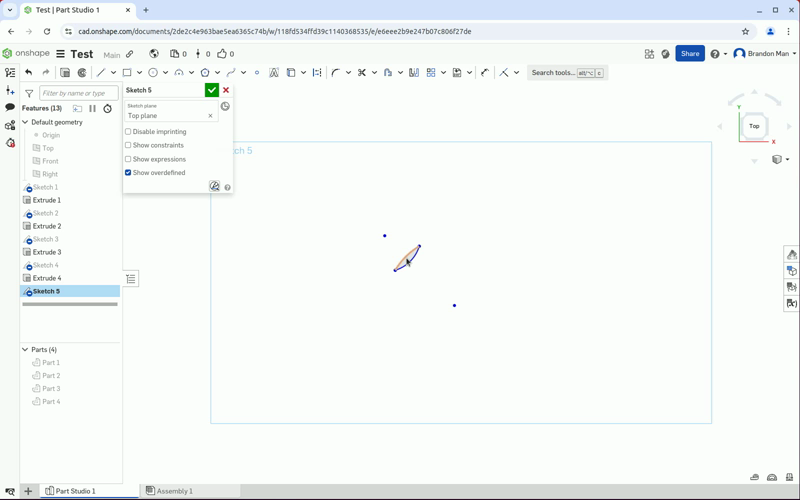
scroll(6)
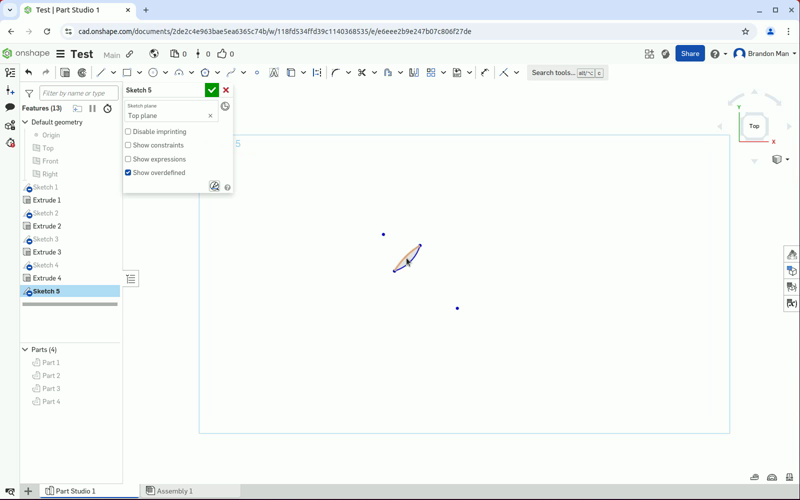
scroll(6)
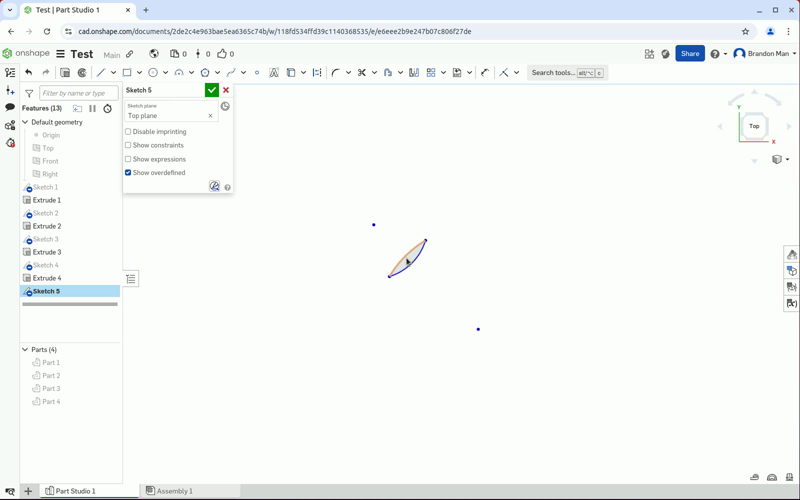
scroll(6)
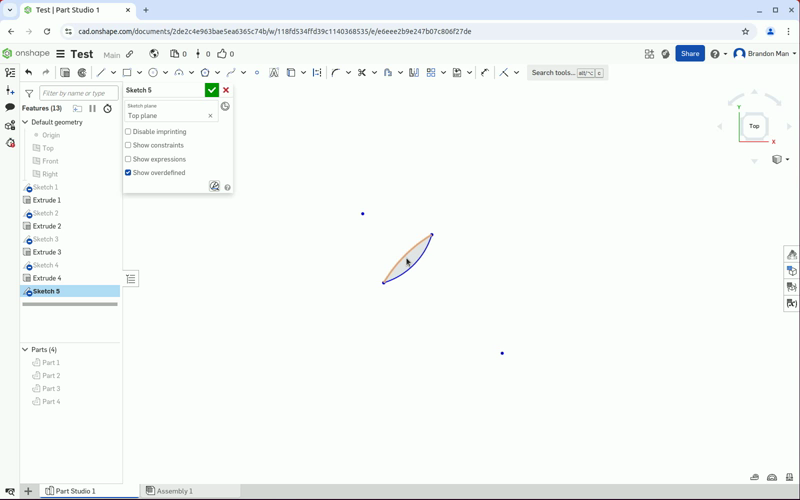
scroll(6)
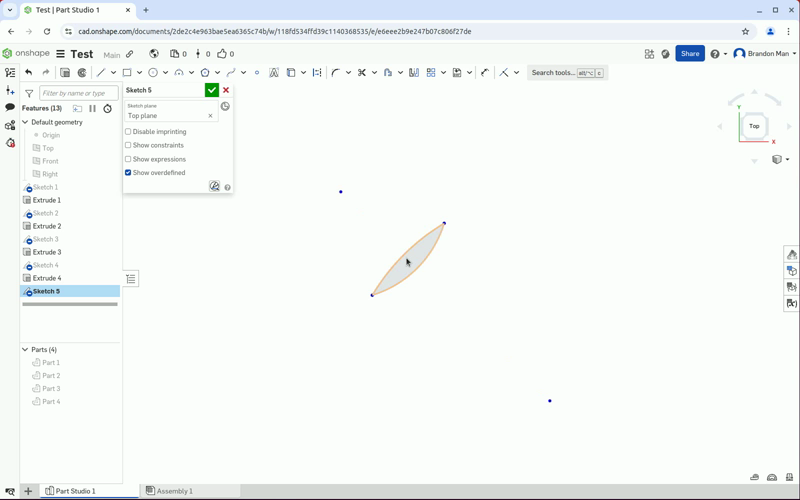
scroll(6)
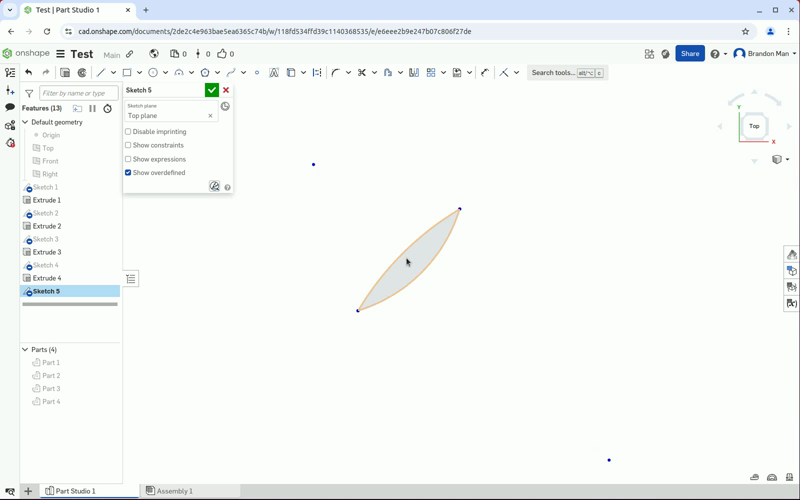
scroll(6)
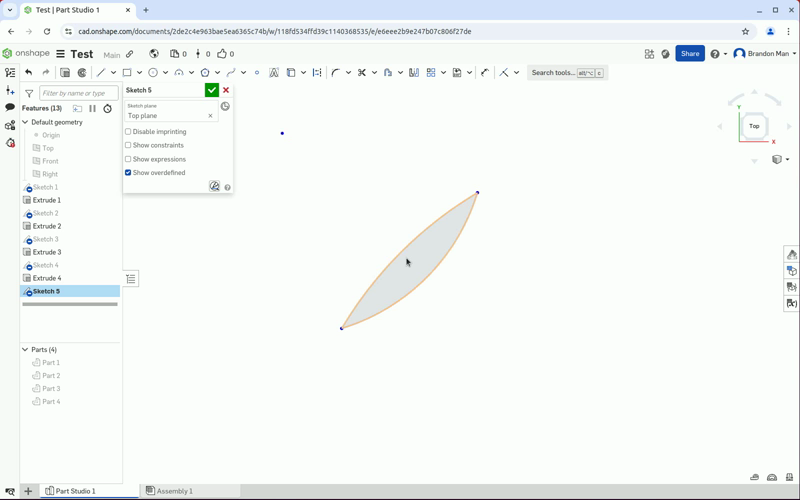
scroll(6)
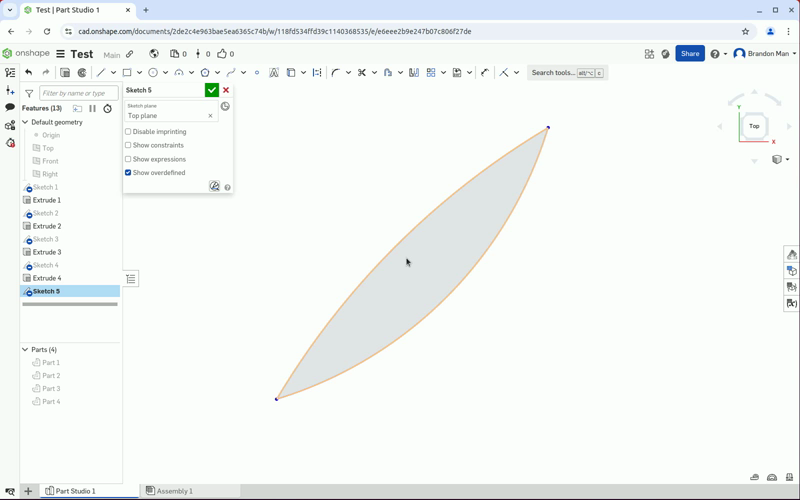
click(406, 257)
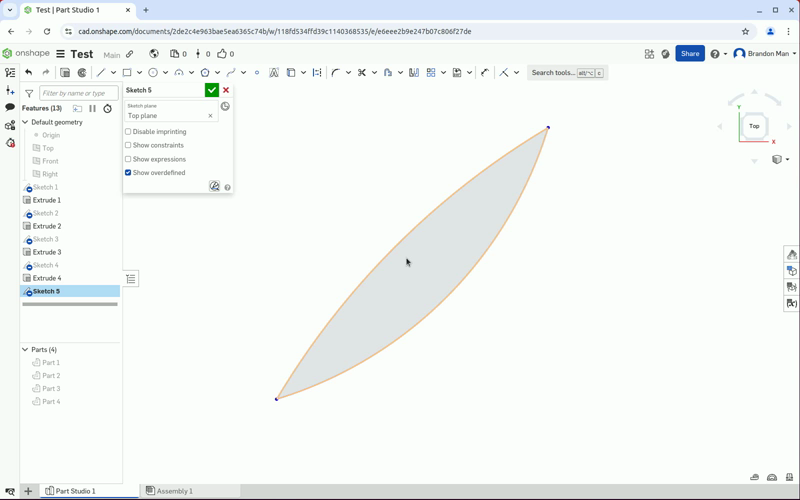
scroll(-6)
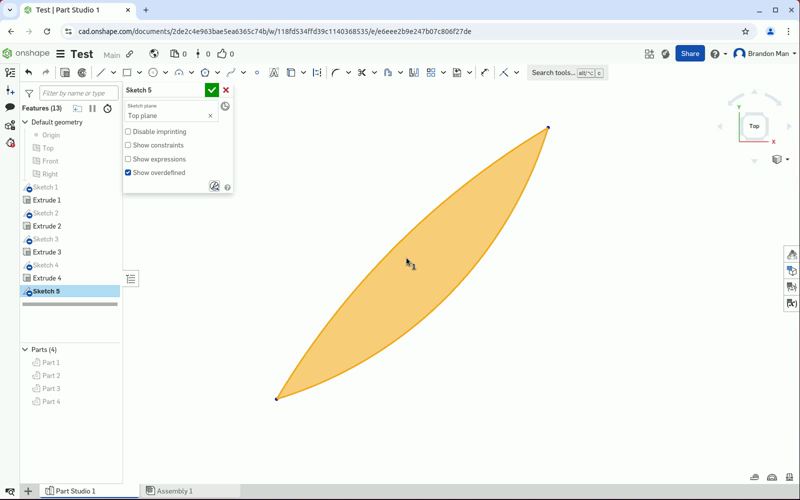
scroll(-6)
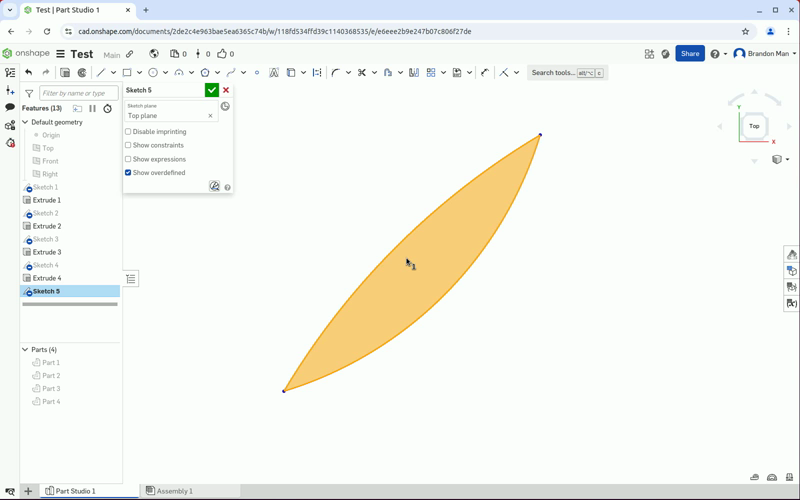
scroll(-6)
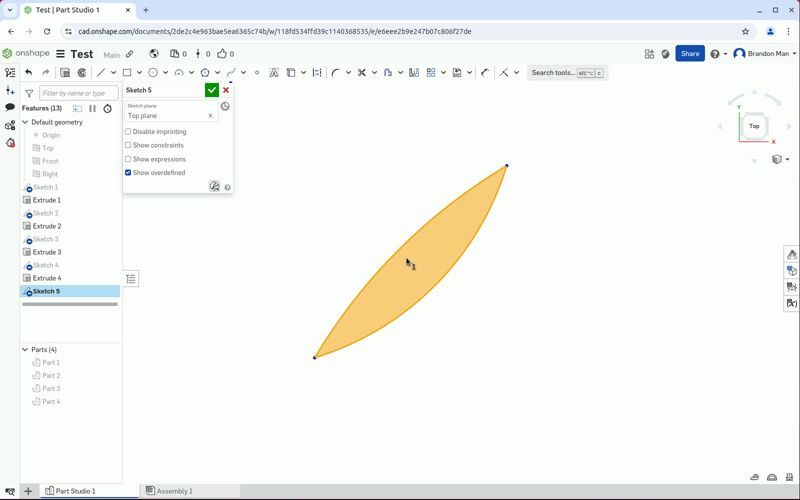
scroll(-6)
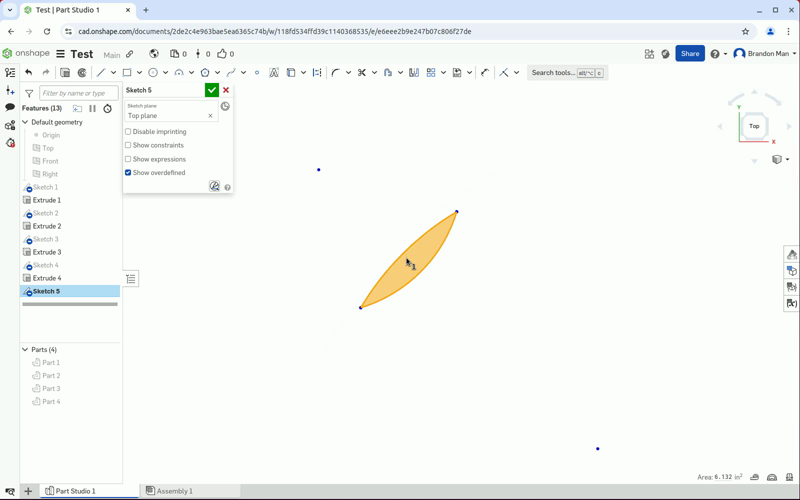
scroll(-6)
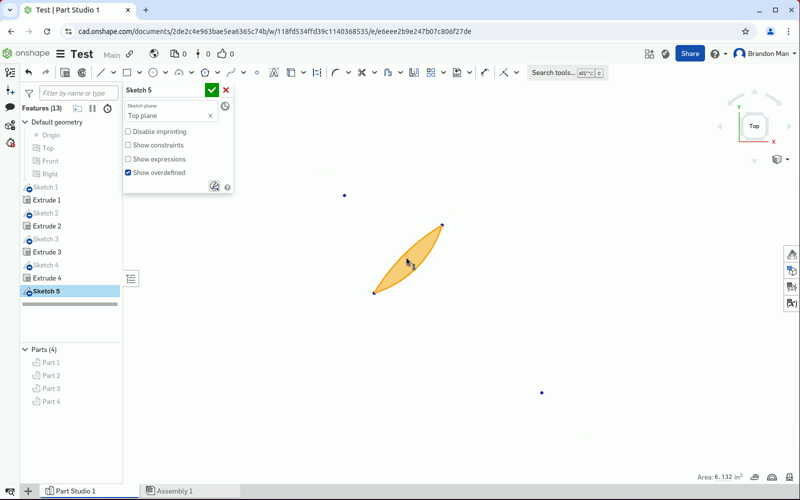
scroll(-6)
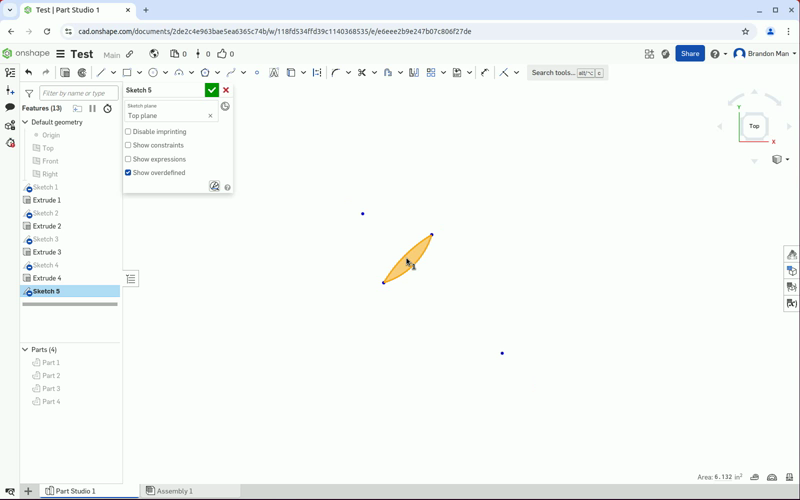
scroll(-6)
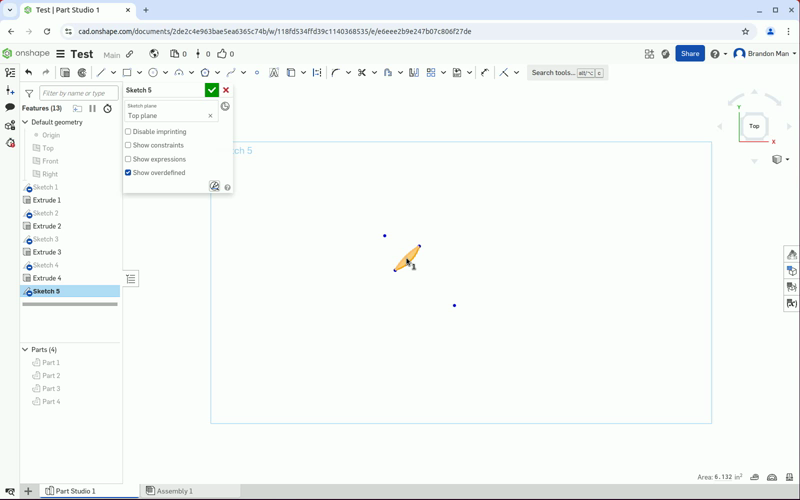
mouse_move(73, 352)
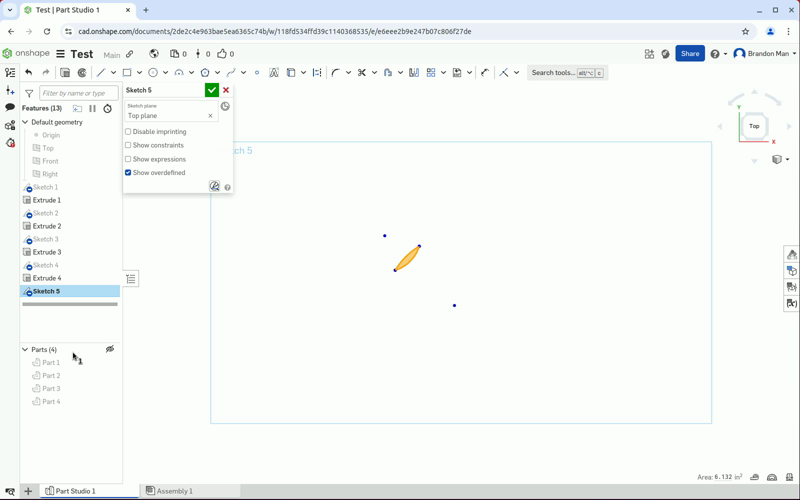
key(shift+y)
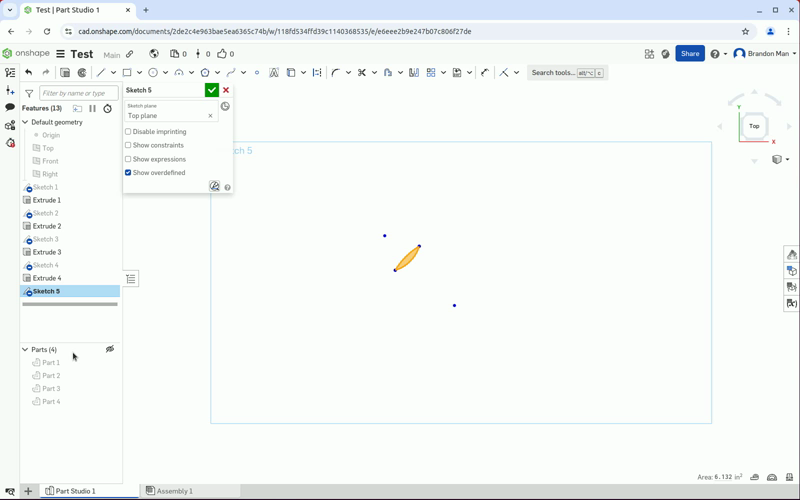
key(shift+e)
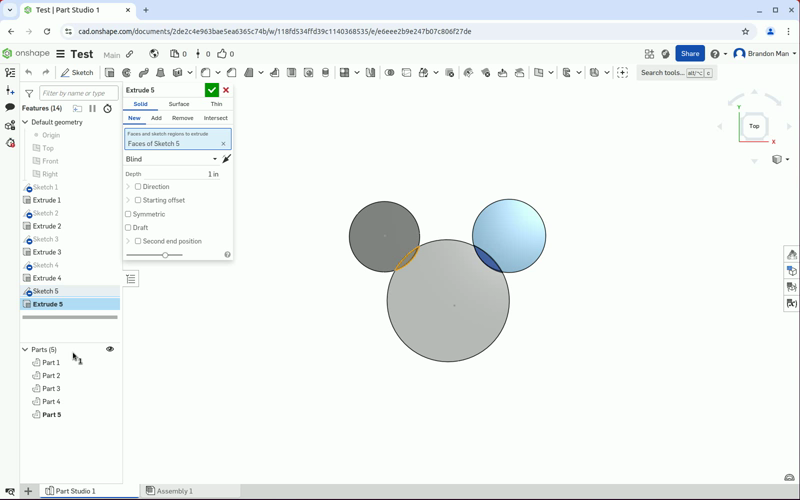
mouse_move(143, 106)
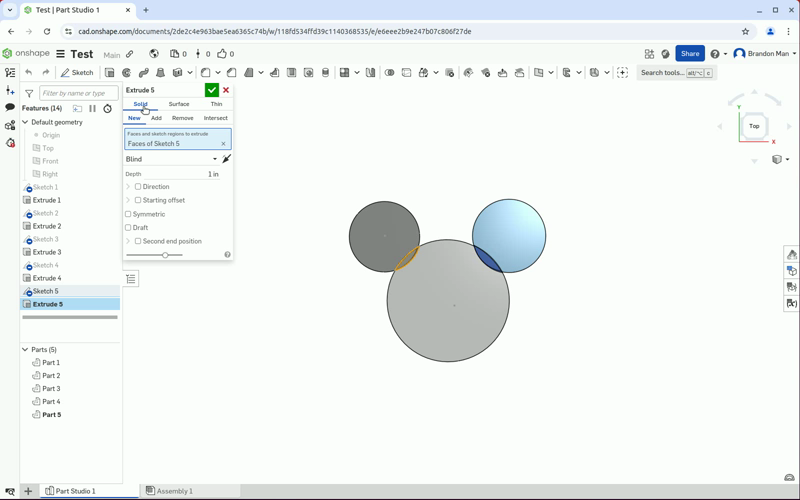
click(143, 106)
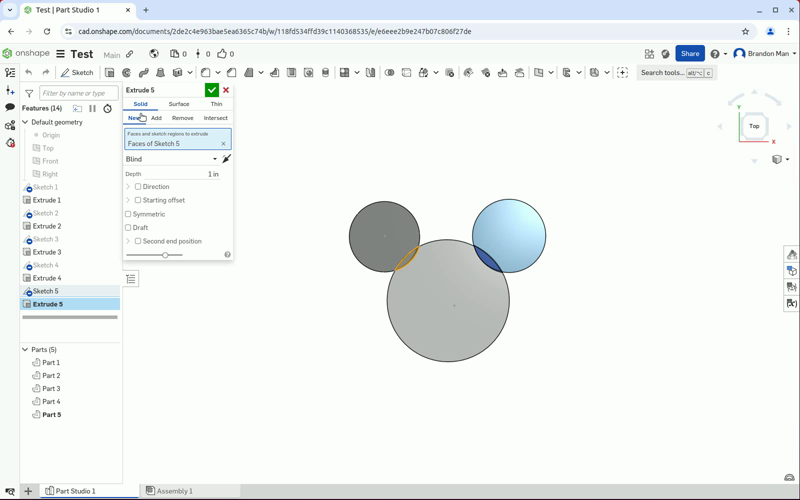
mouse_move(137, 120)
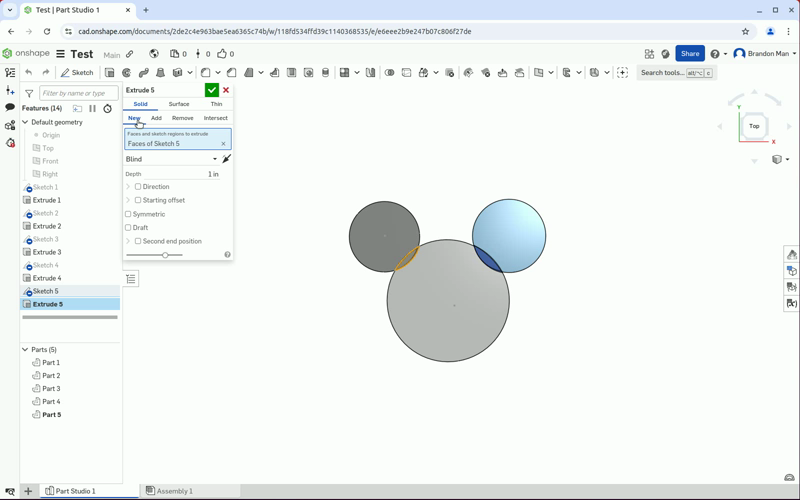
click(137, 120)
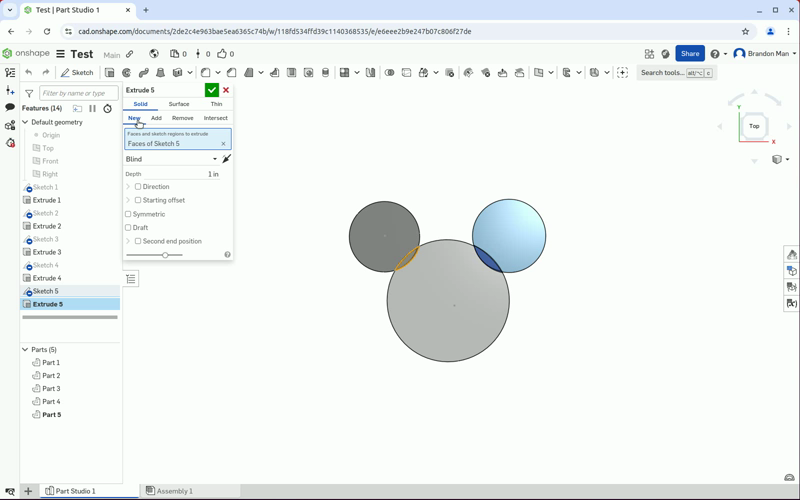
key(tab, 4)
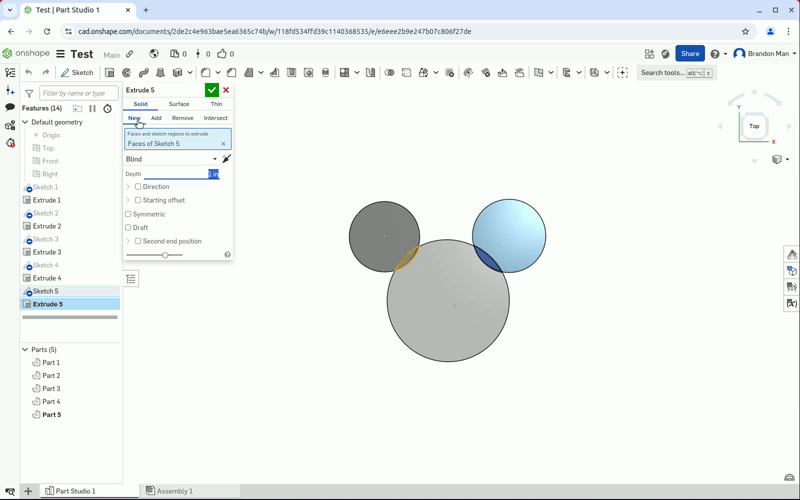
text(4.574)
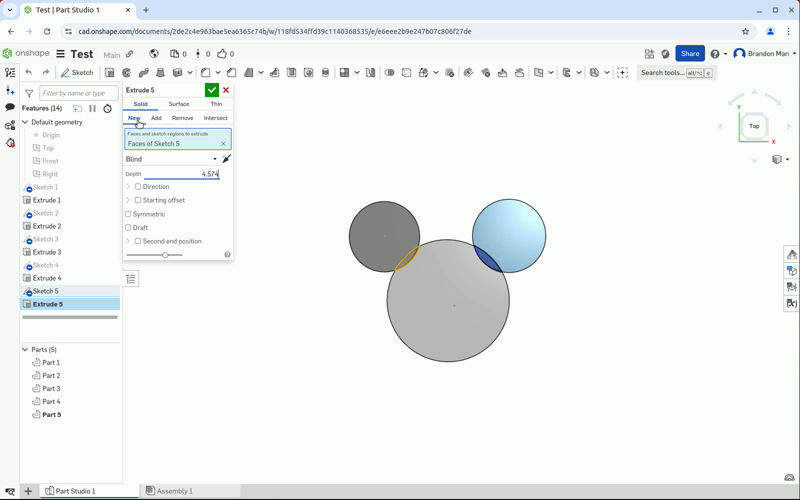
key(enter)
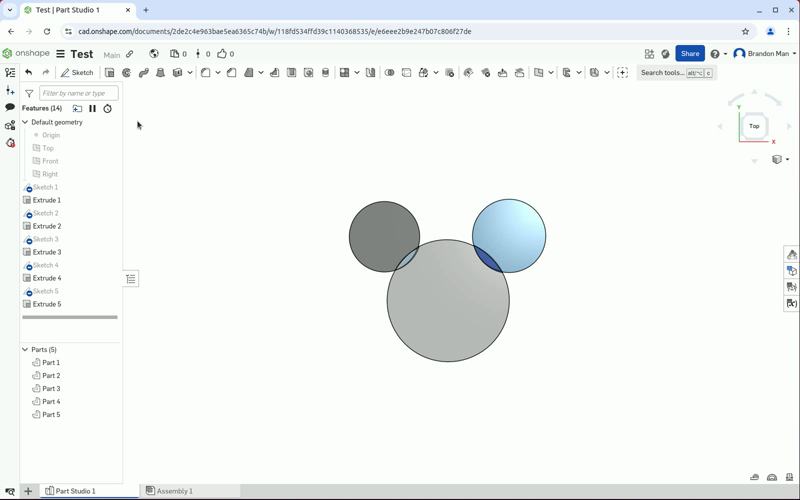
key(shift+h)
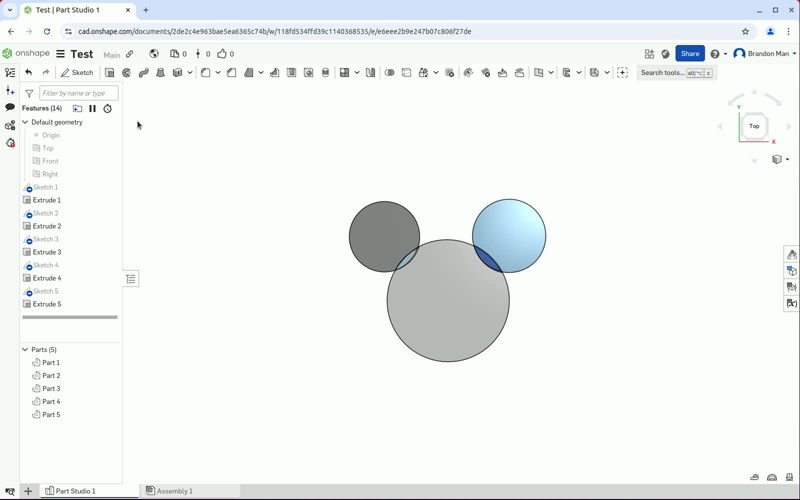
key(shift+h)
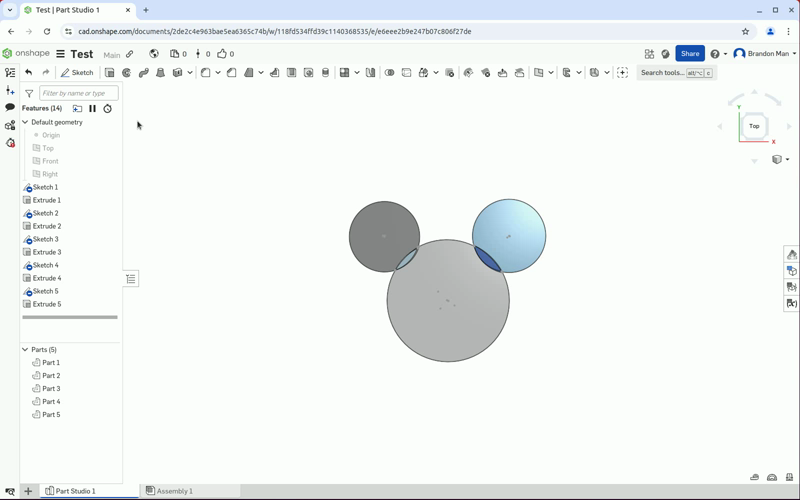
key(shift+7)
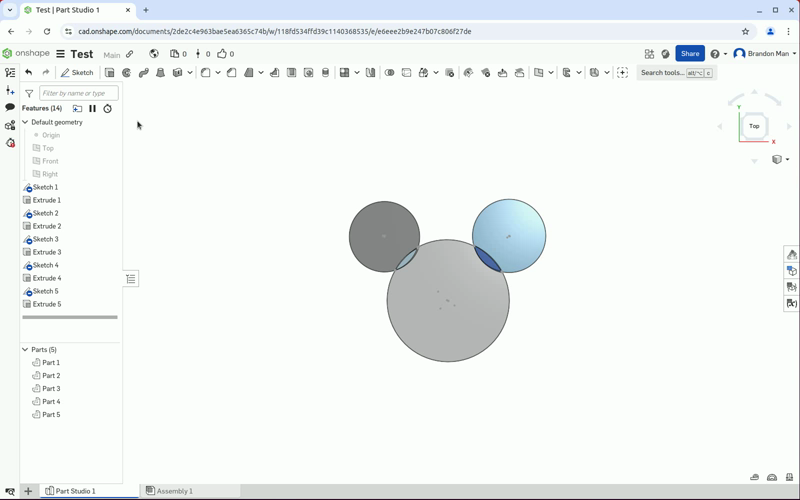
key(up, 3)
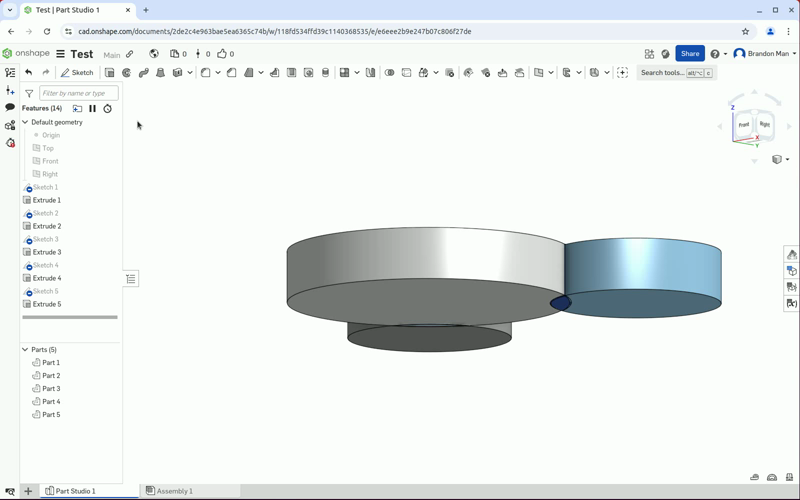
key(left, 3)
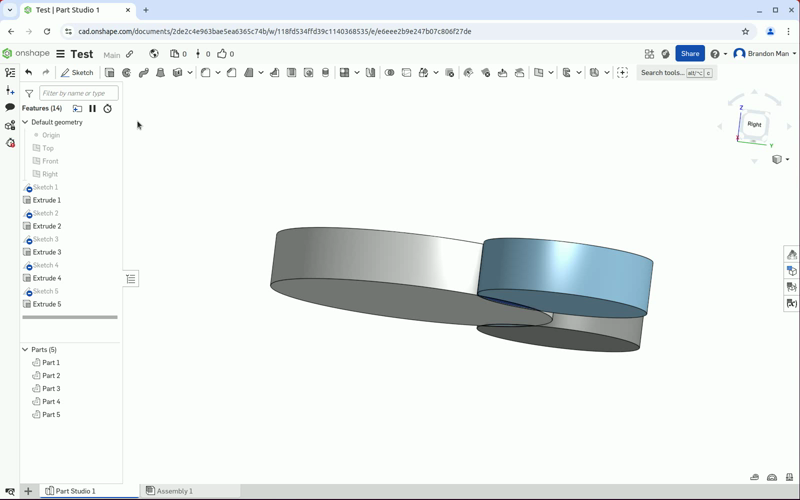
key(right, 3)
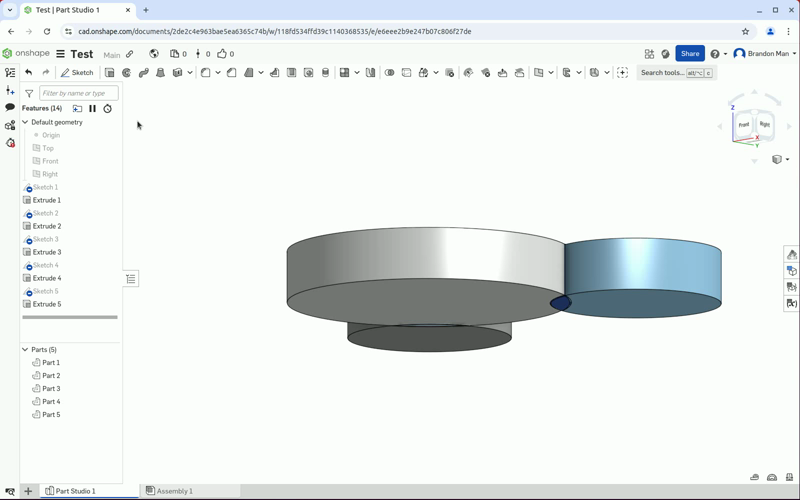
key(down, 3)
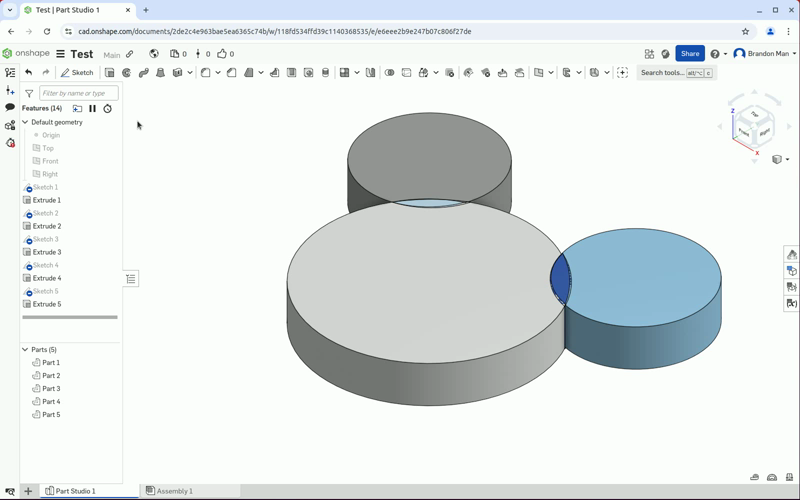
mouse_move(73, 189)
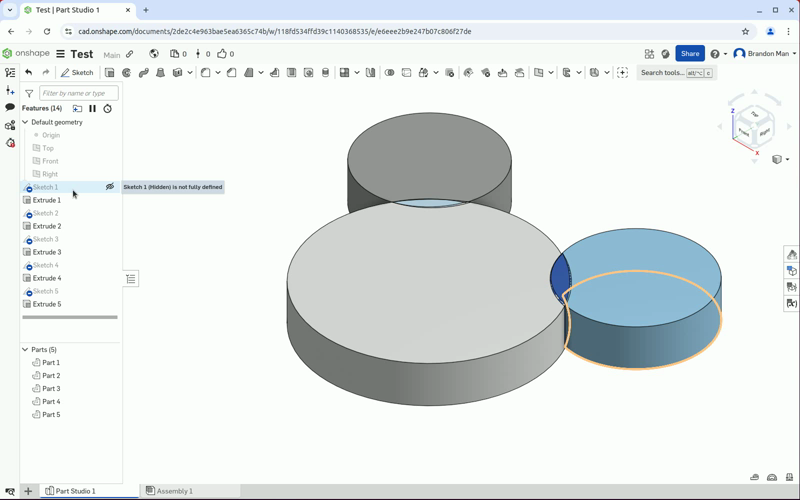
click(73, 189)